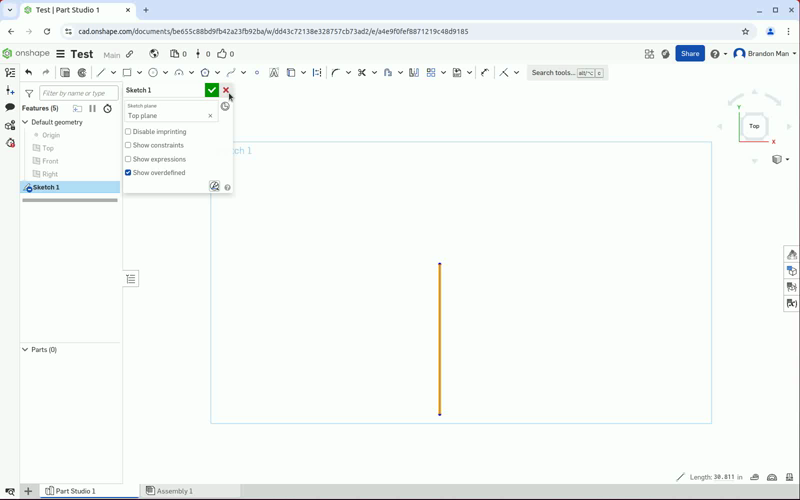
key(shift+h)
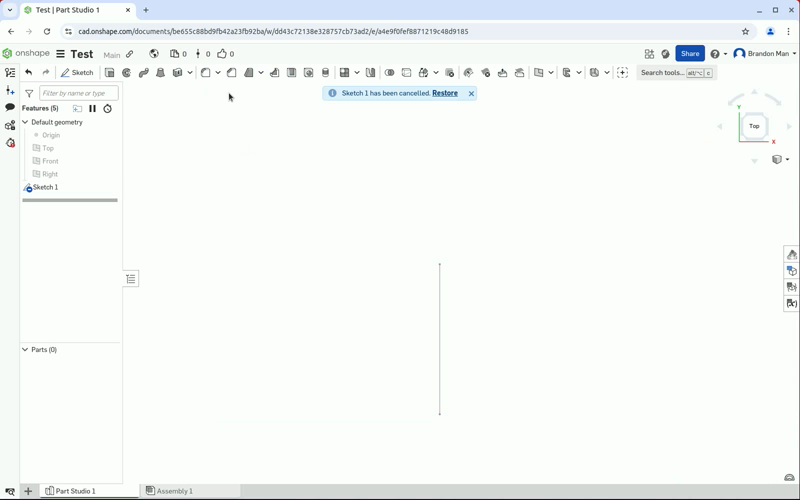
key(shift+s)
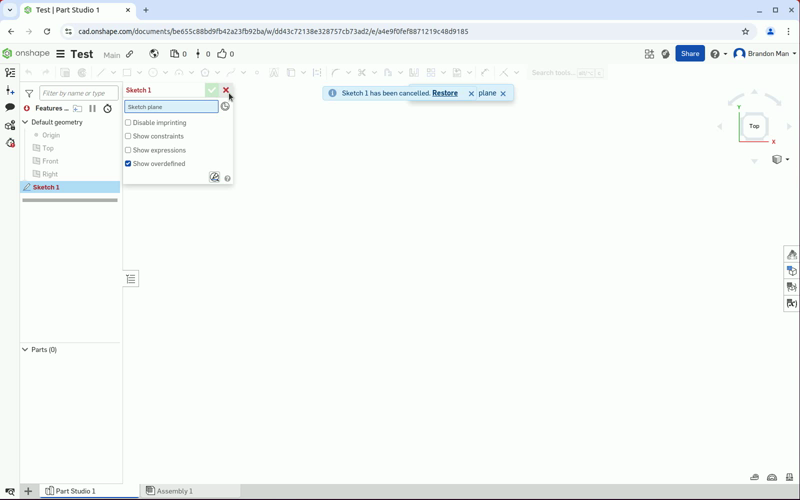
mouse_move(73, 150)
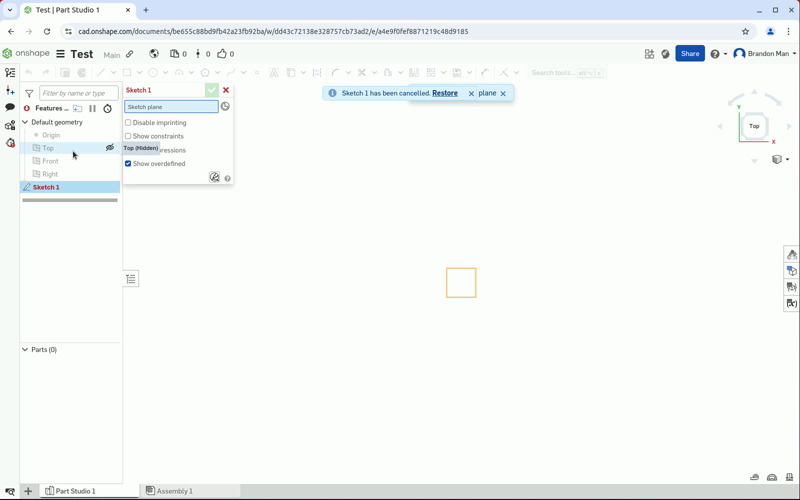
click(73, 150)
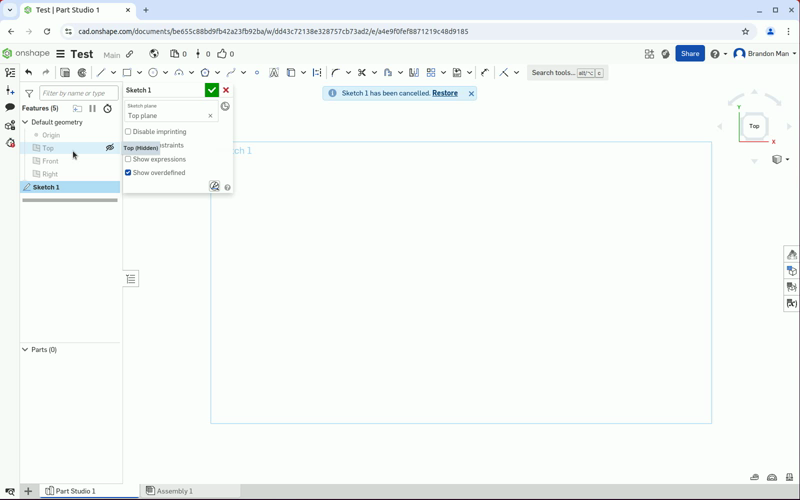
mouse_move(73, 352)
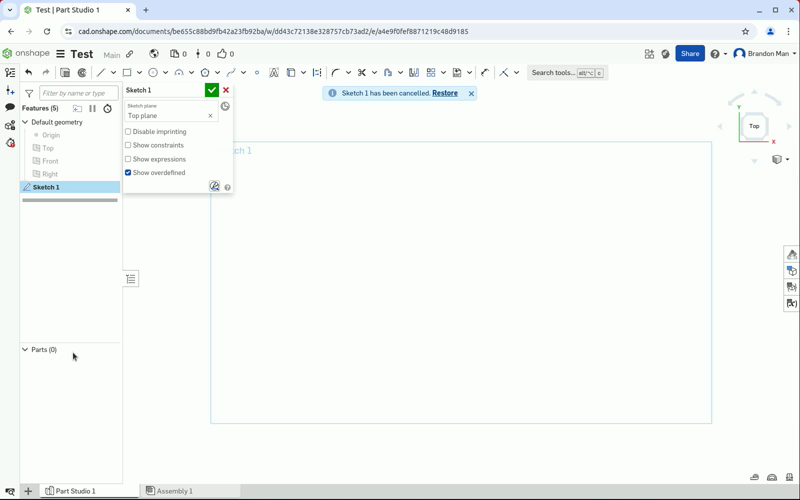
key(y)
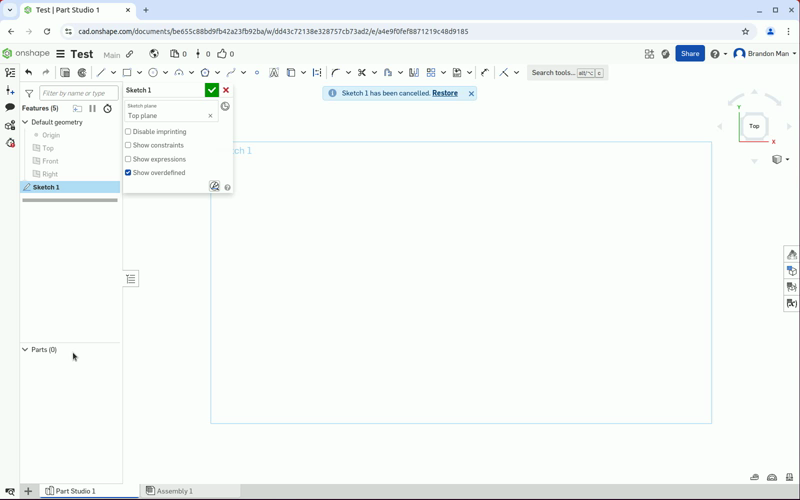
key(c)
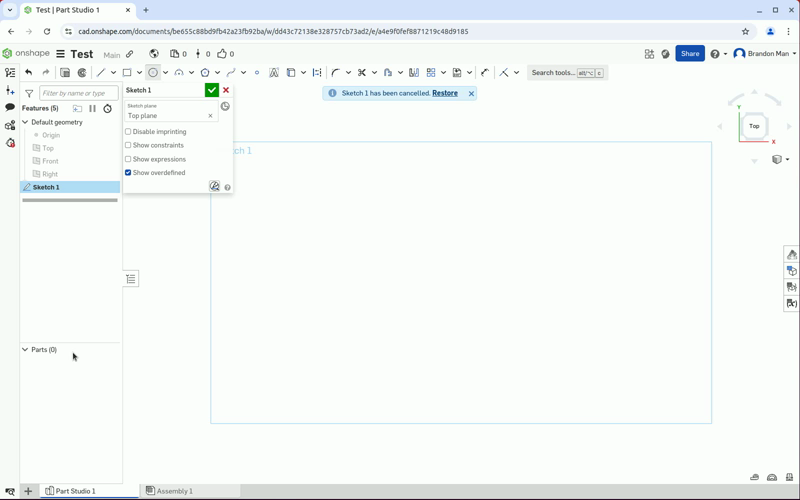
key_down(shift)
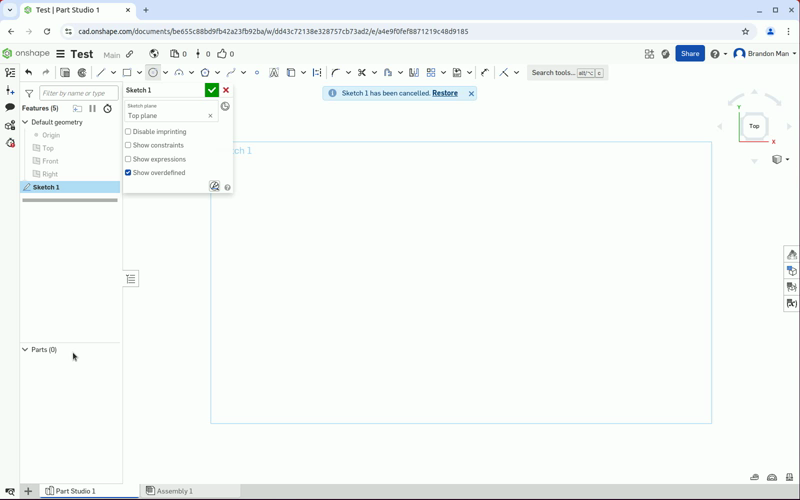
mouse_move(461, 383)
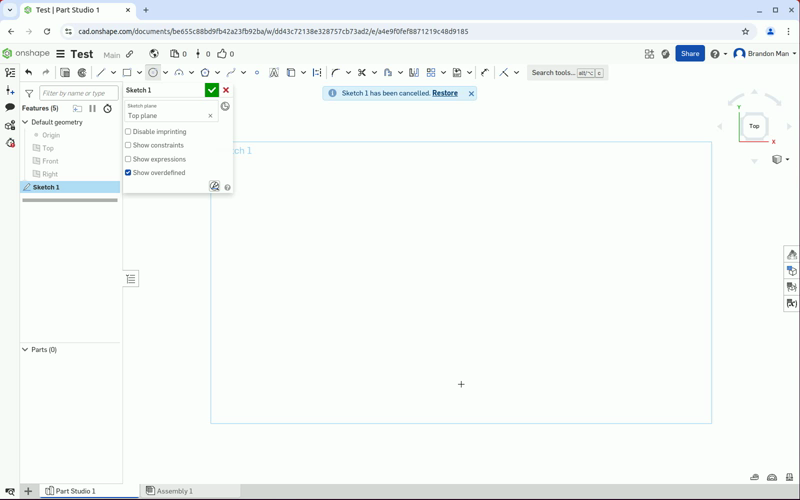
click(461, 383)
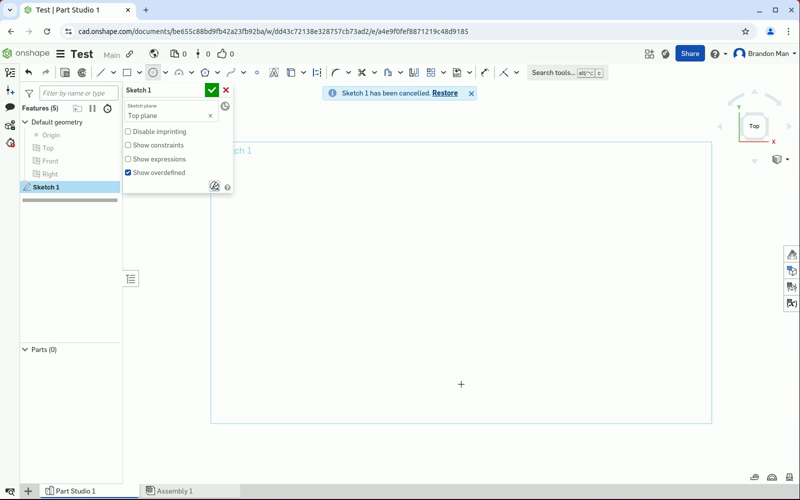
key_up(shift)
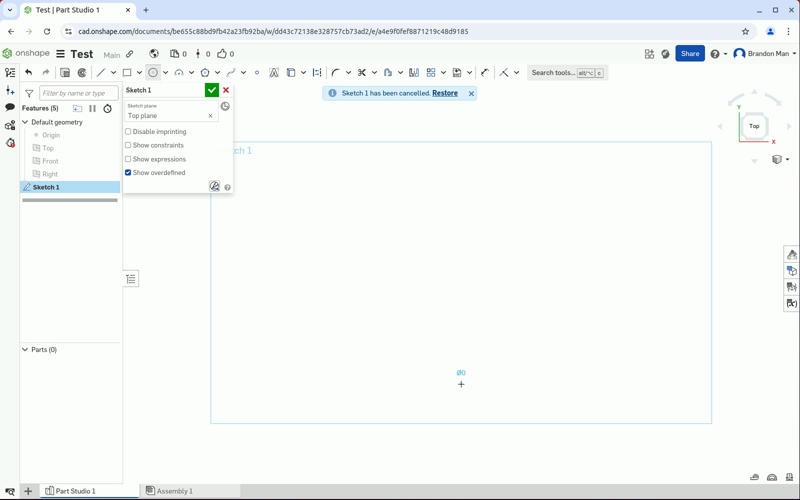
mouse_move(473, 383)
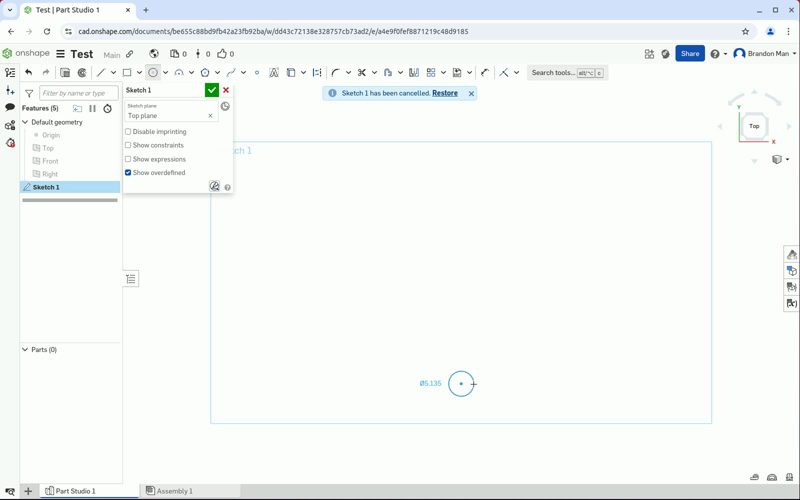
click(473, 383)
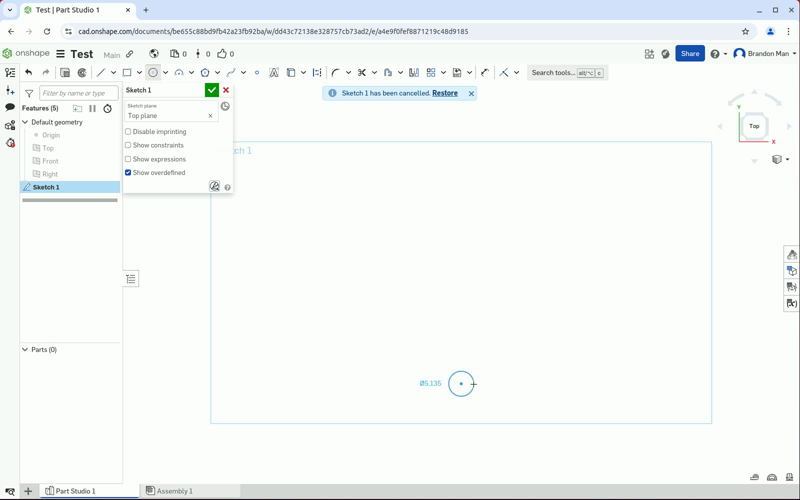
key(esc)
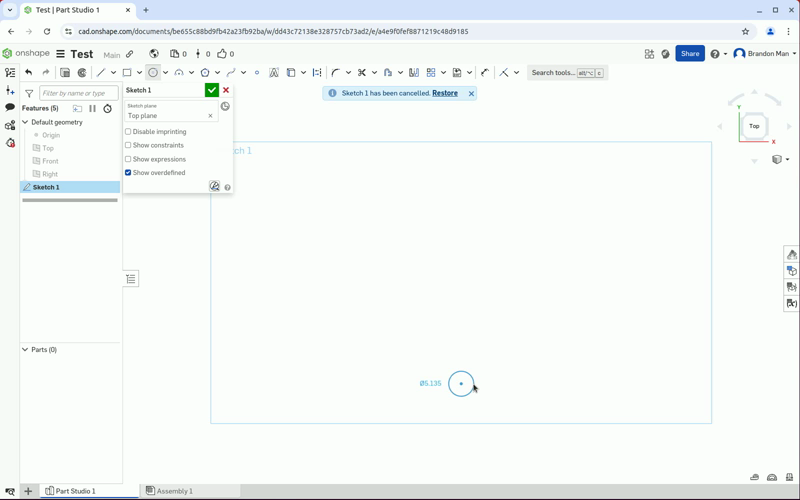
mouse_move(472, 384)
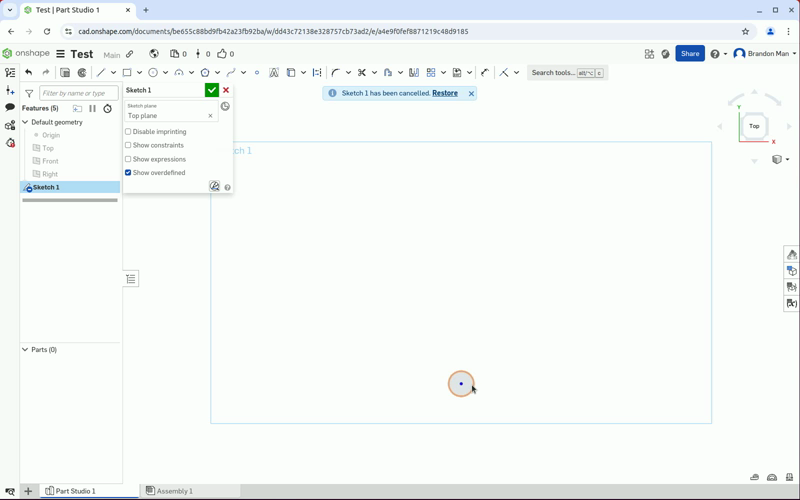
scroll(6)
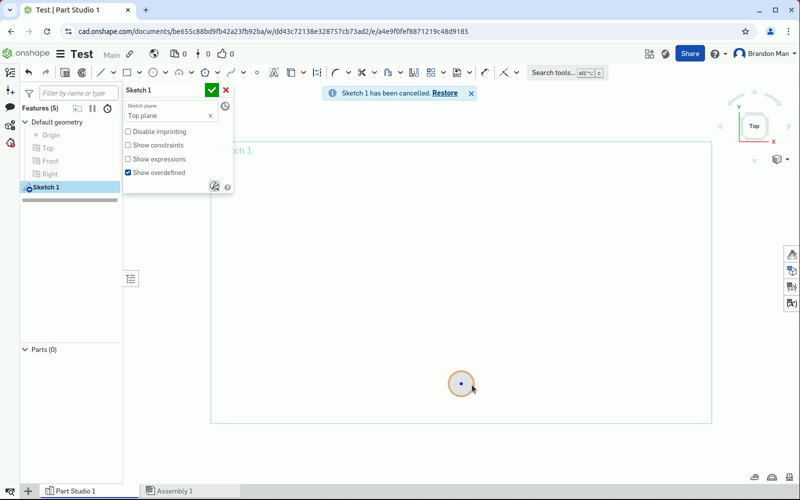
scroll(6)
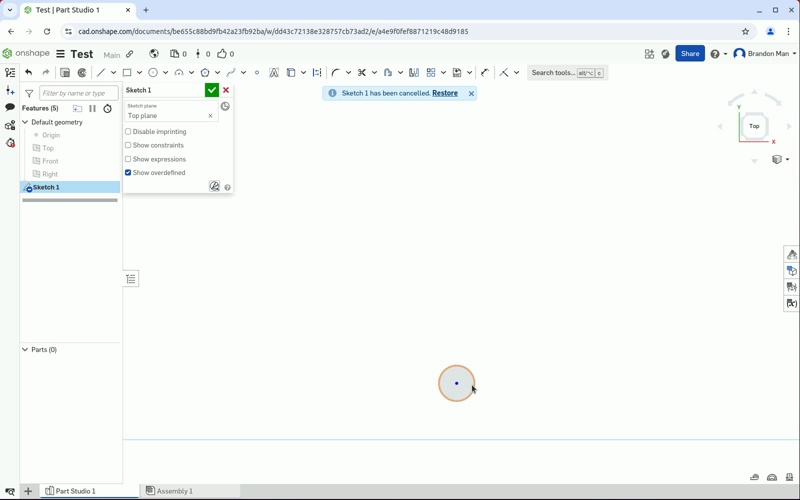
scroll(6)
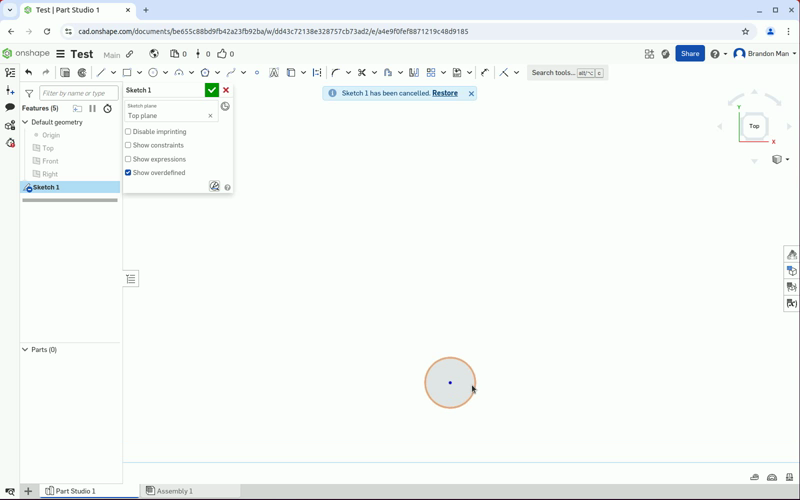
scroll(6)
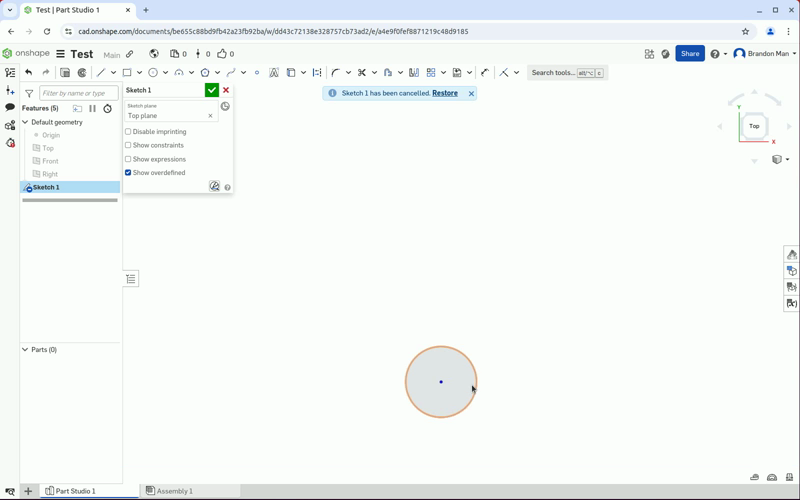
scroll(6)
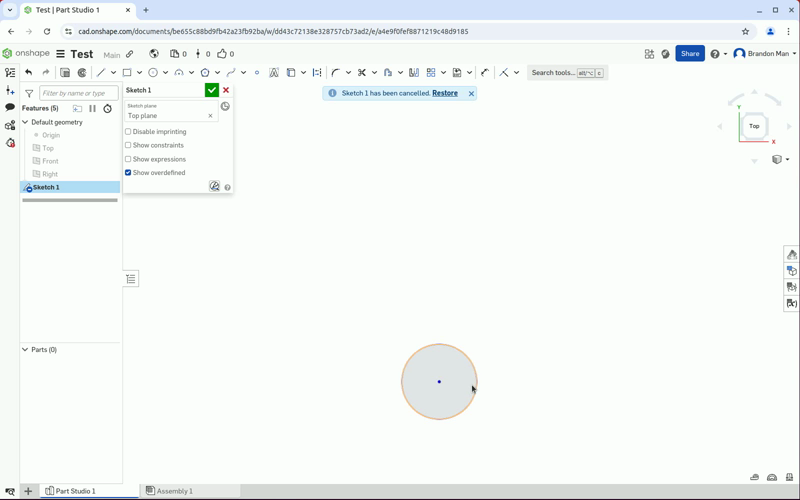
scroll(6)
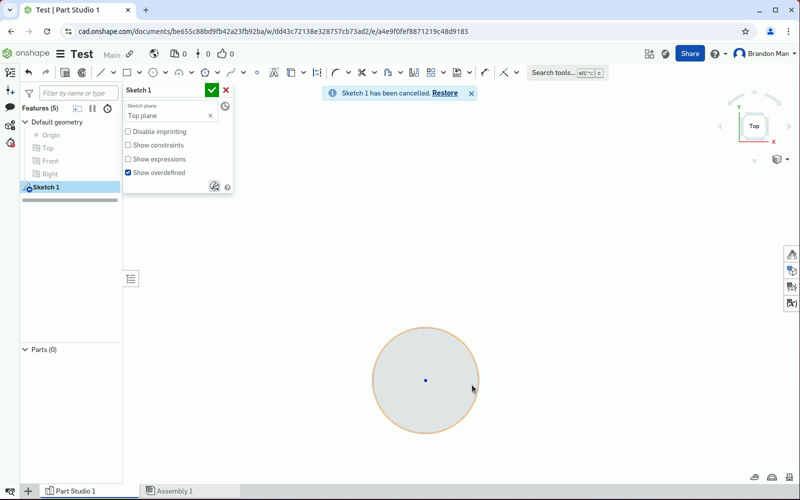
scroll(6)
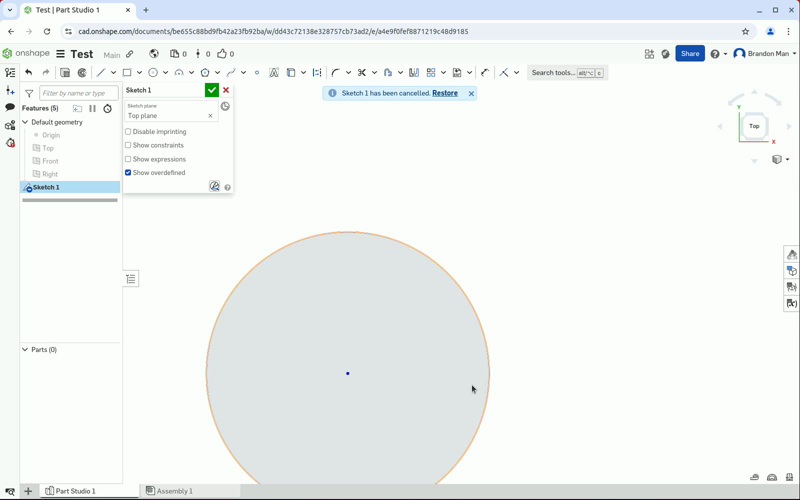
click(472, 384)
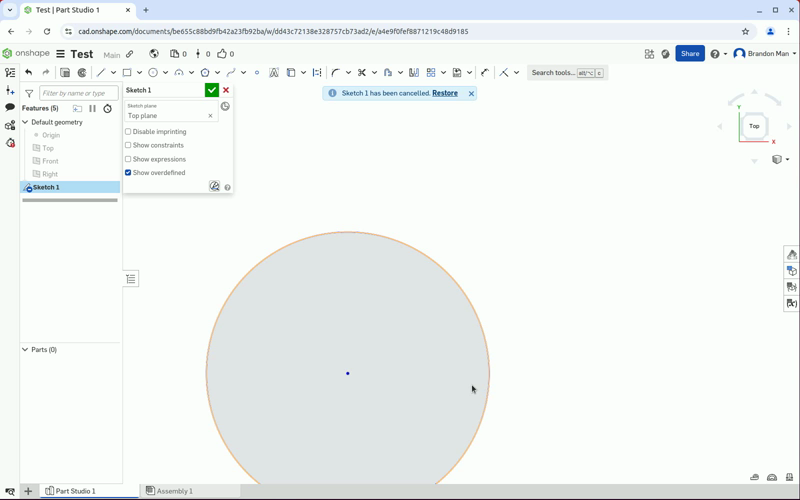
scroll(-6)
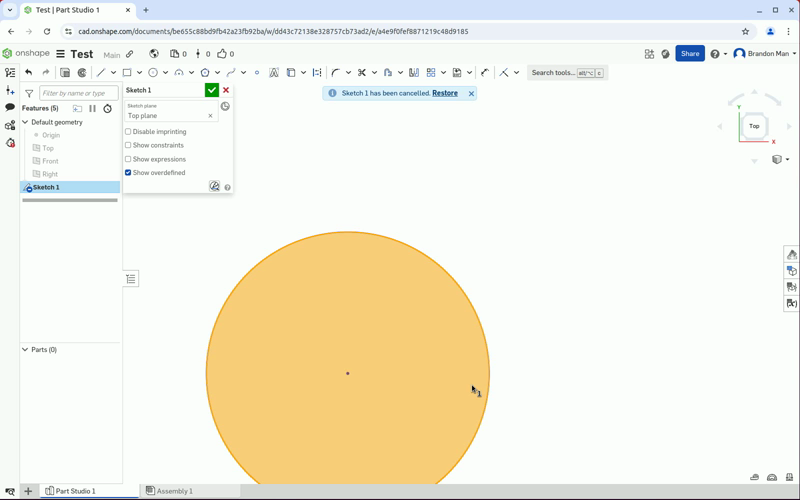
scroll(-6)
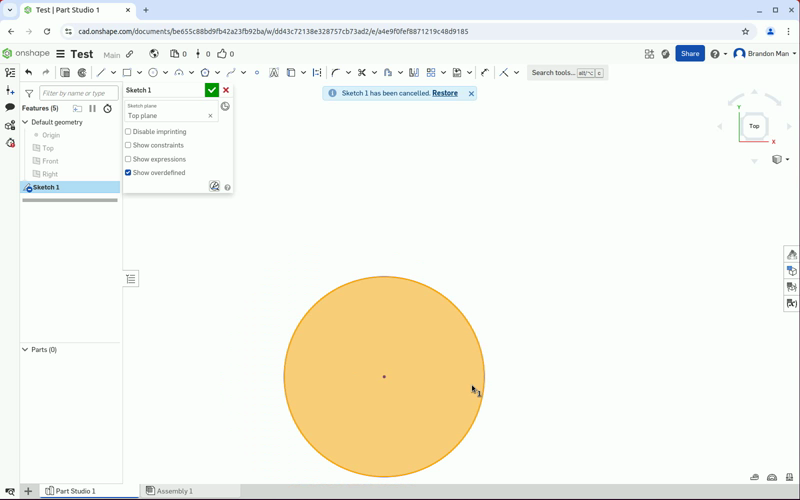
scroll(-6)
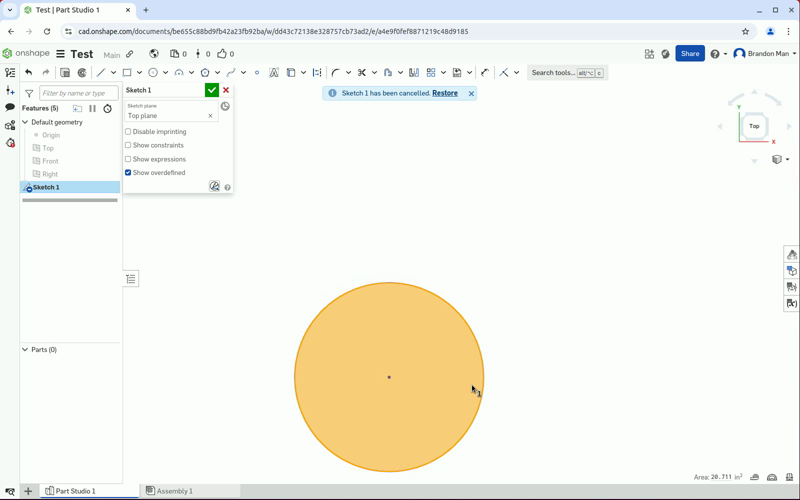
scroll(-6)
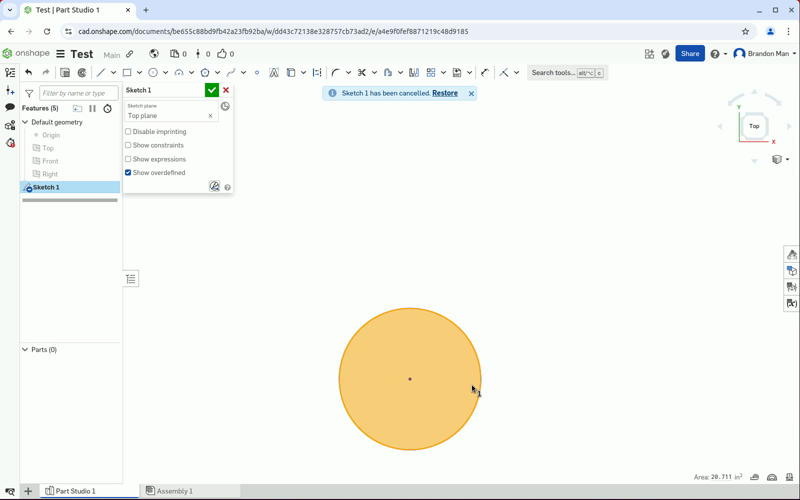
scroll(-6)
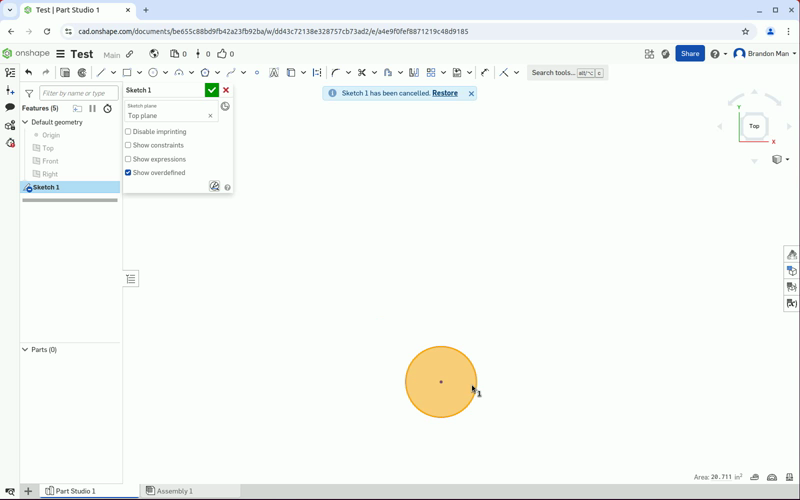
scroll(-6)
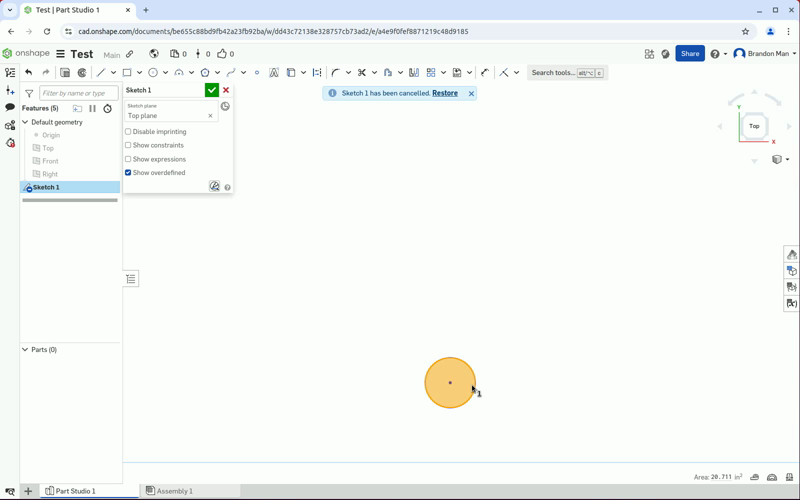
scroll(-6)
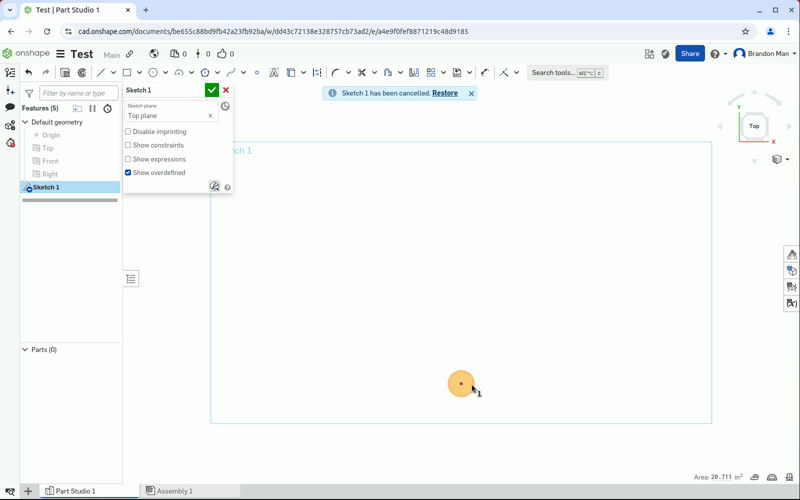
mouse_move(73, 352)
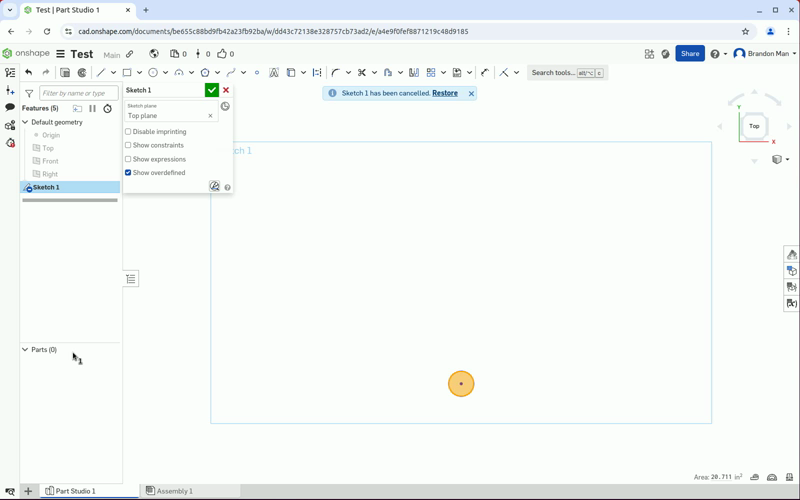
key(shift+y)
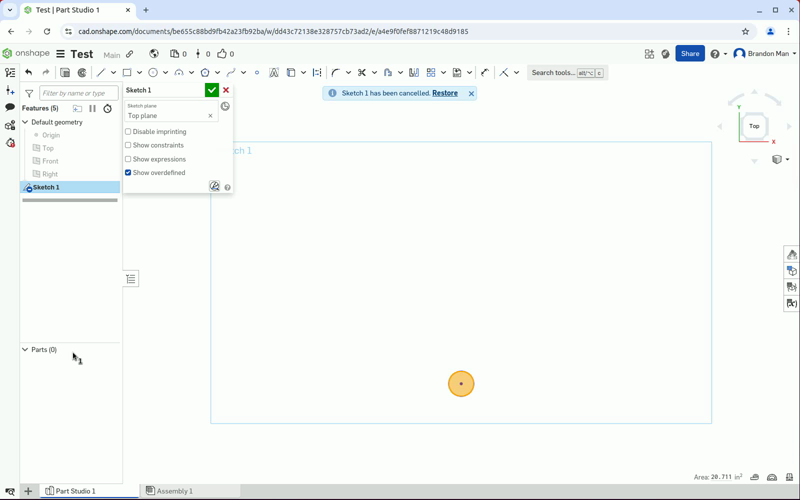
key(shift+e)
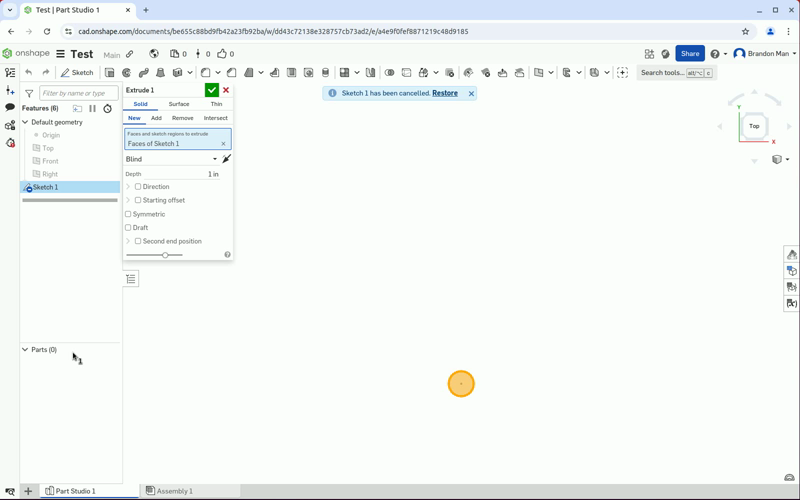
mouse_move(143, 106)
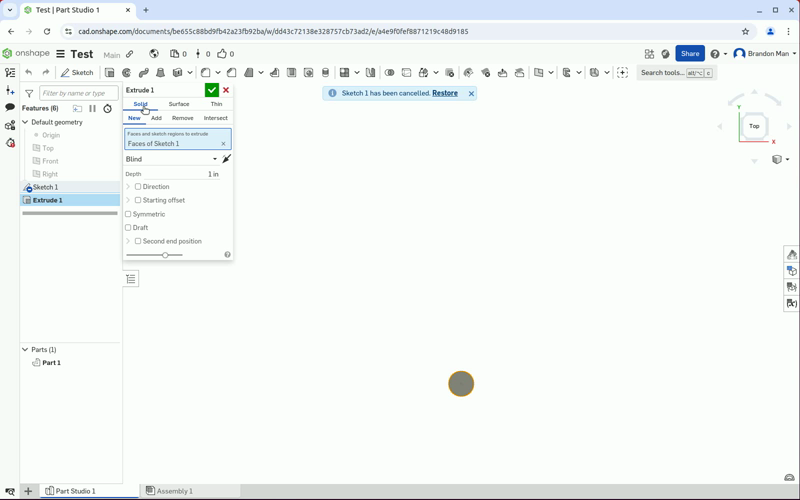
click(143, 106)
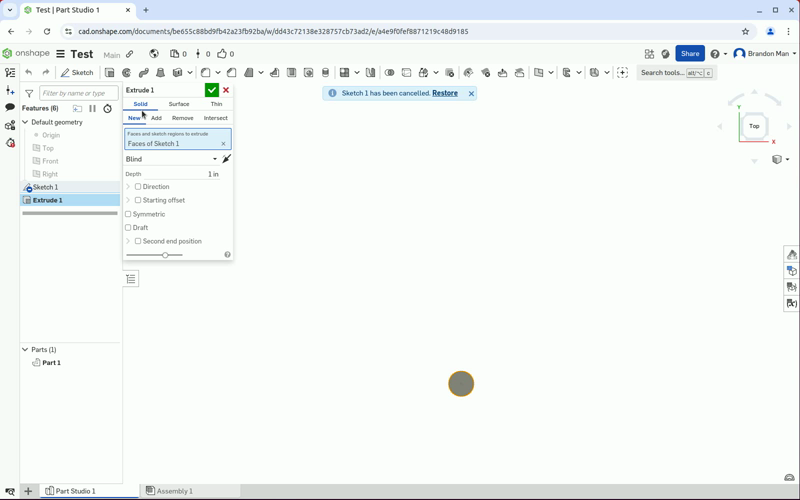
mouse_move(137, 120)
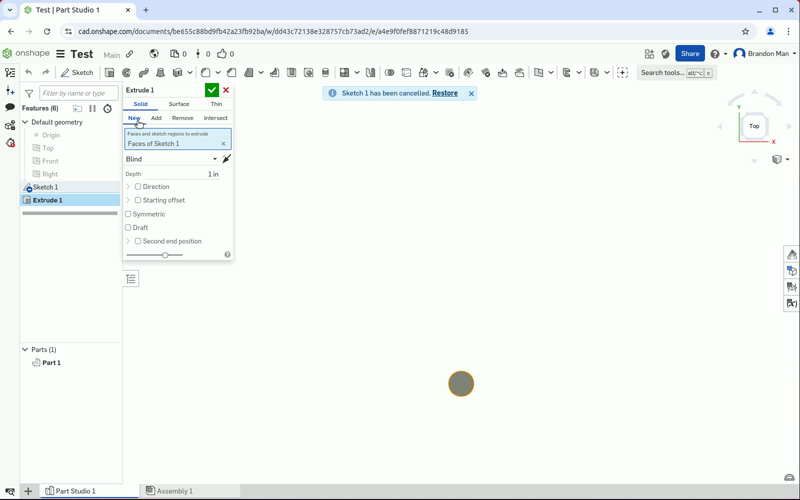
click(137, 120)
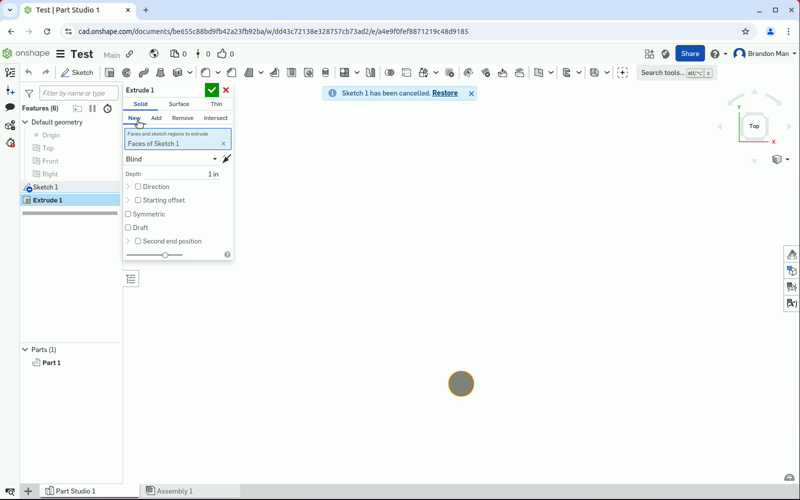
key(tab, 4)
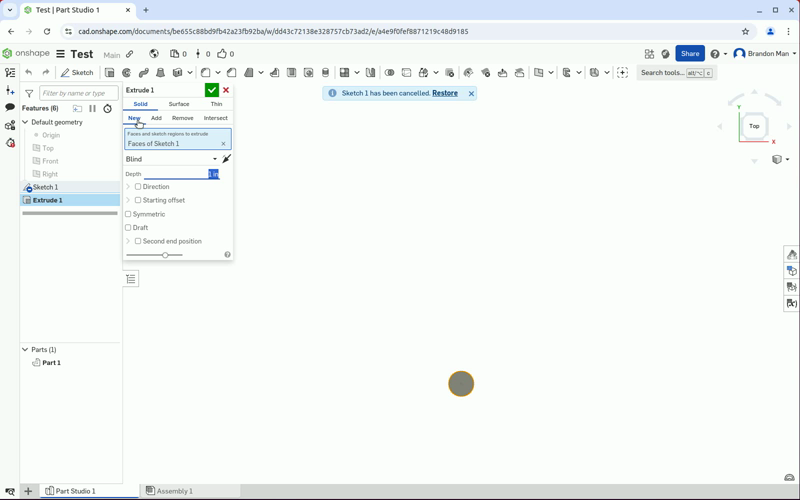
text(1.685)
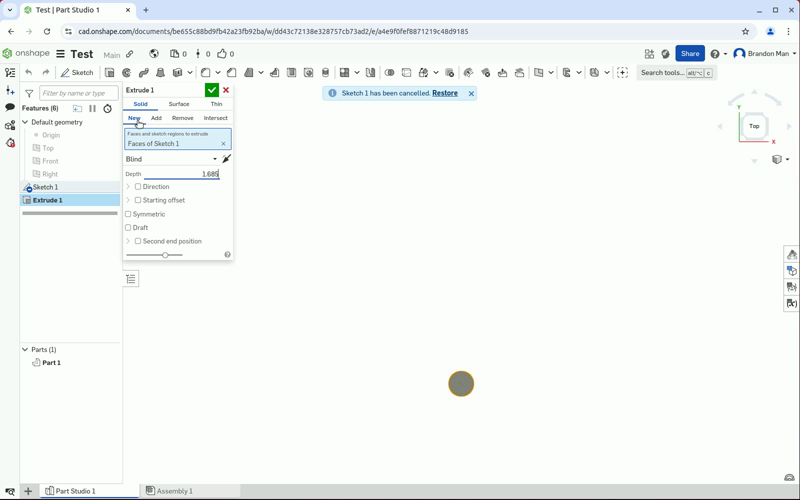
key(enter)
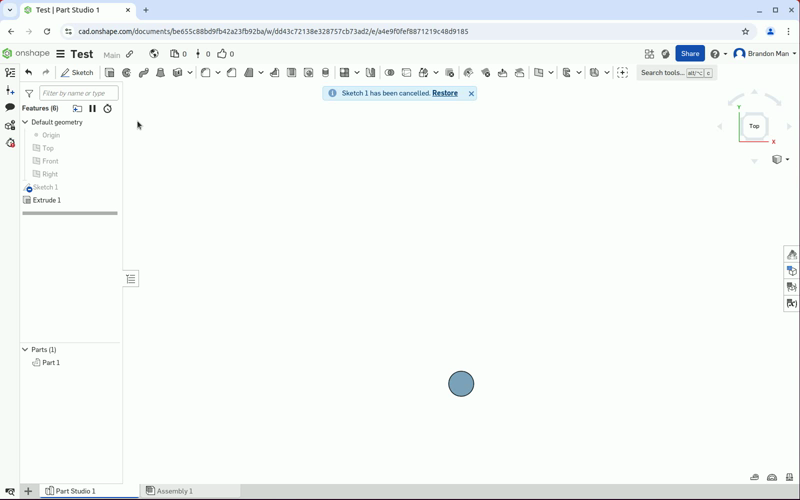
key(shift+h)
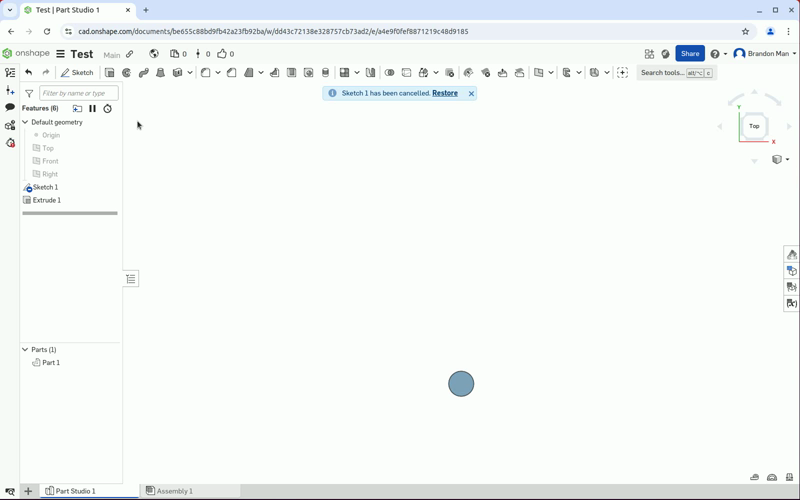
key(shift+h)
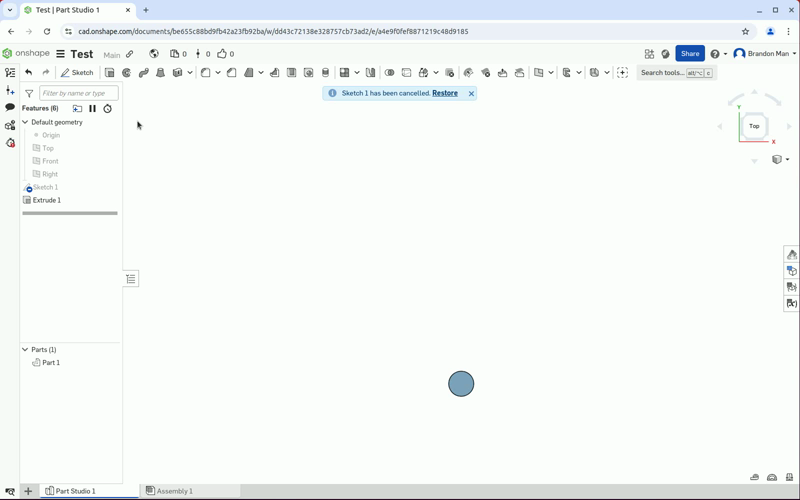
mouse_move(73, 189)
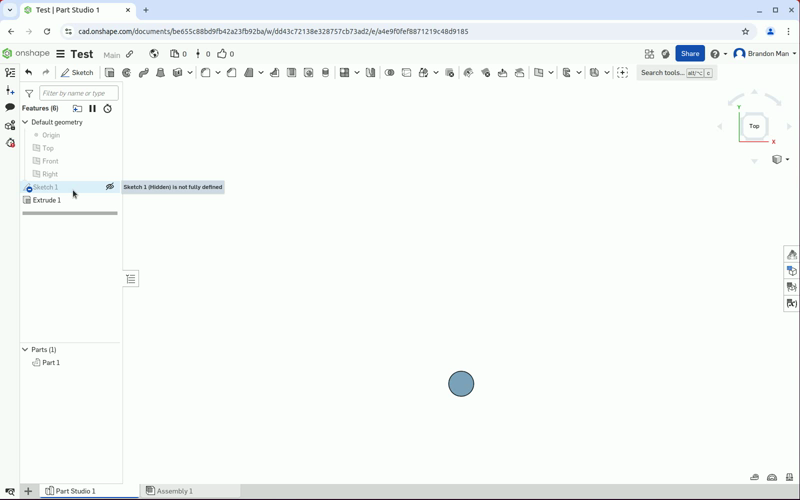
click(73, 189)
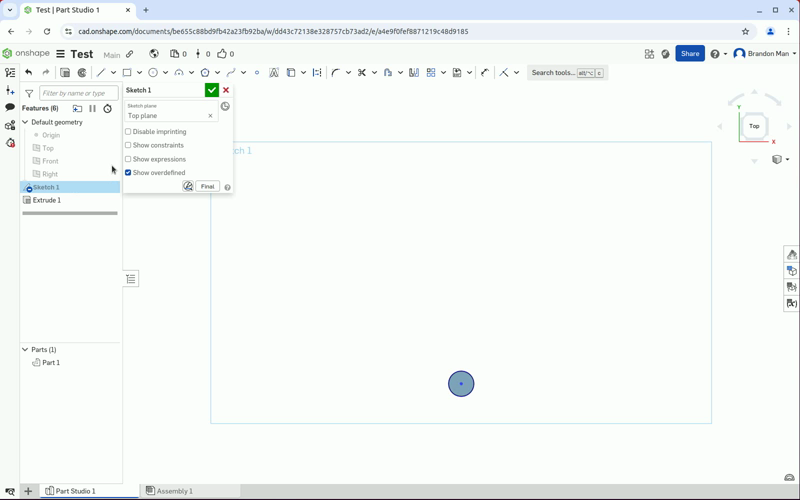
mouse_move(229, 92)
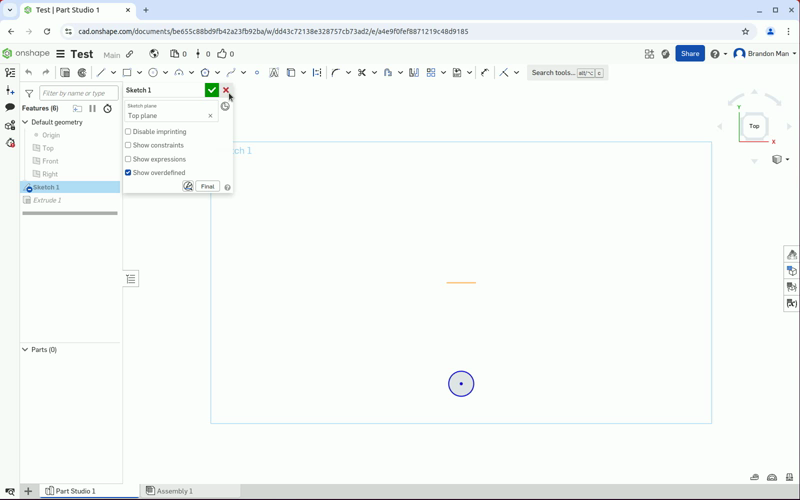
click(229, 92)
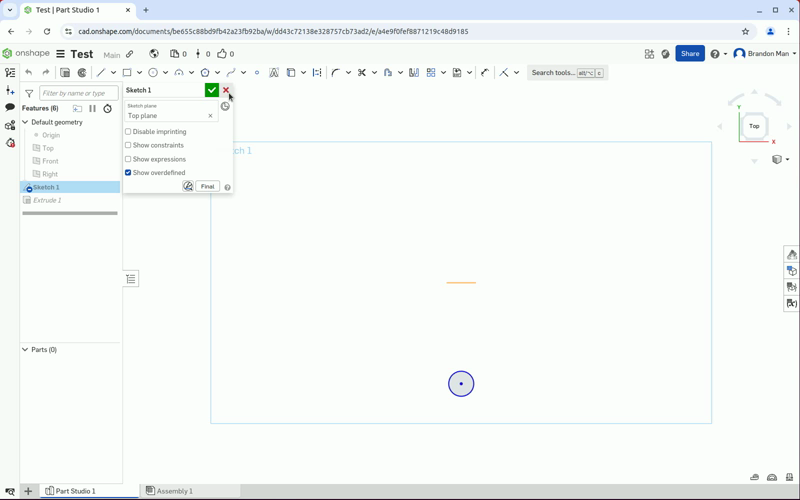
key(shift+s)
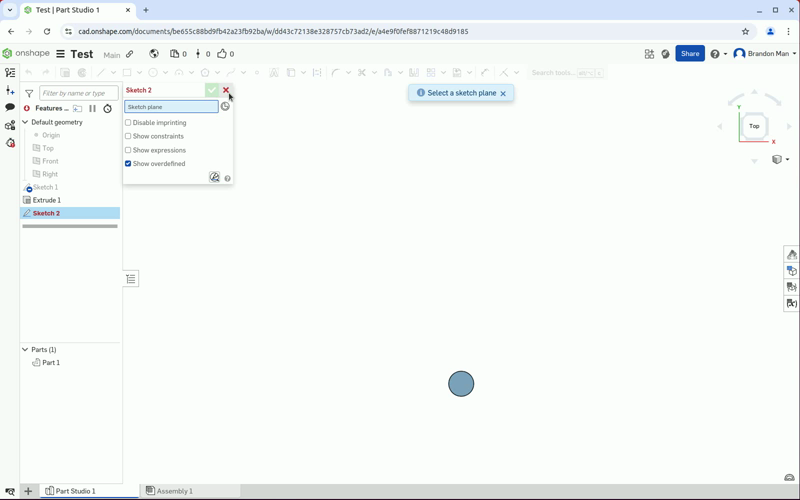
mouse_move(73, 150)
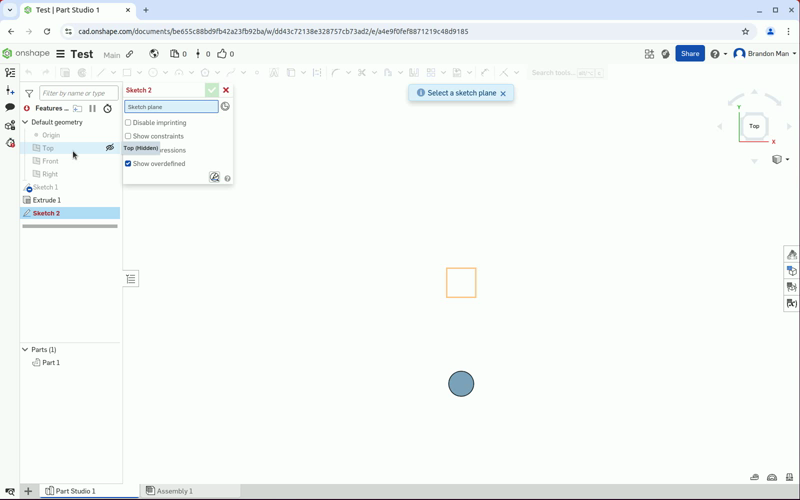
click(73, 150)
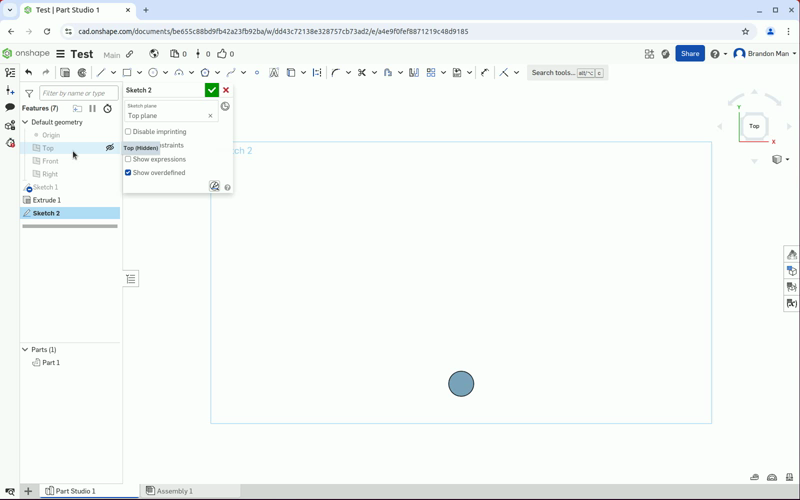
mouse_move(73, 352)
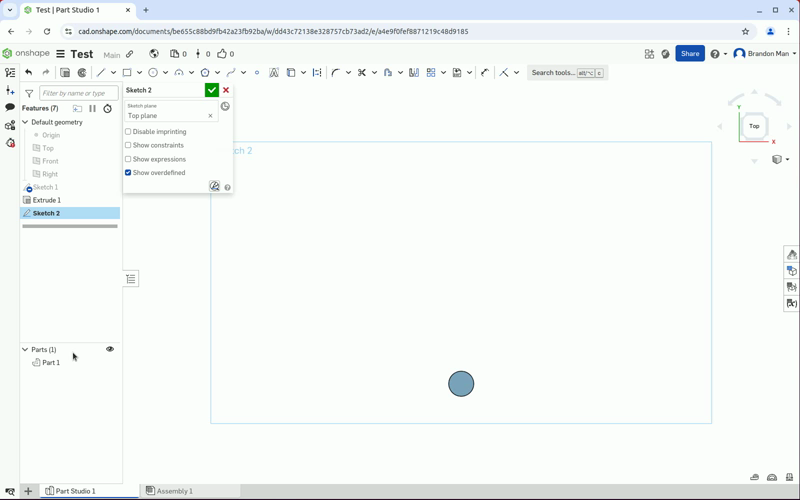
key(y)
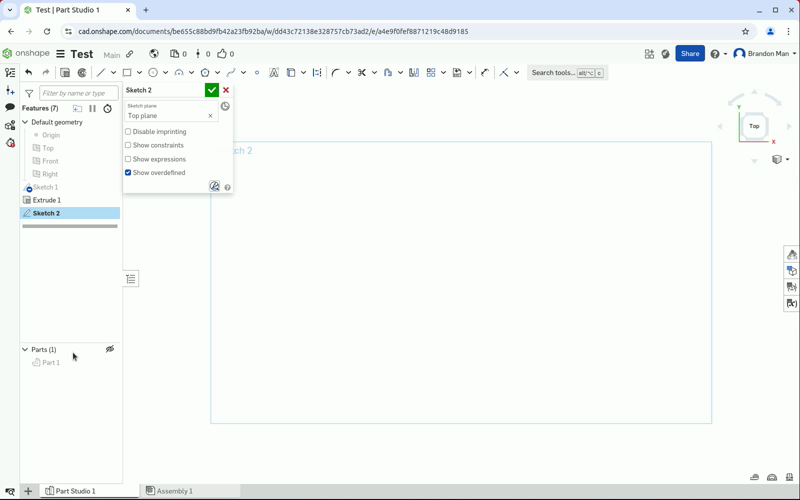
key(c)
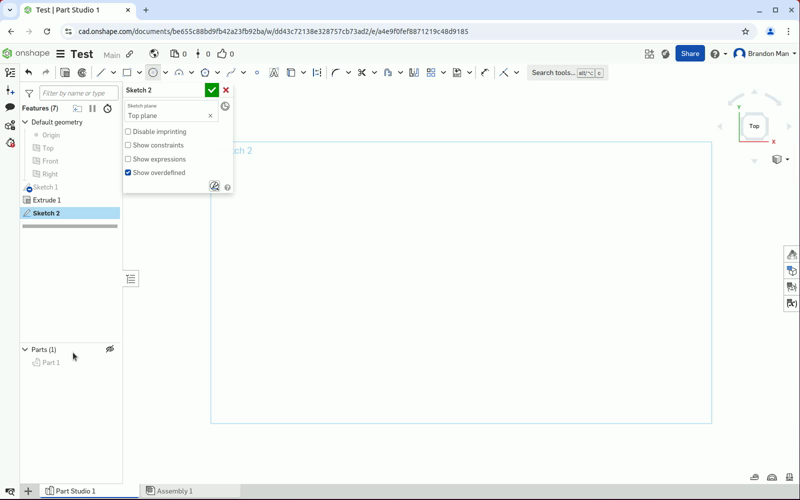
key_down(shift)
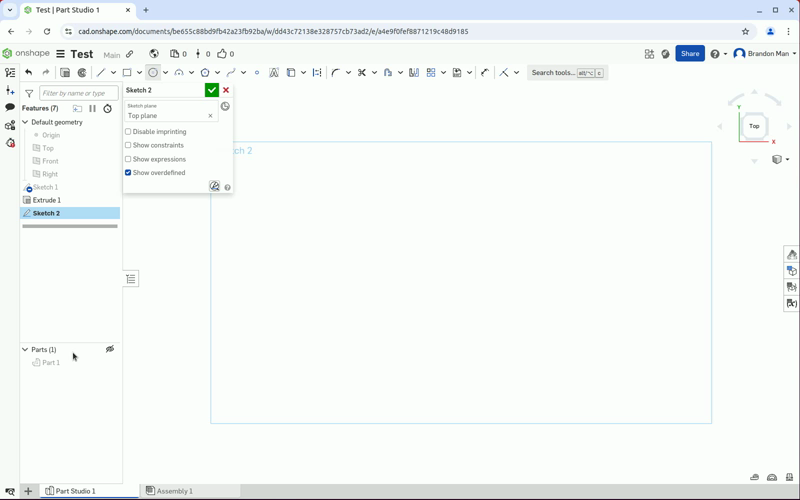
mouse_move(461, 282)
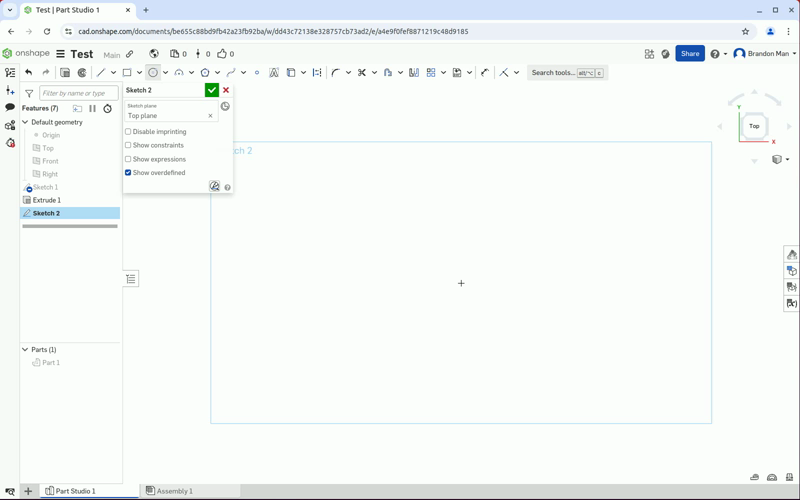
click(461, 282)
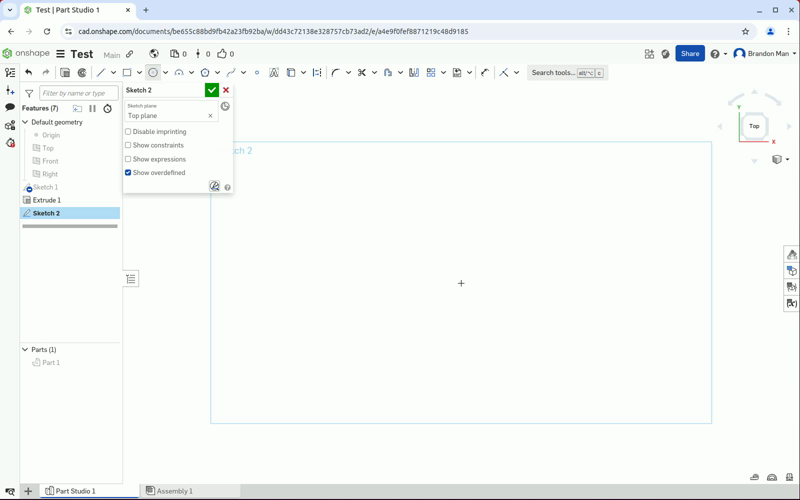
key_up(shift)
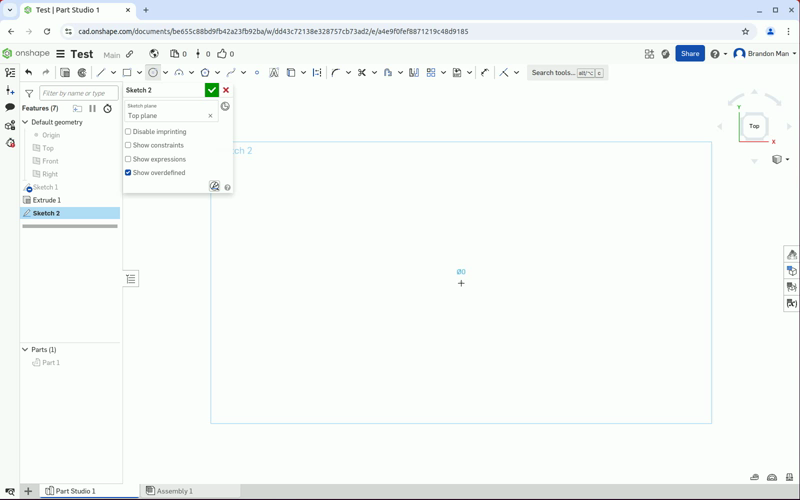
mouse_move(473, 282)
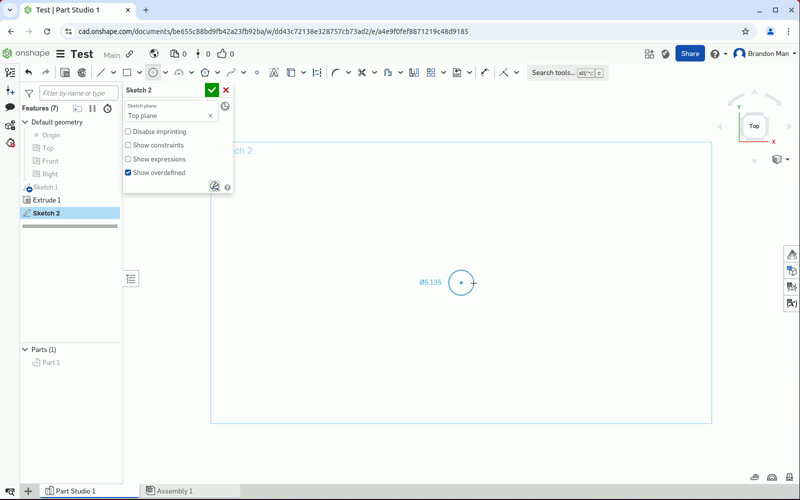
click(473, 282)
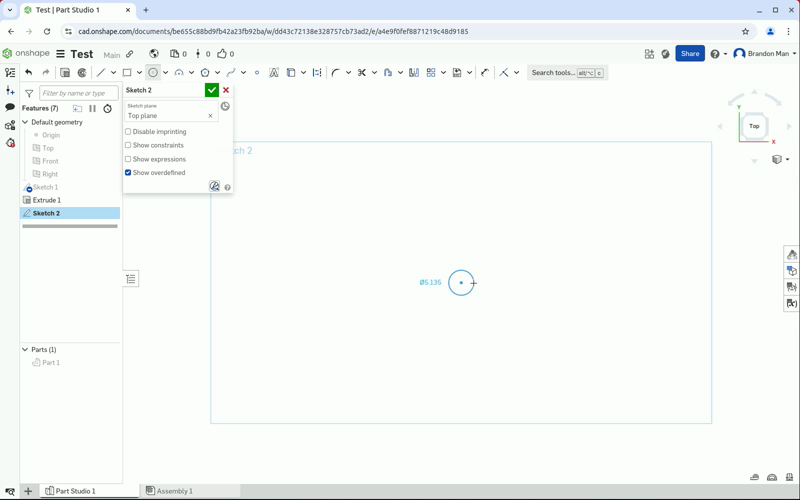
key(esc)
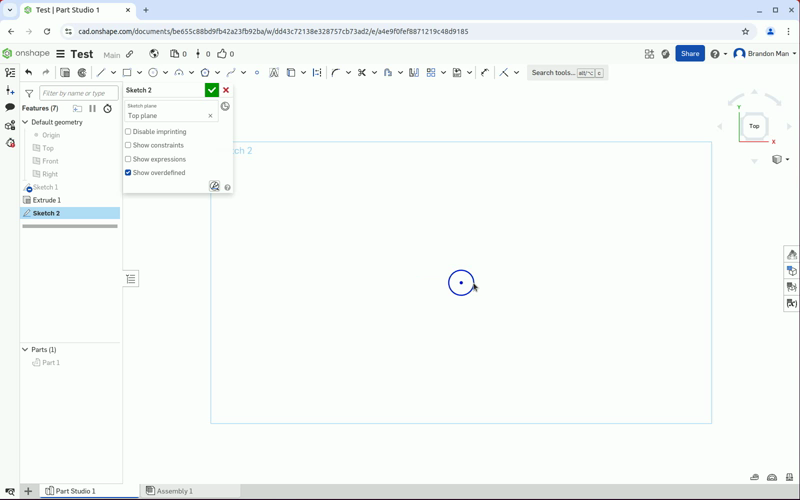
key(c)
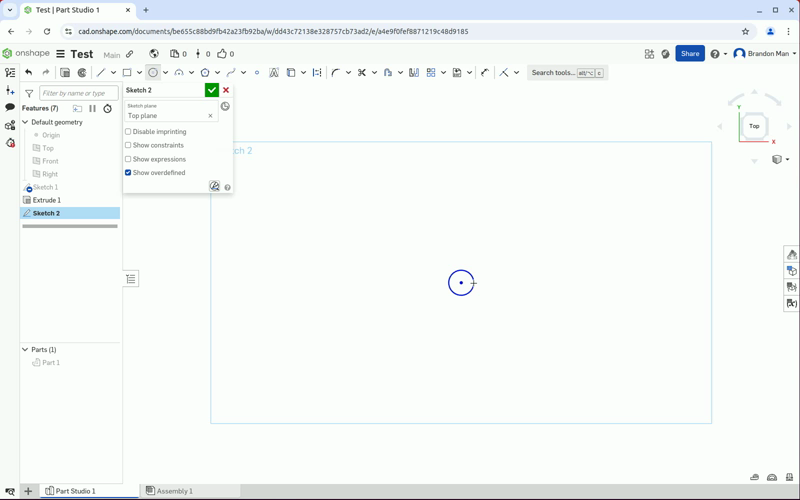
key_down(shift)
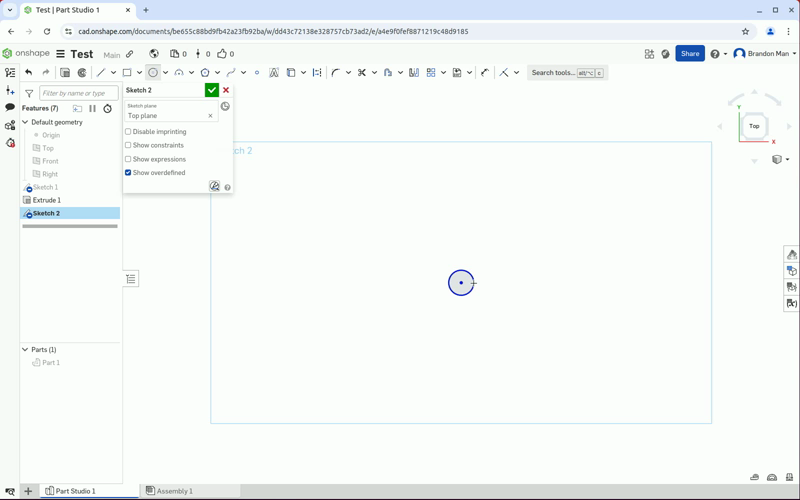
mouse_move(461, 282)
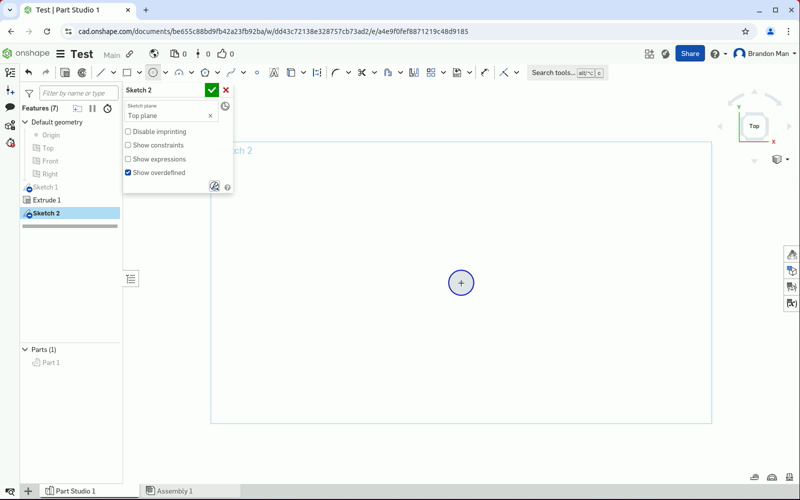
click(461, 282)
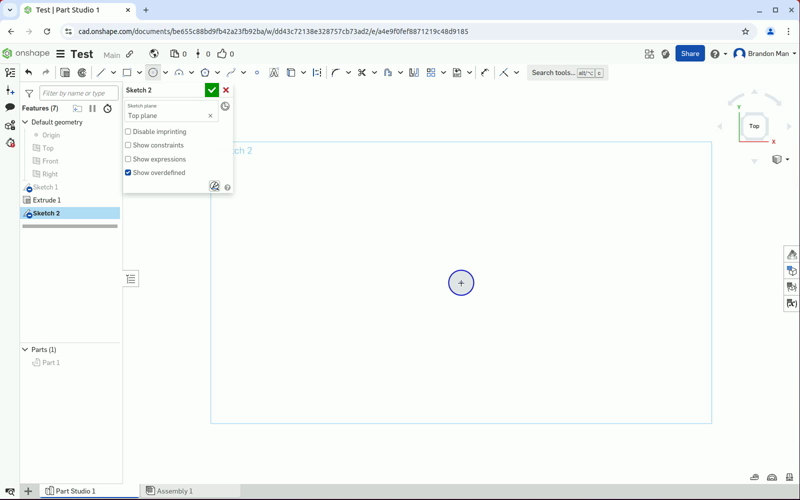
key_up(shift)
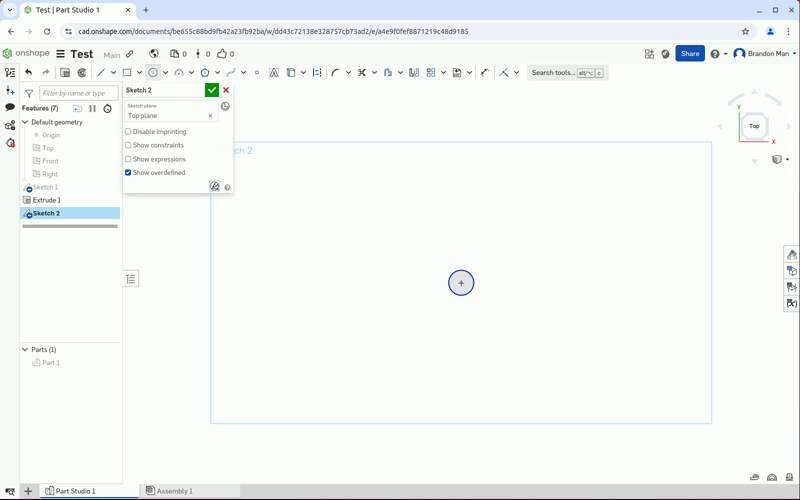
mouse_move(466, 282)
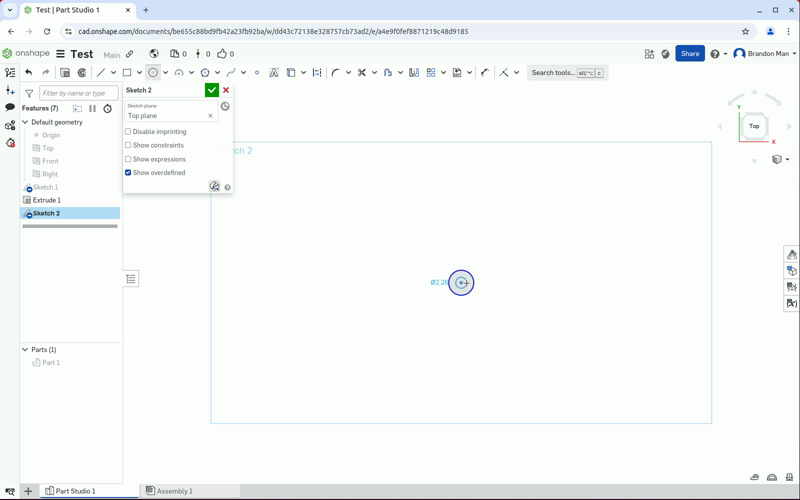
click(466, 282)
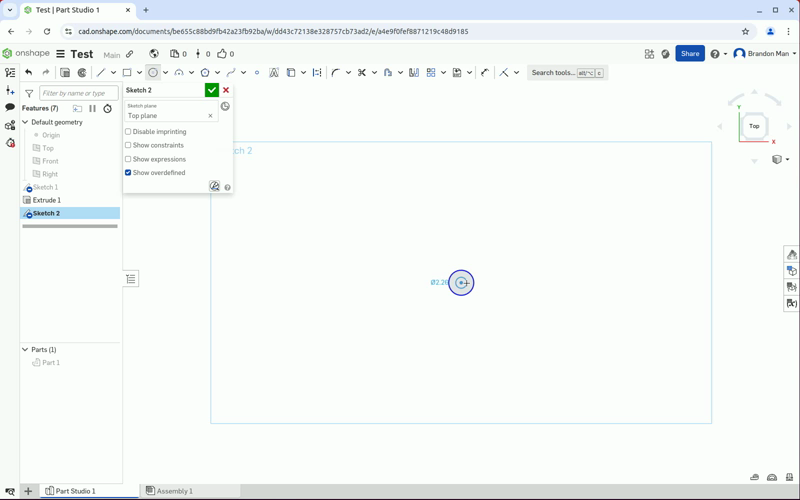
key(esc)
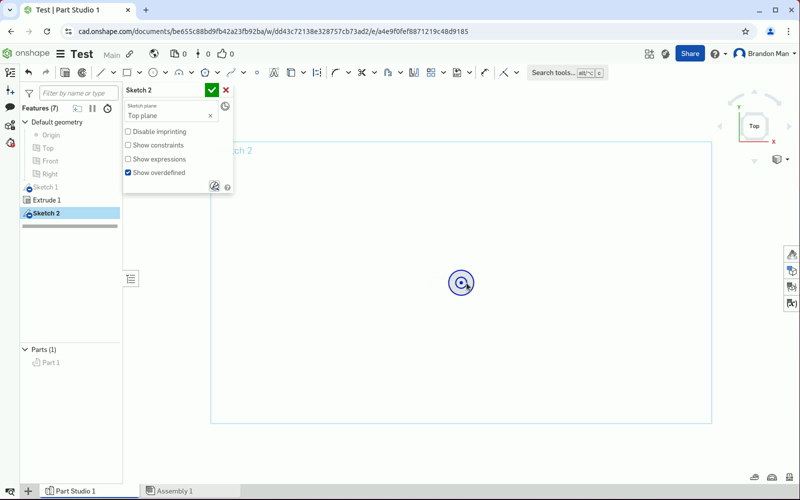
mouse_move(454, 275)
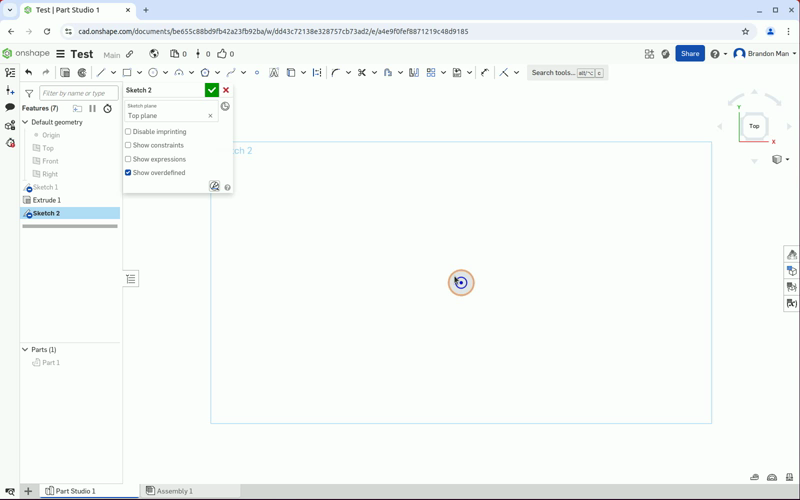
scroll(6)
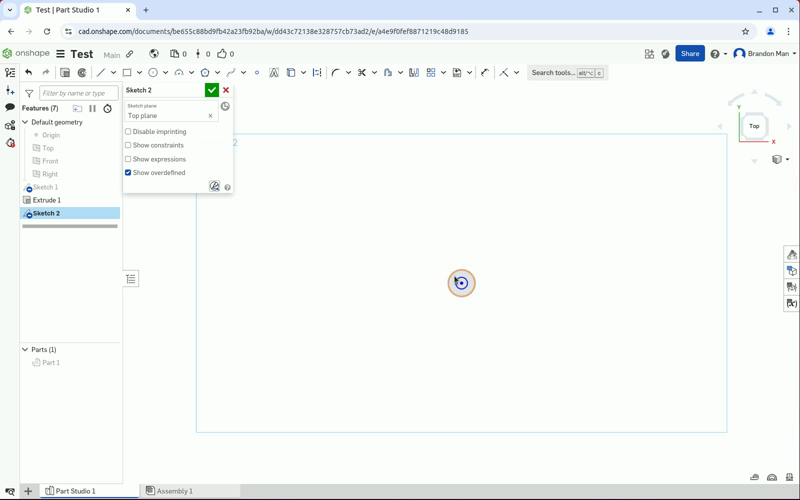
scroll(6)
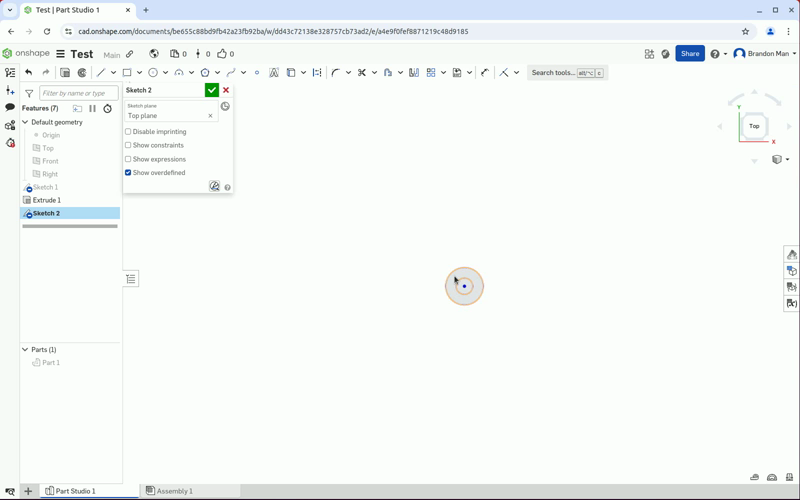
scroll(6)
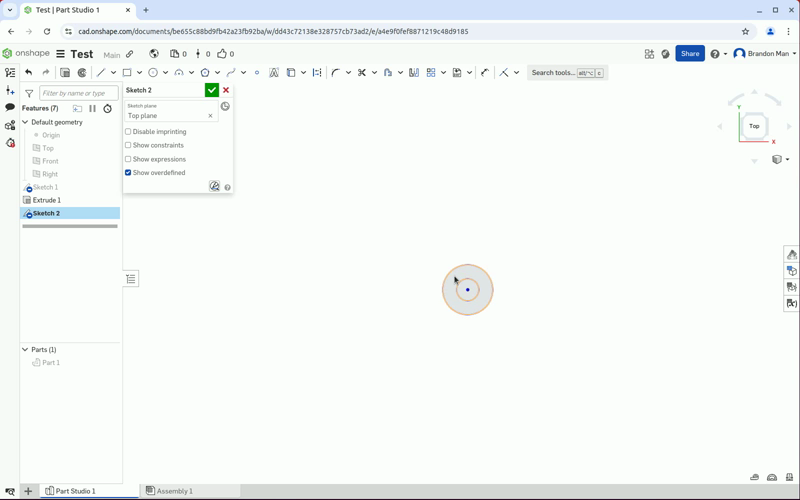
scroll(6)
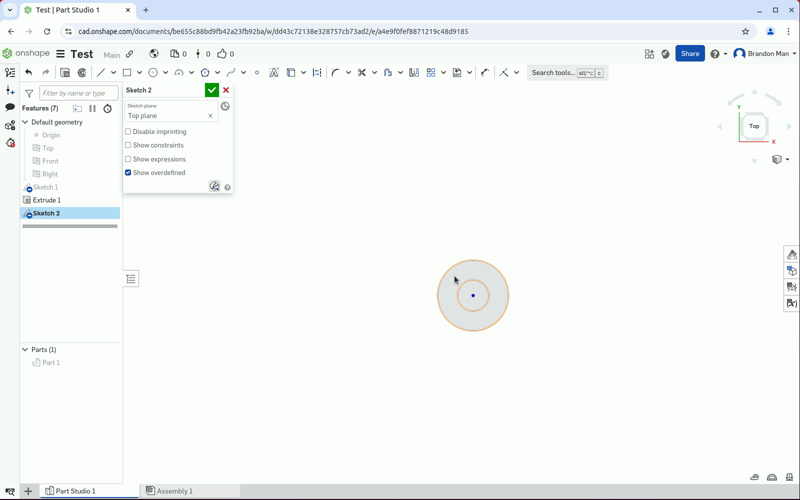
scroll(6)
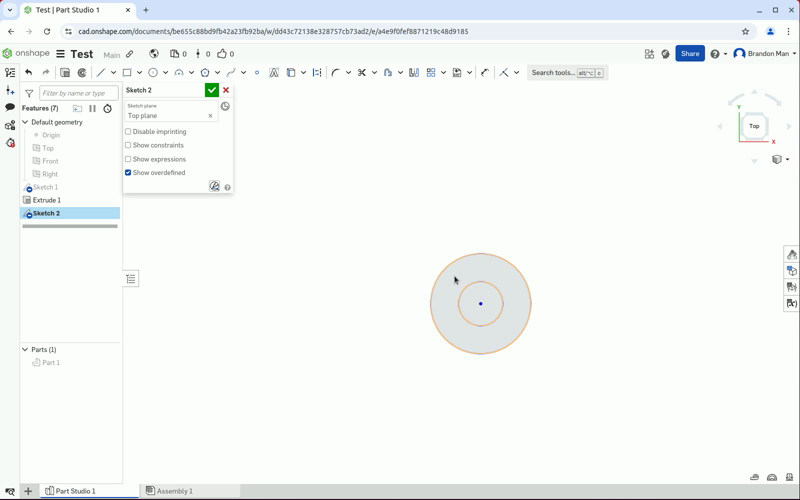
scroll(6)
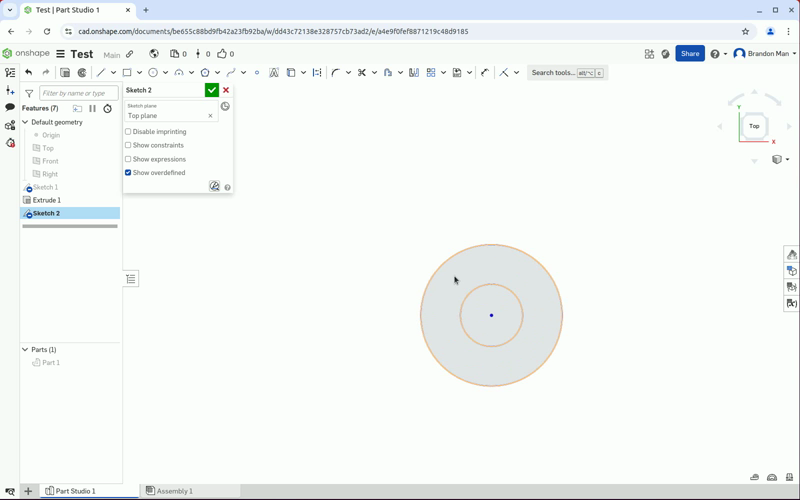
scroll(6)
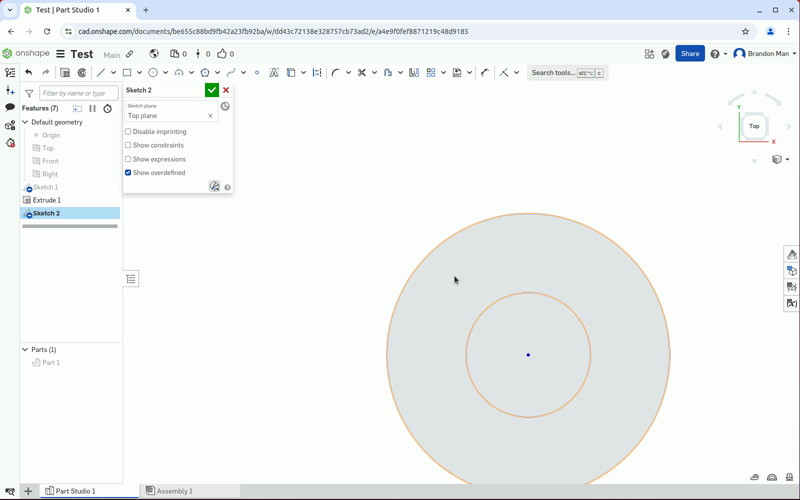
click(454, 275)
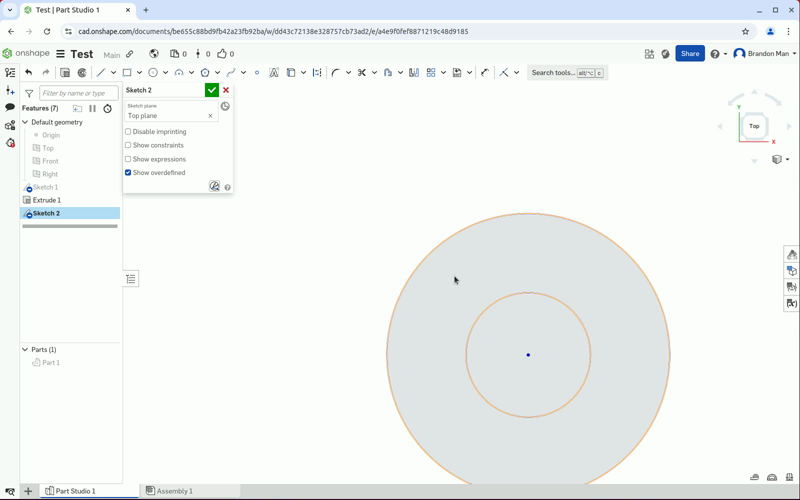
scroll(-6)
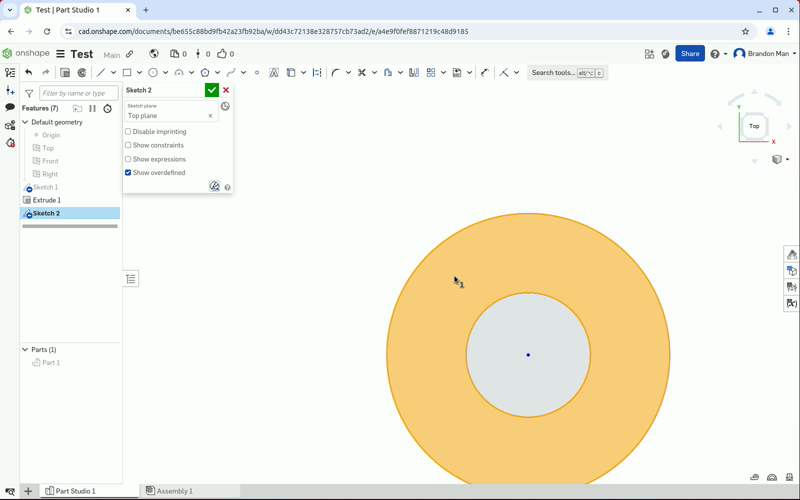
scroll(-6)
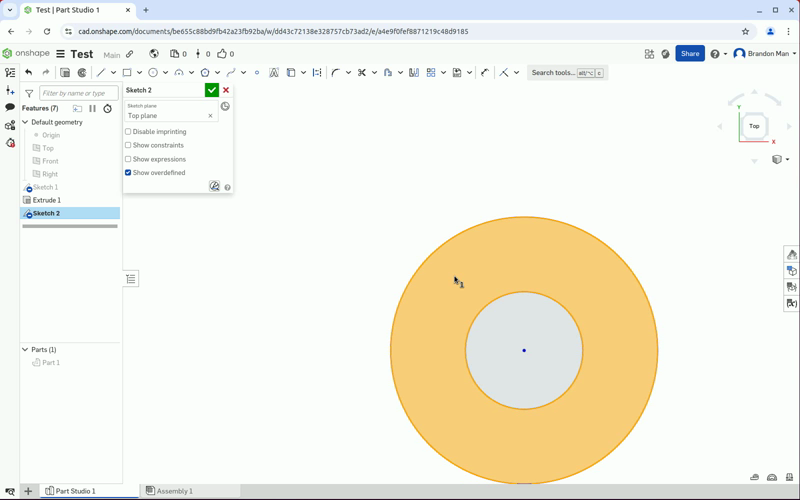
scroll(-6)
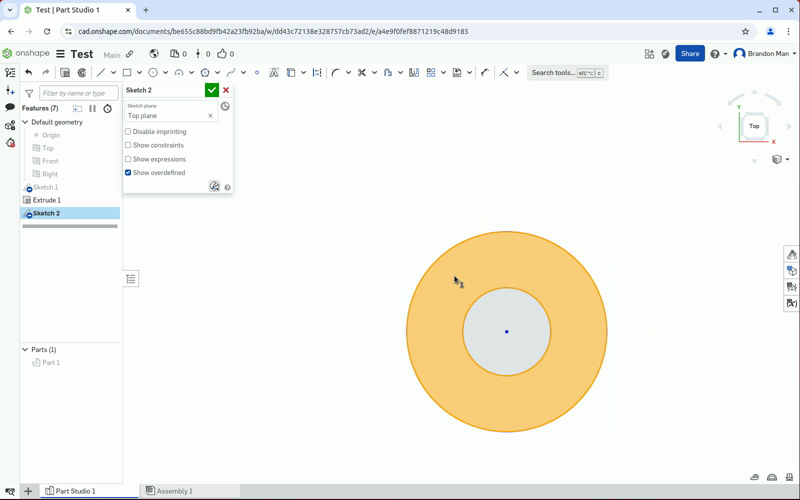
scroll(-6)
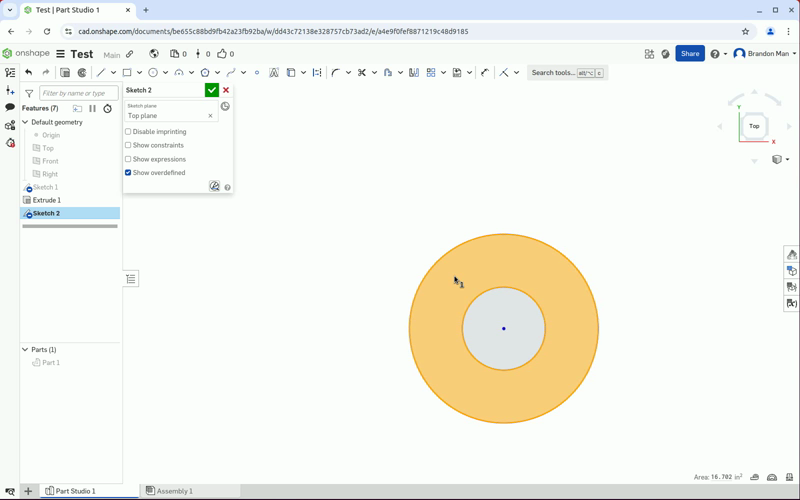
scroll(-6)
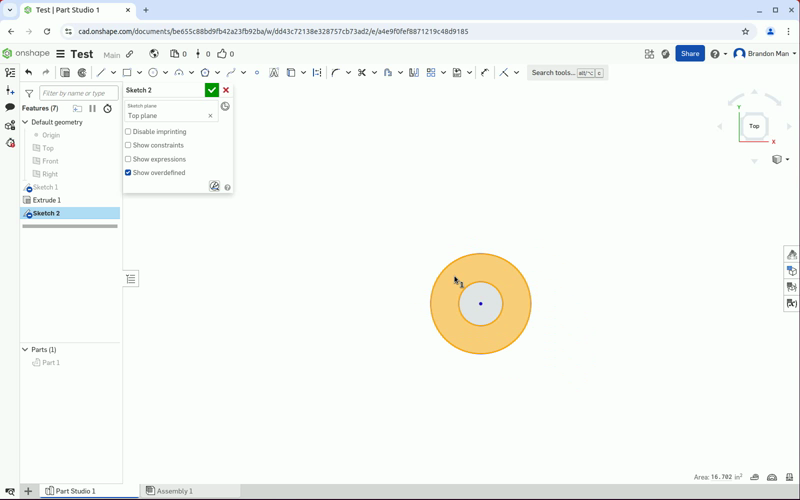
scroll(-6)
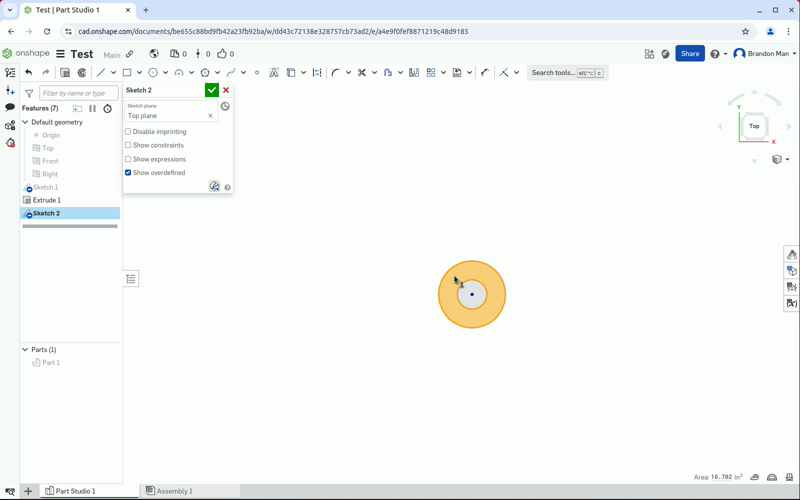
scroll(-6)
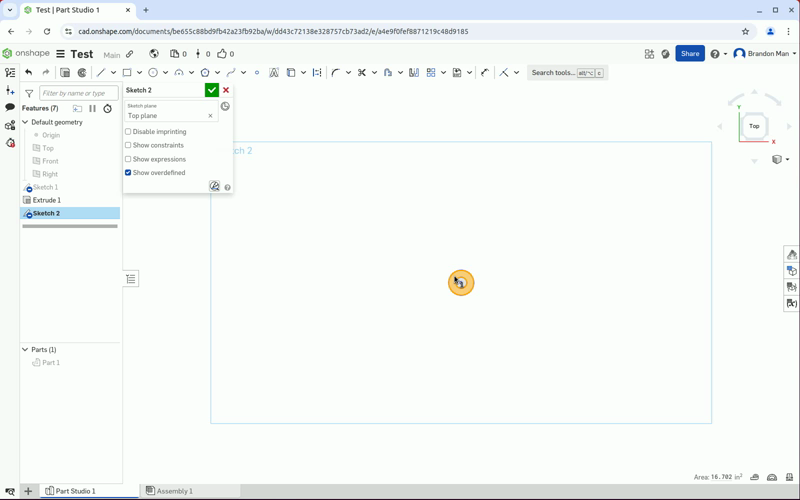
mouse_move(73, 352)
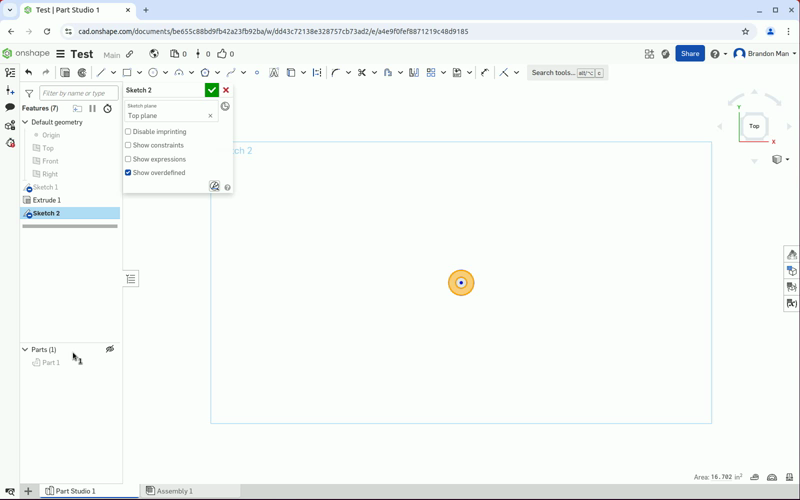
key(shift+y)
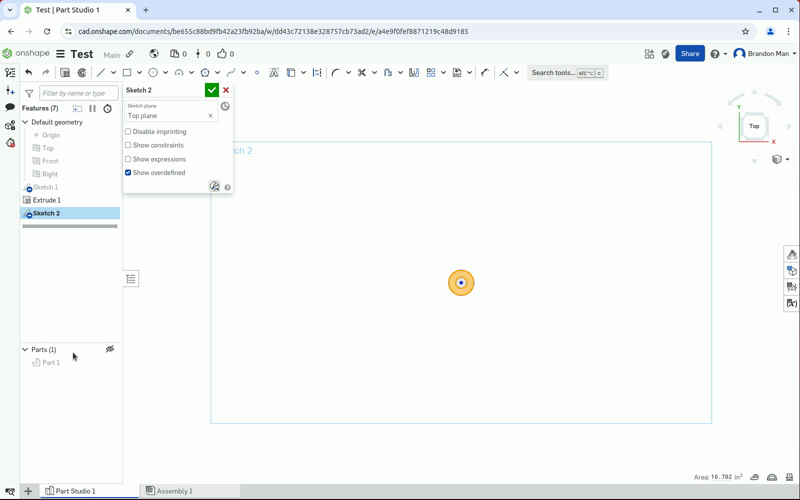
key(shift+e)
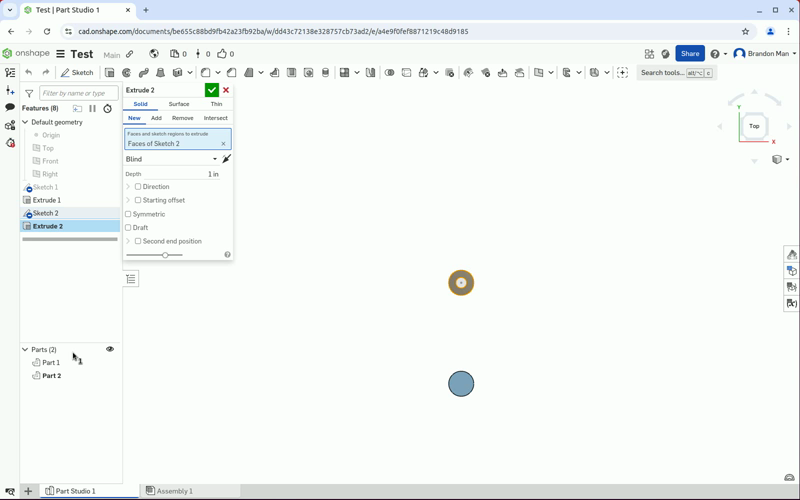
mouse_move(143, 106)
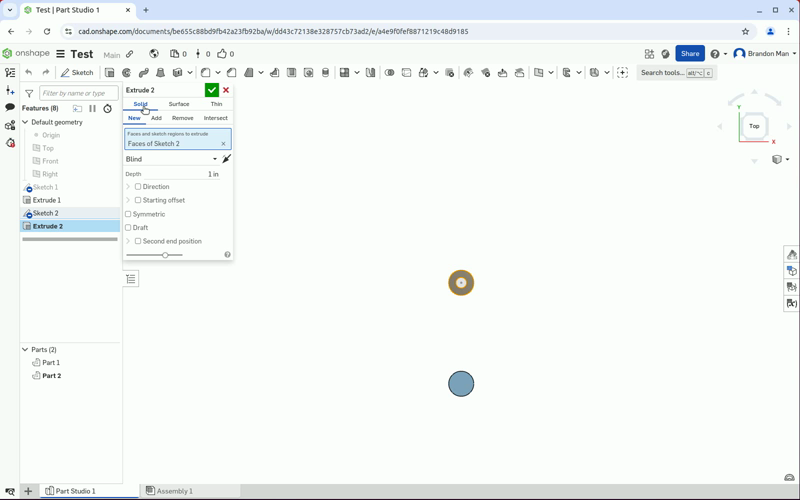
click(143, 106)
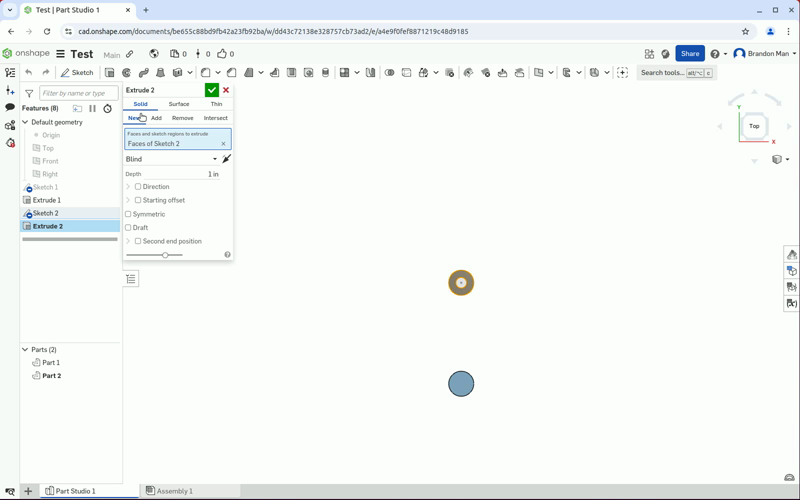
mouse_move(137, 120)
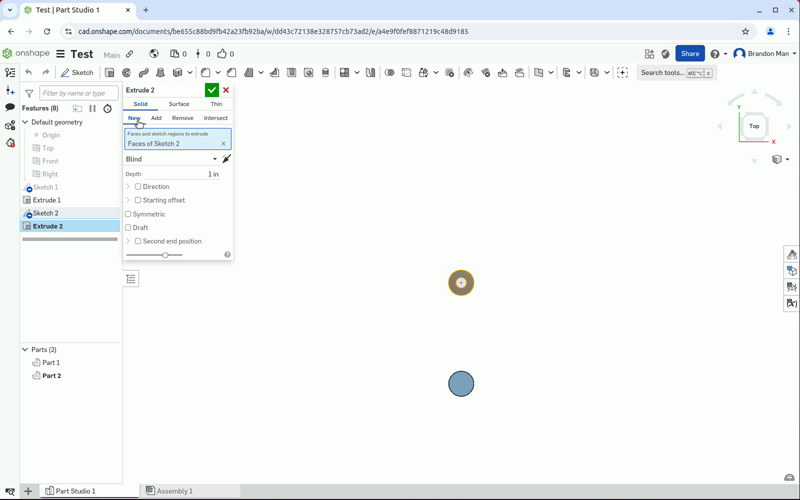
click(137, 120)
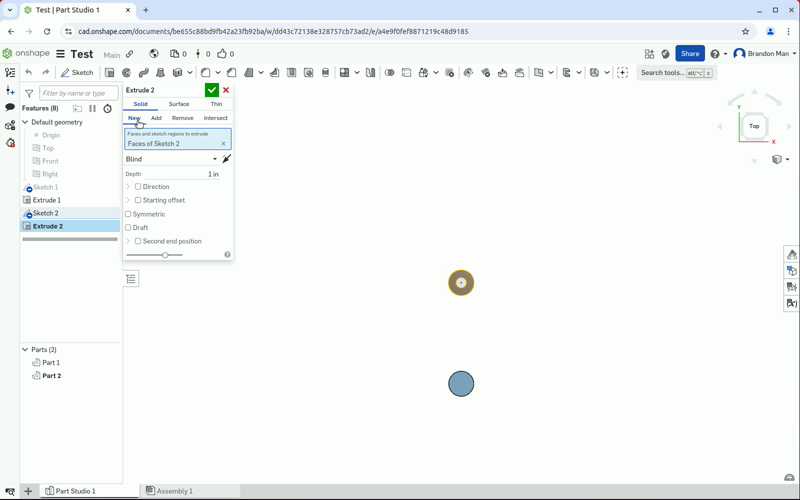
key(tab, 4)
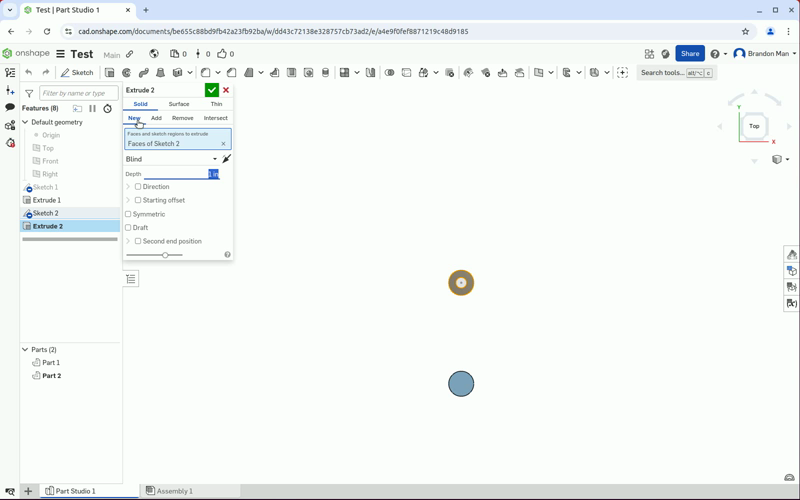
text(1.685)
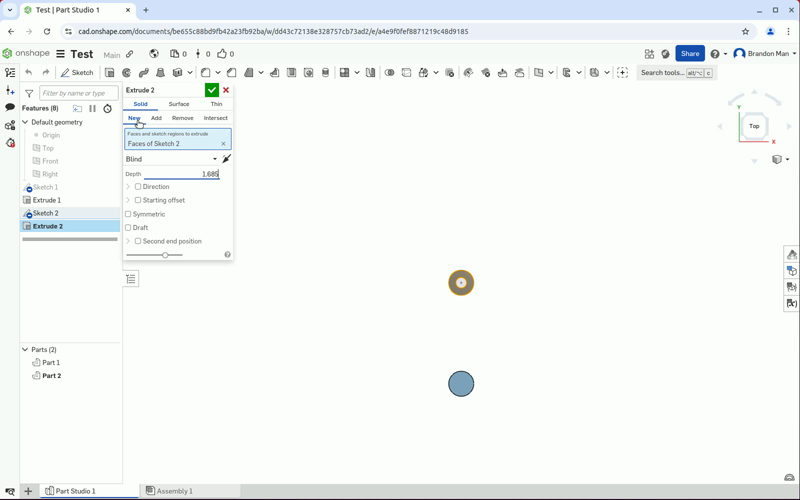
key(enter)
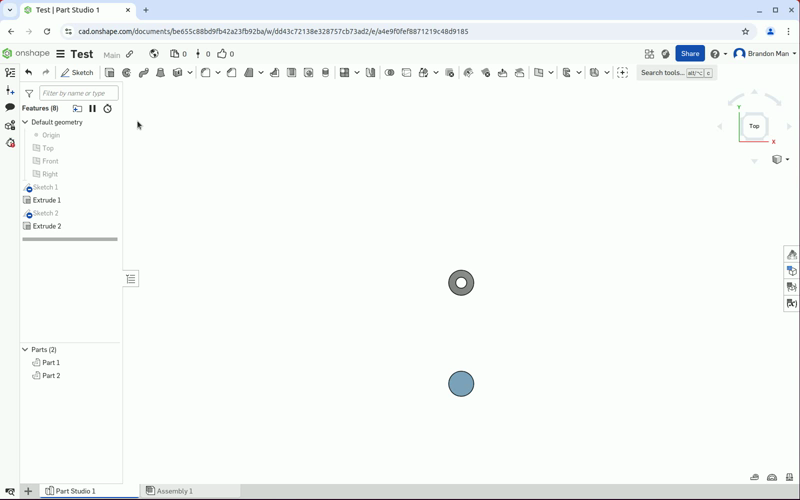
key(shift+h)
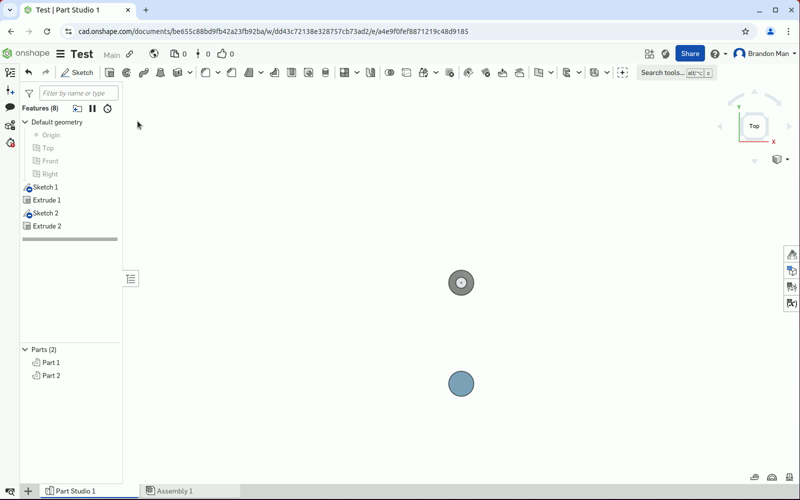
key(shift+h)
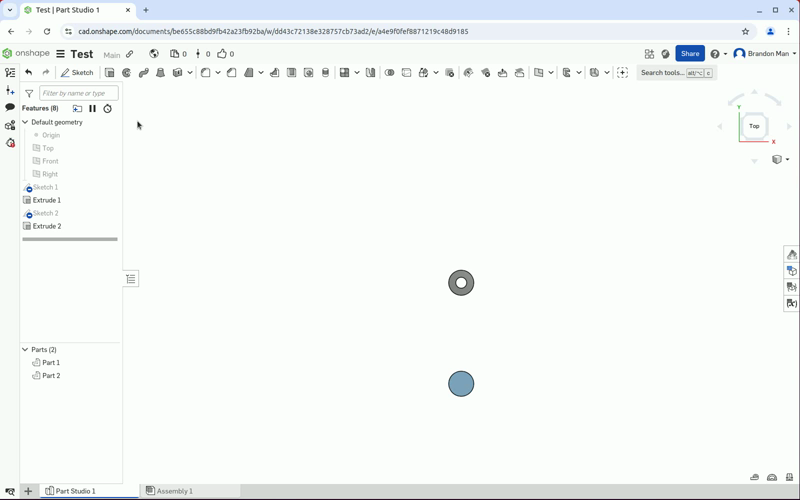
mouse_move(73, 189)
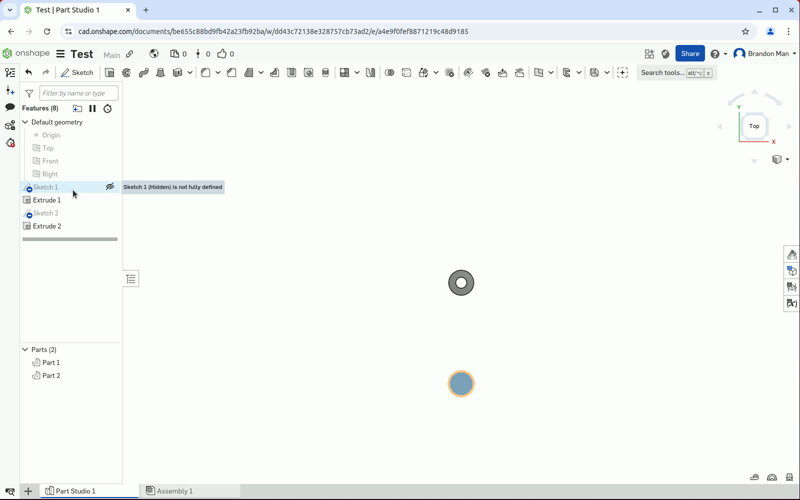
click(73, 189)
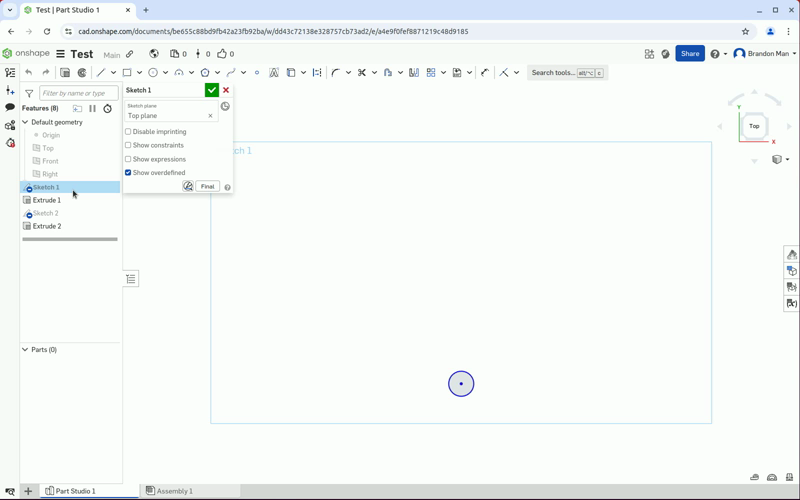
mouse_move(229, 92)
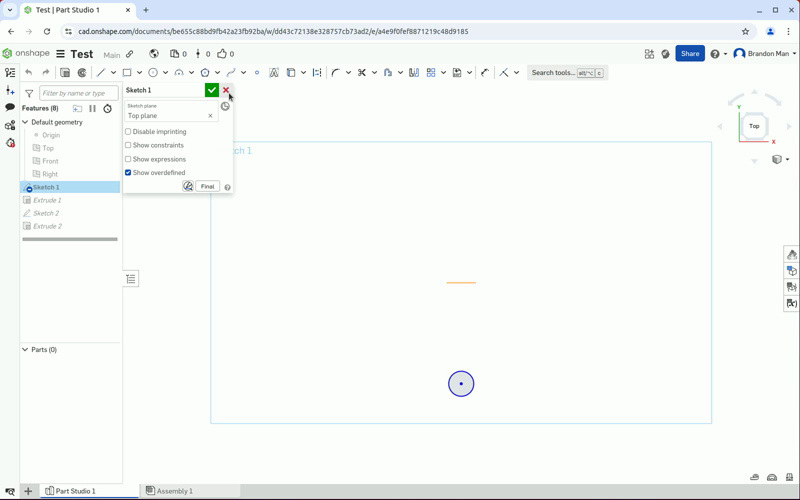
click(229, 92)
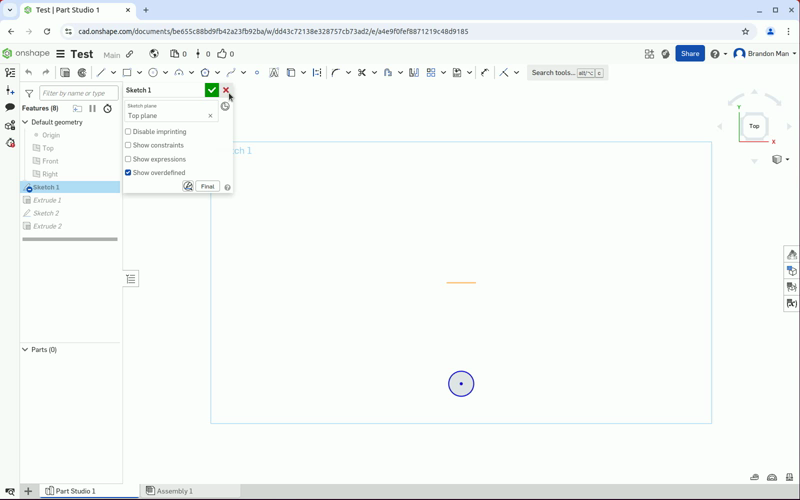
key(shift+s)
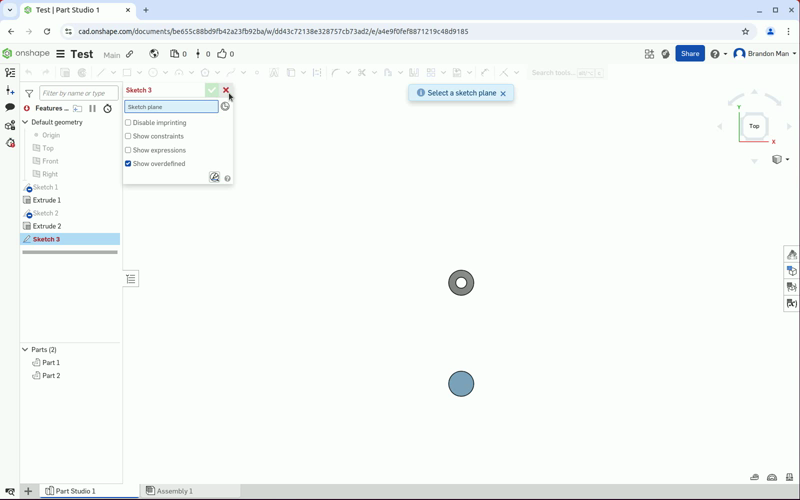
mouse_move(73, 150)
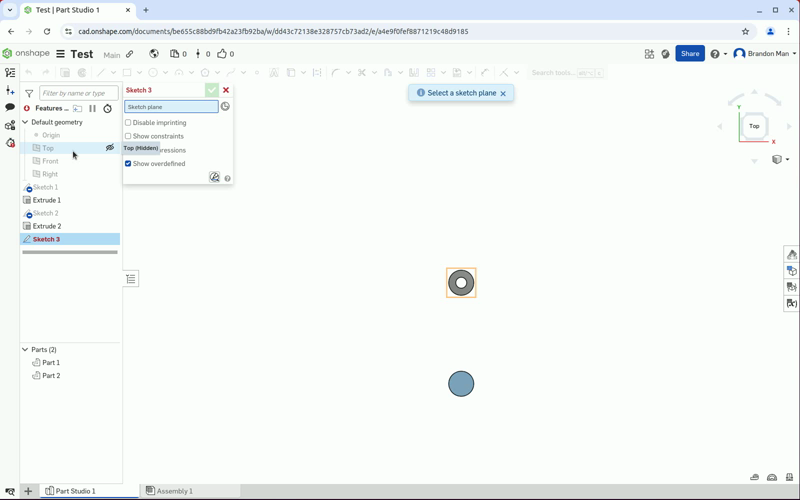
click(73, 150)
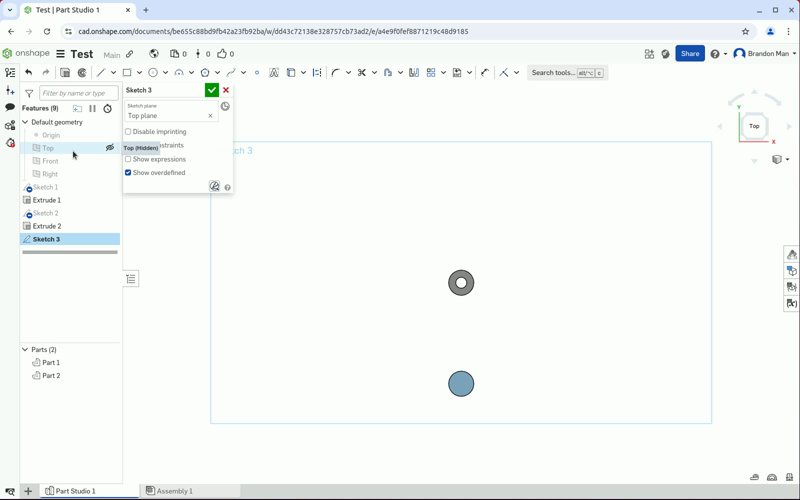
mouse_move(73, 352)
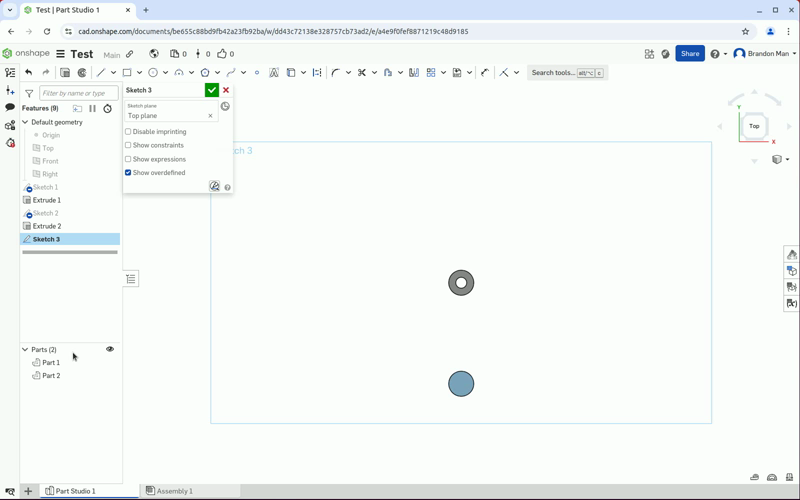
key(y)
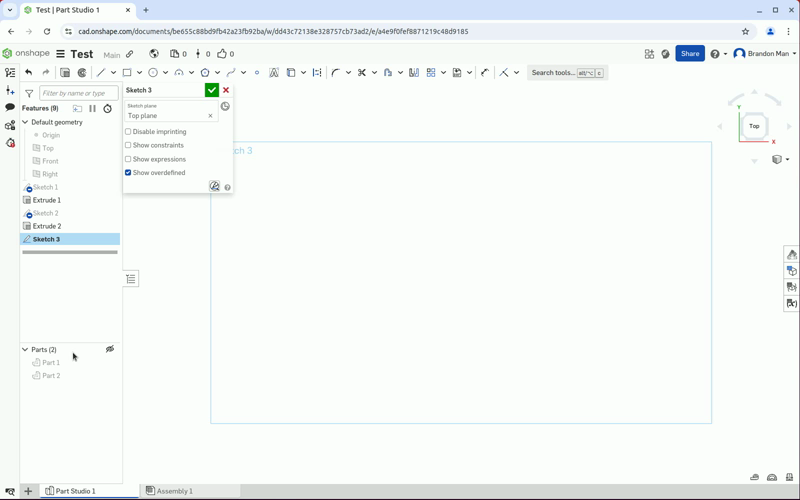
key(a)
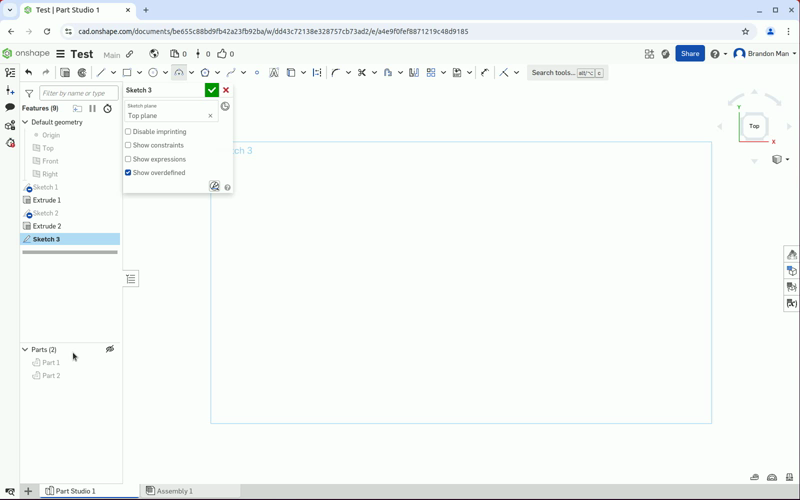
key_down(shift)
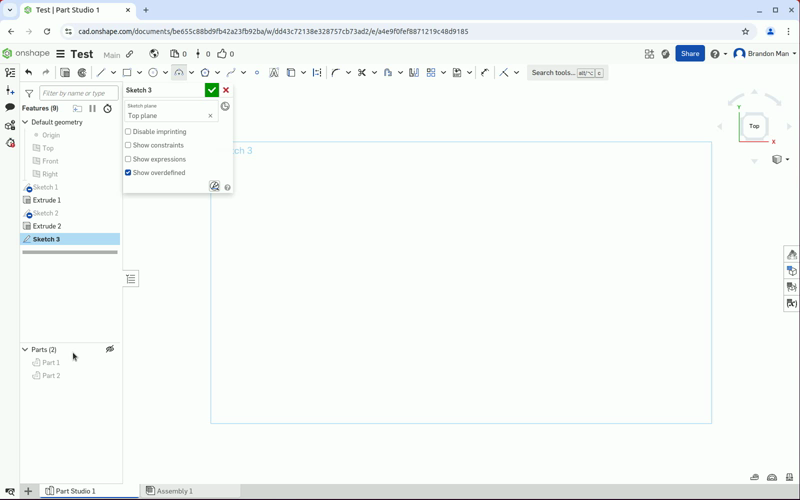
mouse_move(449, 380)
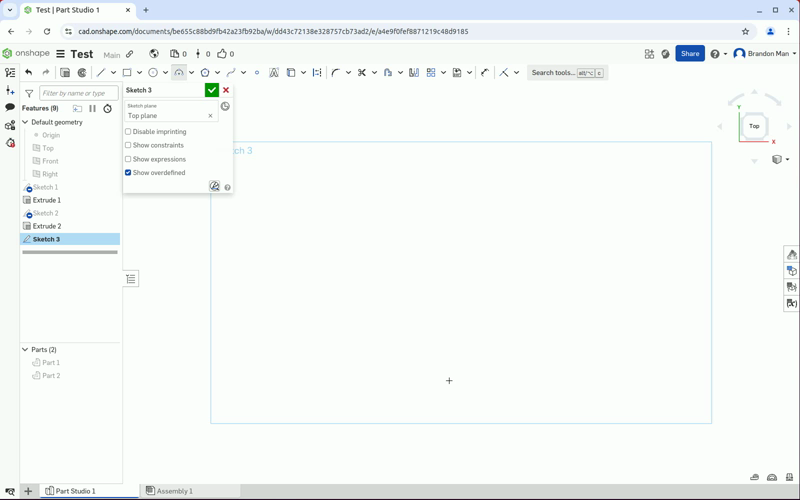
click(449, 380)
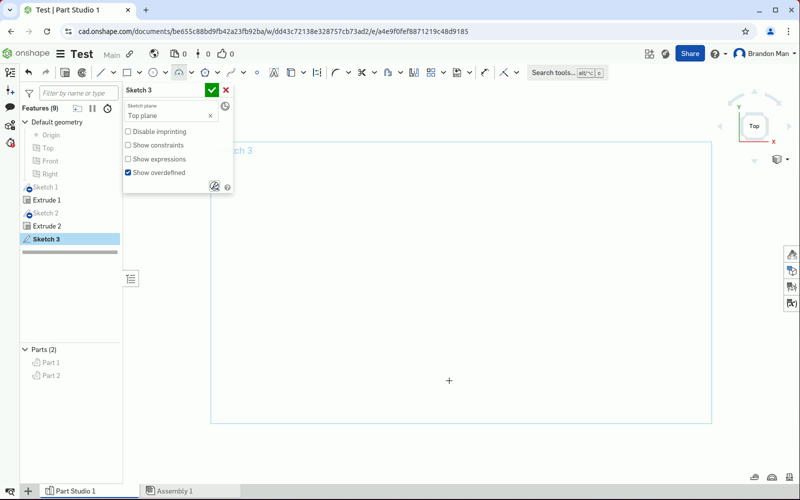
key_up(shift)
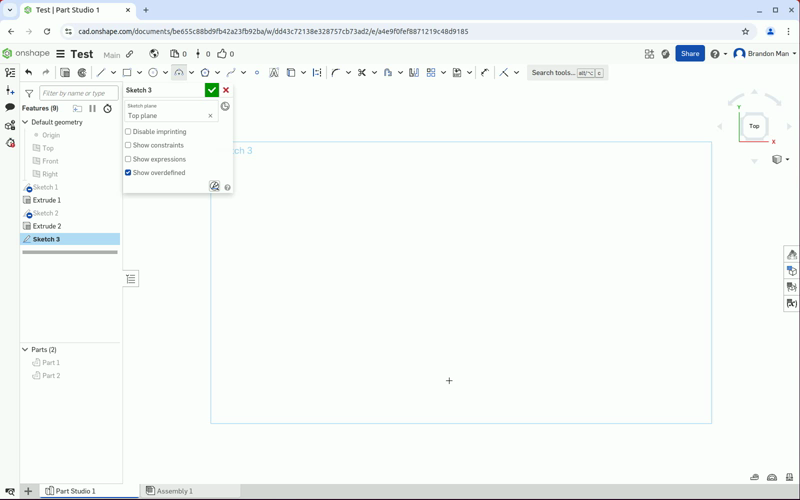
key_down(shift)
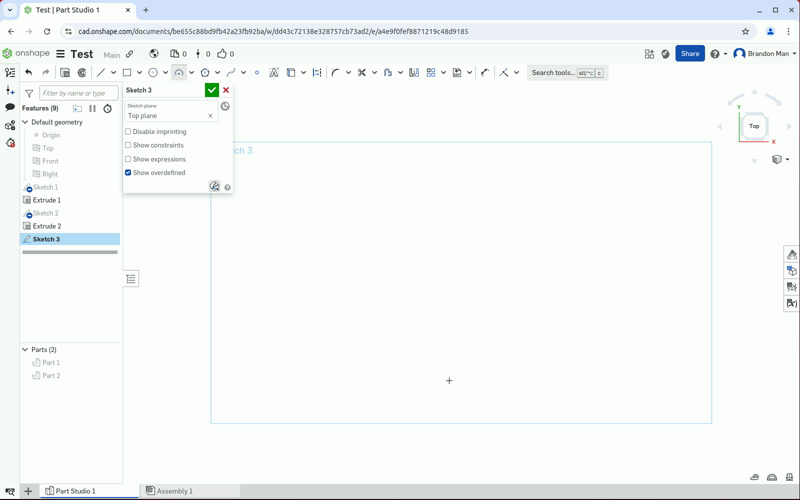
mouse_move(471, 380)
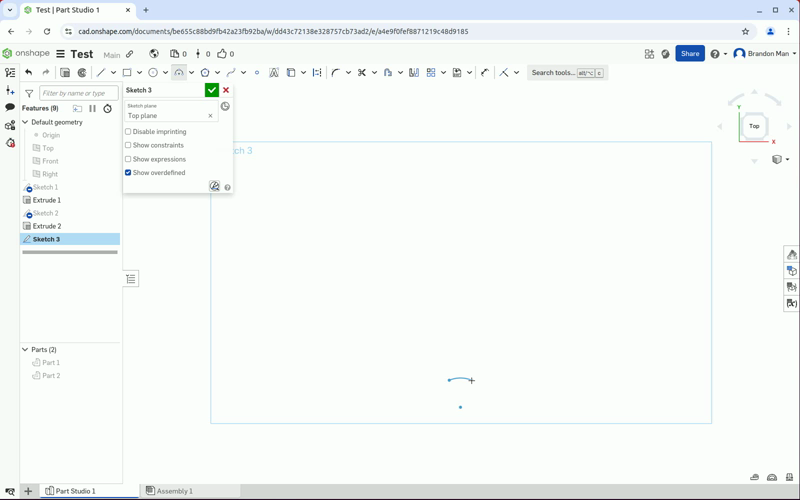
click(471, 380)
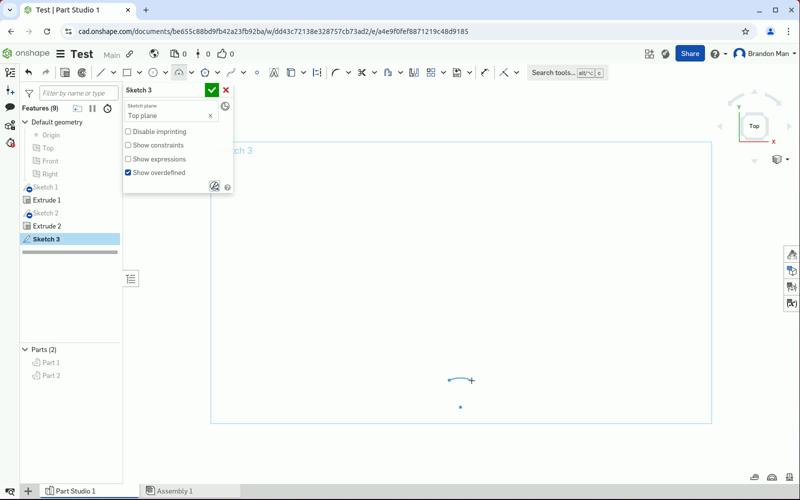
mouse_move(460, 372)
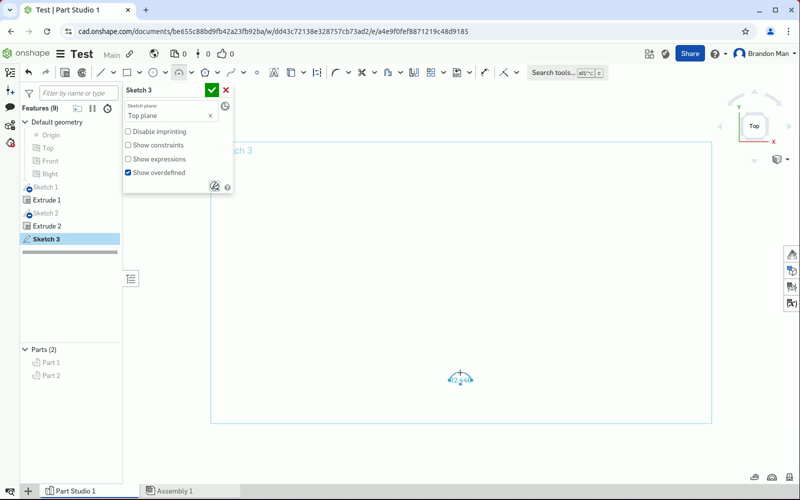
click(460, 372)
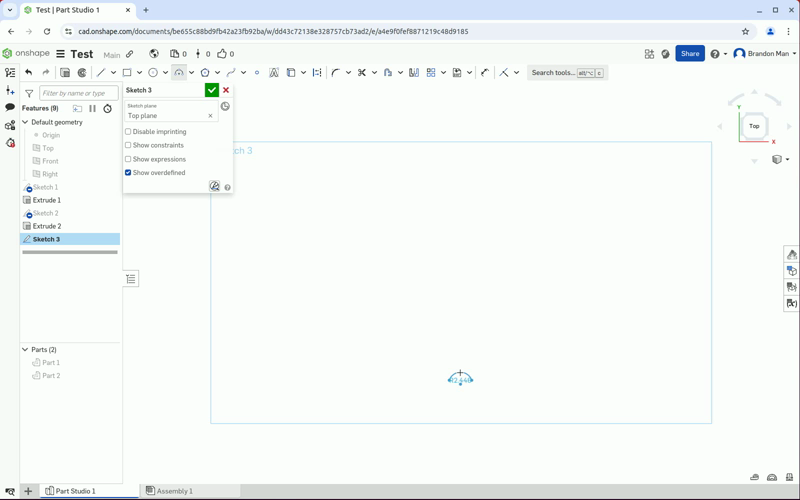
key_up(shift)
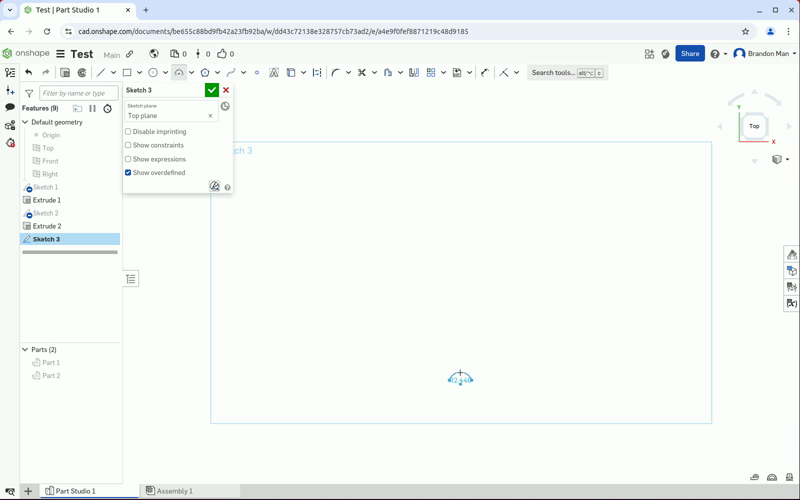
mouse_move(471, 380)
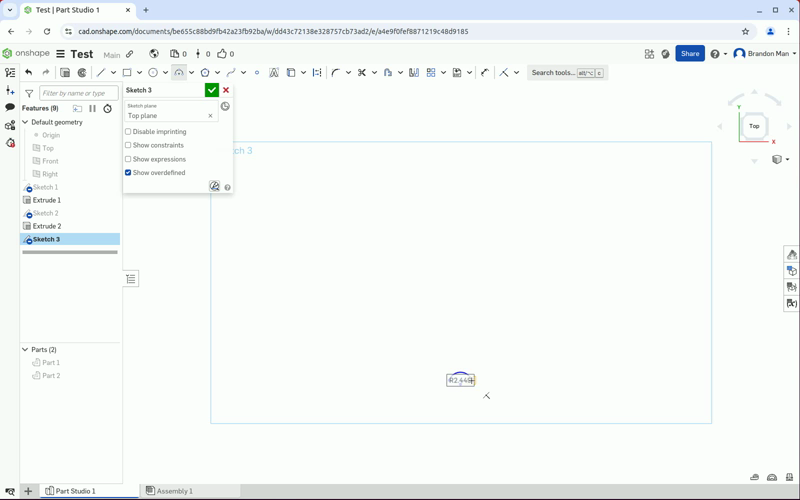
click(471, 380)
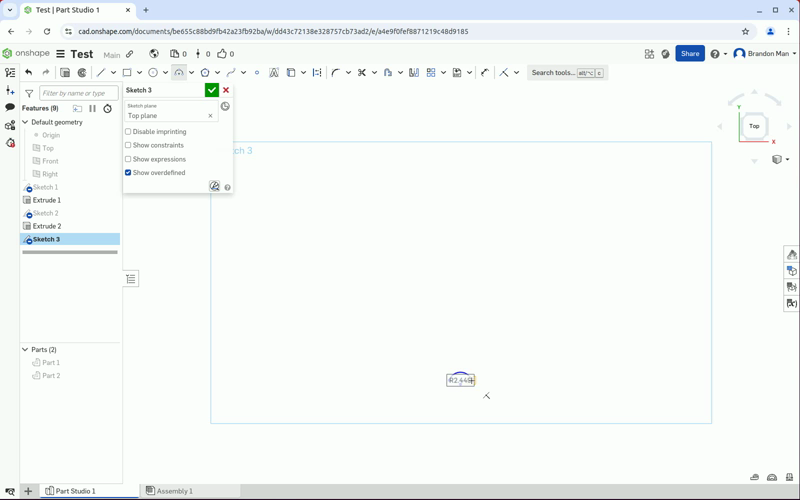
key_down(shift)
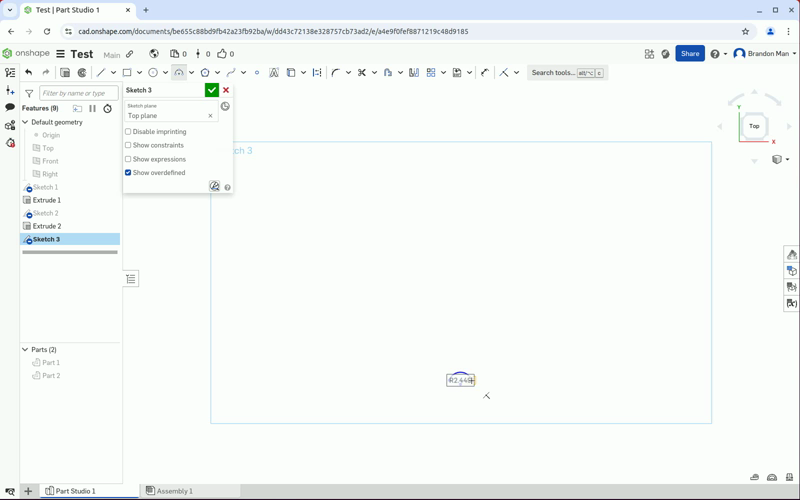
mouse_move(471, 287)
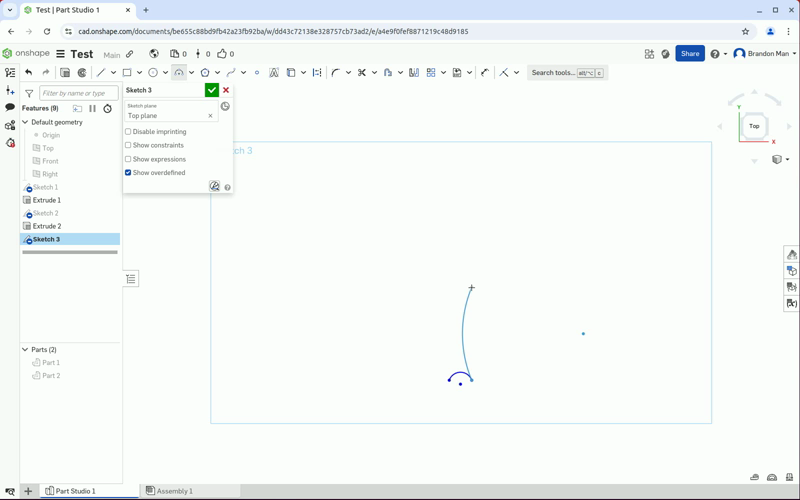
click(471, 287)
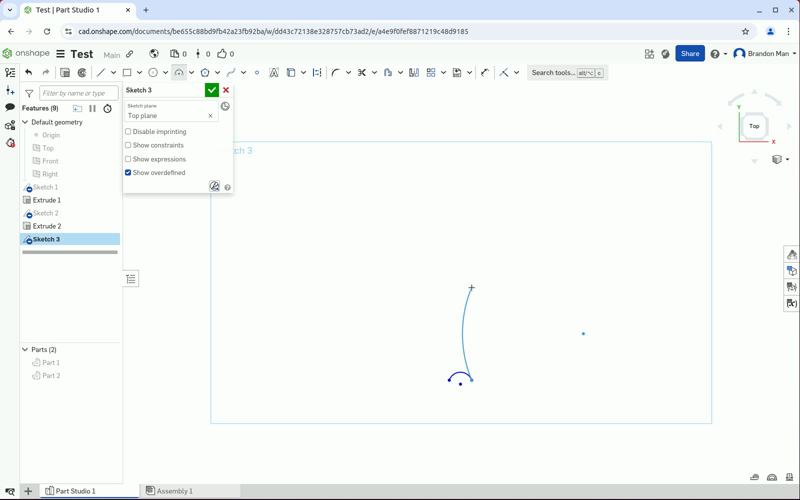
mouse_move(463, 333)
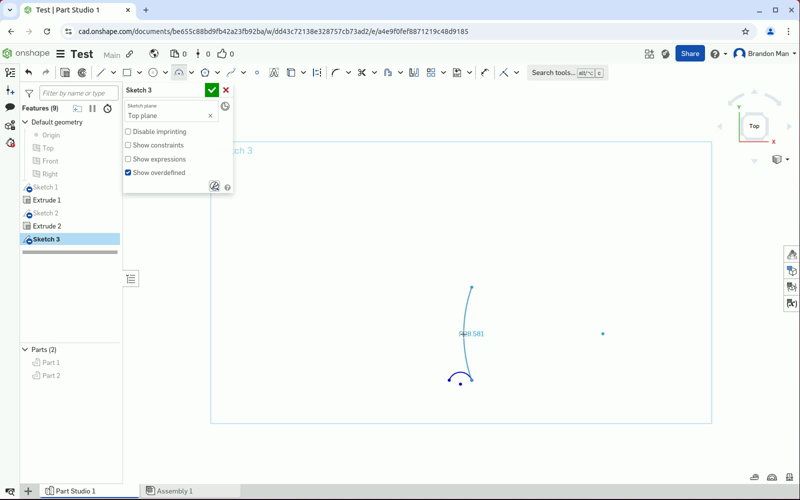
click(463, 333)
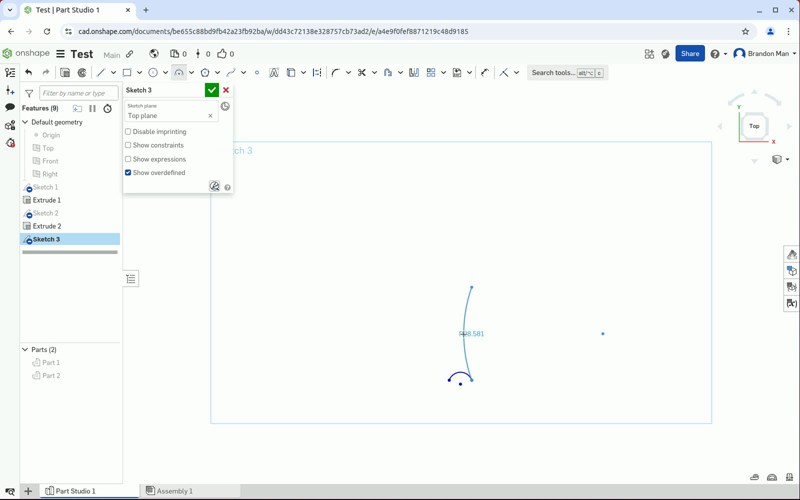
key_up(shift)
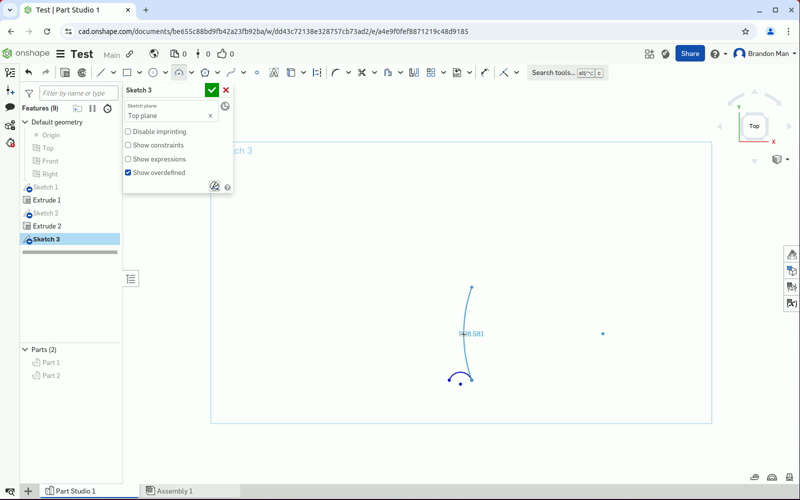
mouse_move(471, 287)
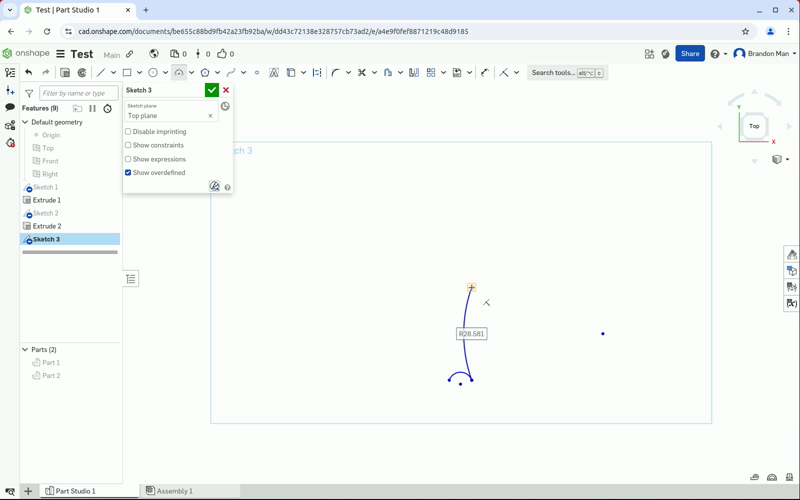
click(471, 287)
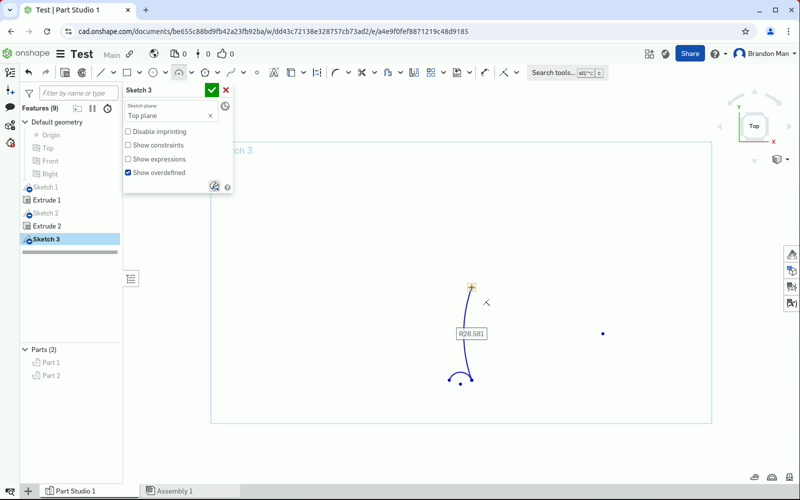
key_down(shift)
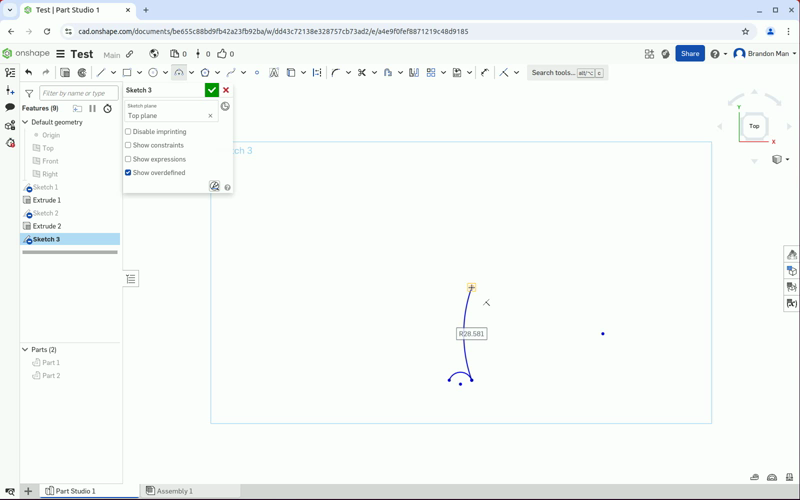
mouse_move(449, 287)
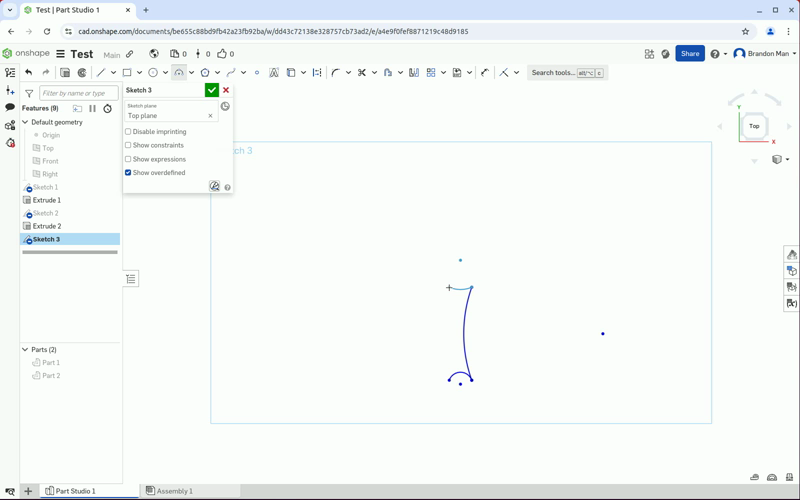
click(449, 287)
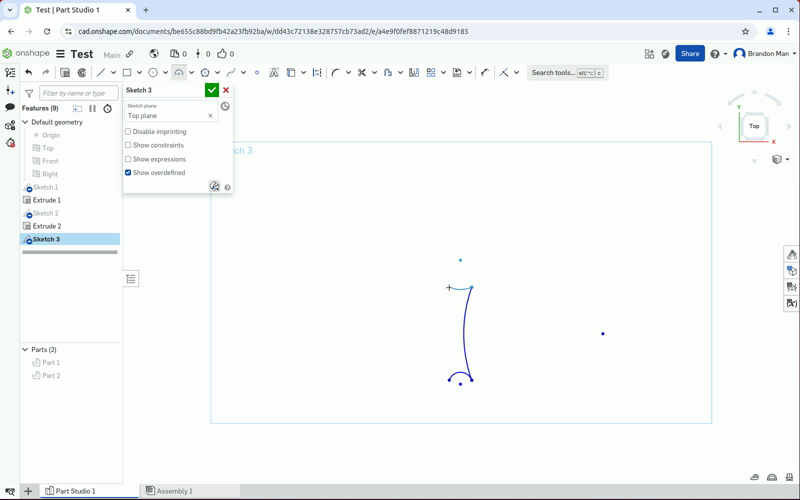
mouse_move(460, 295)
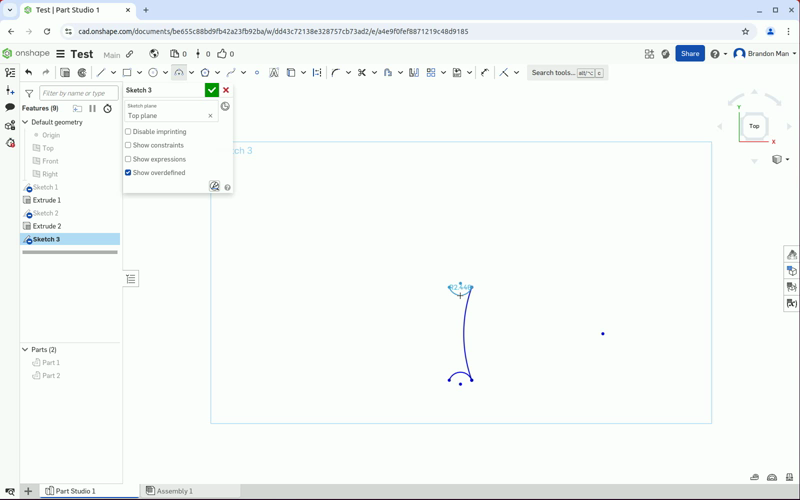
click(460, 295)
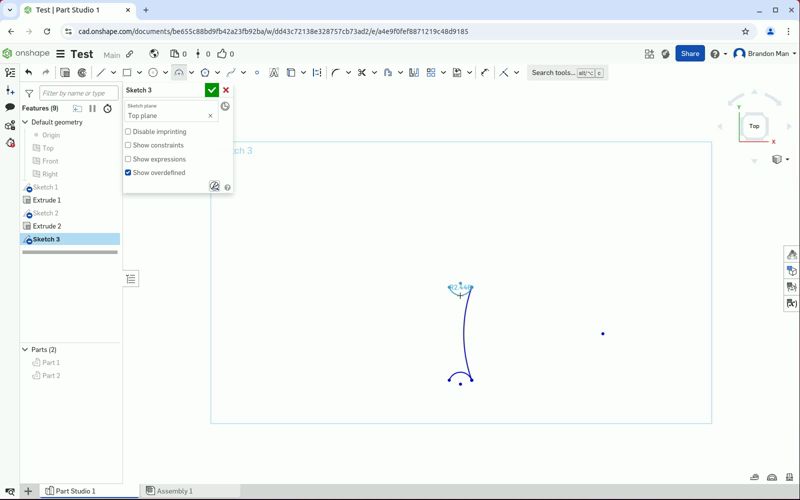
key_up(shift)
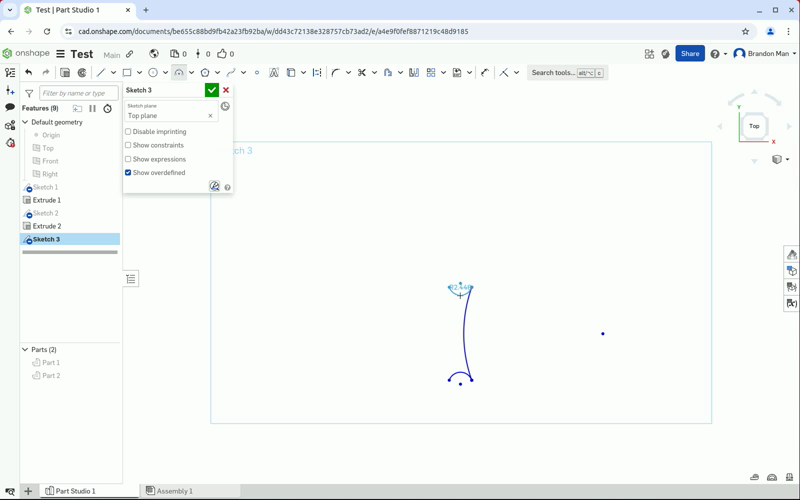
mouse_move(449, 287)
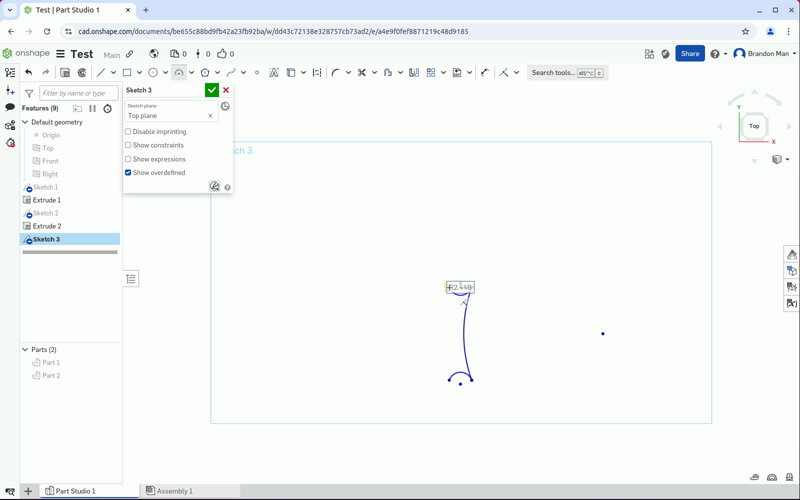
click(449, 287)
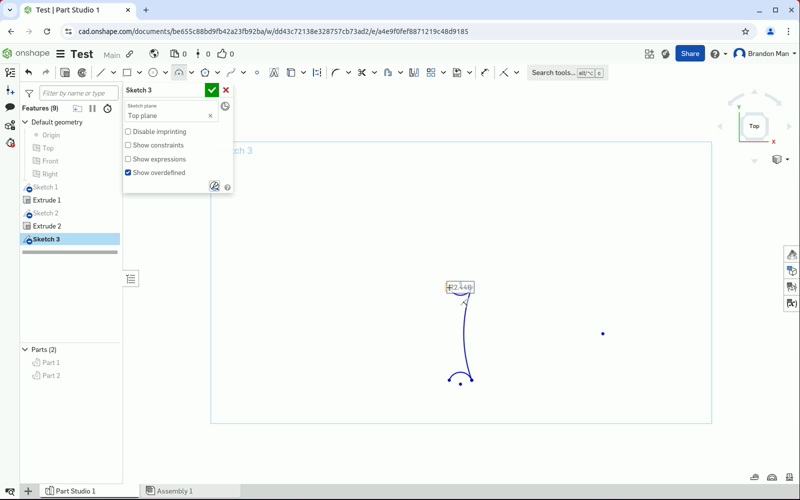
mouse_move(449, 380)
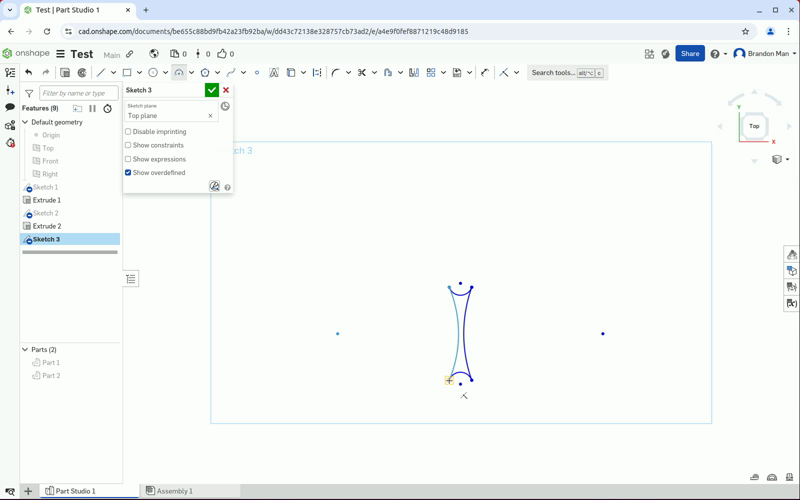
click(449, 380)
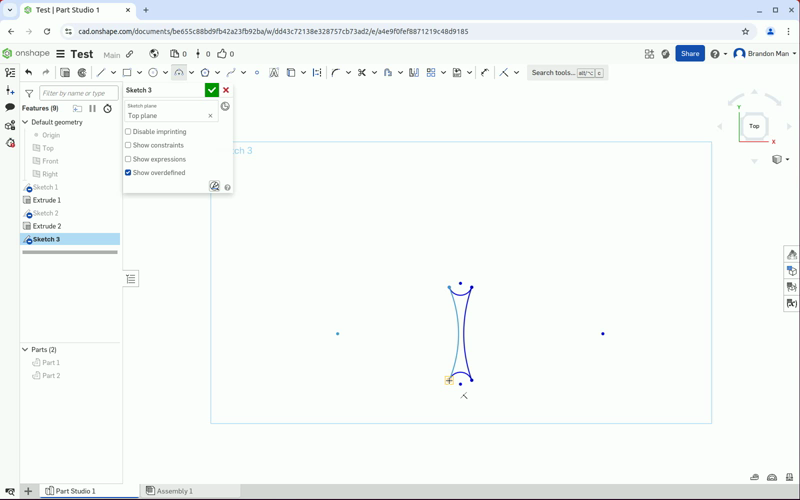
key_down(shift)
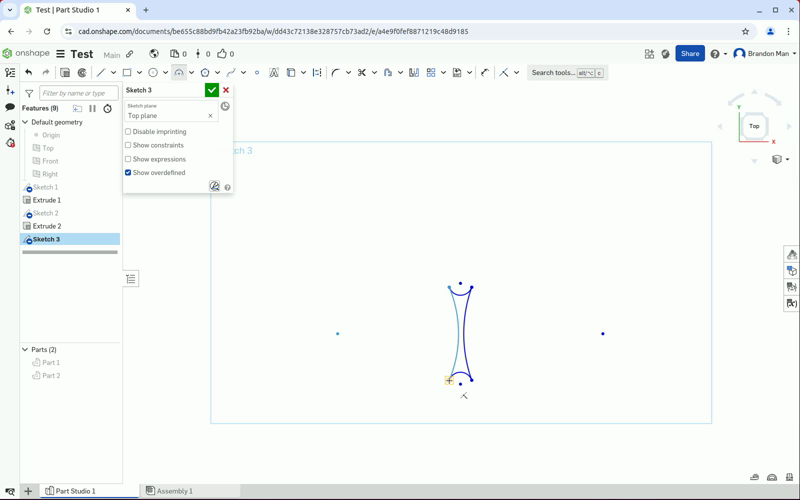
mouse_move(456, 333)
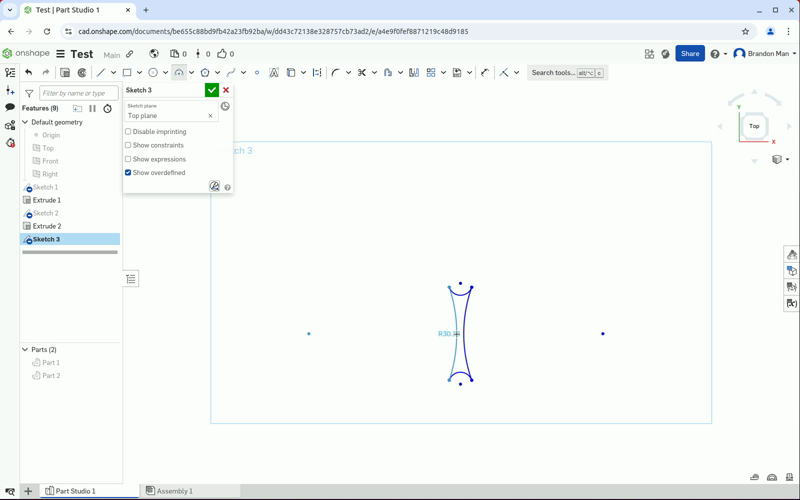
click(456, 333)
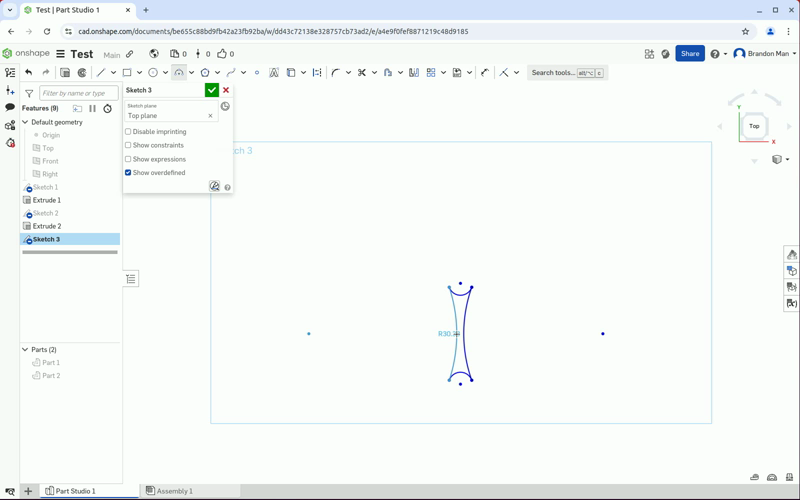
key_up(shift)
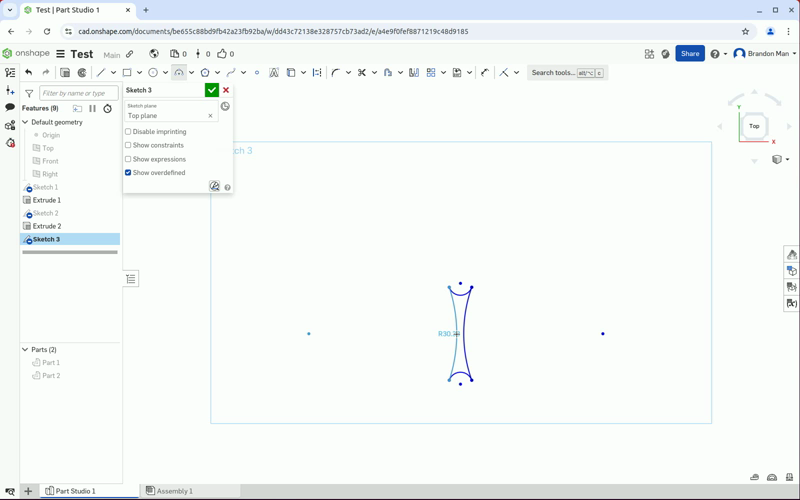
key(esc)
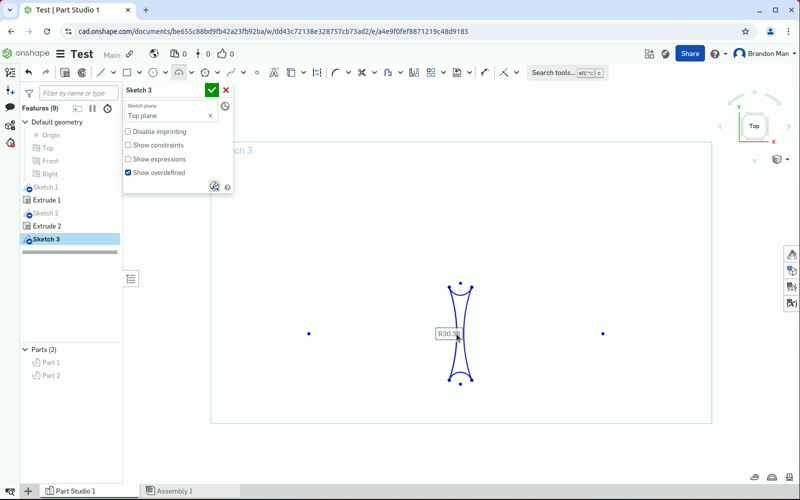
mouse_move(464, 367)
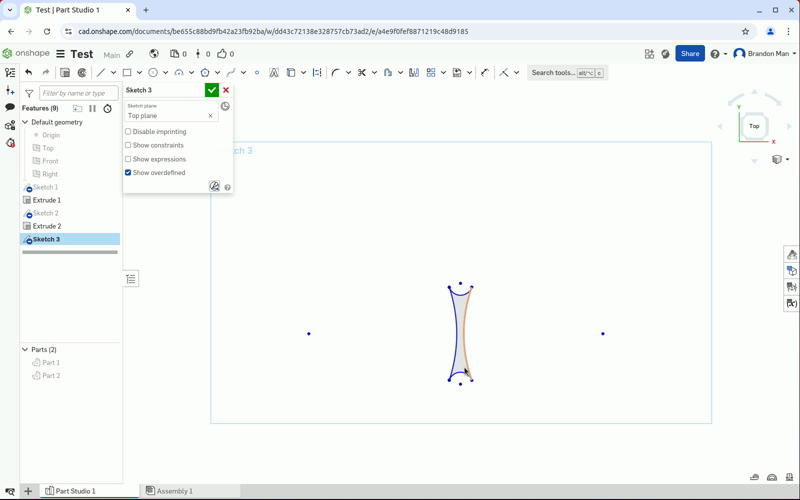
scroll(6)
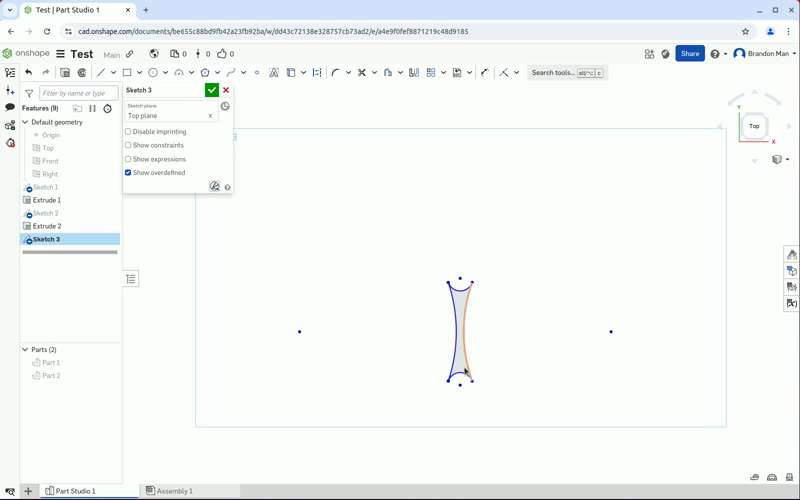
scroll(6)
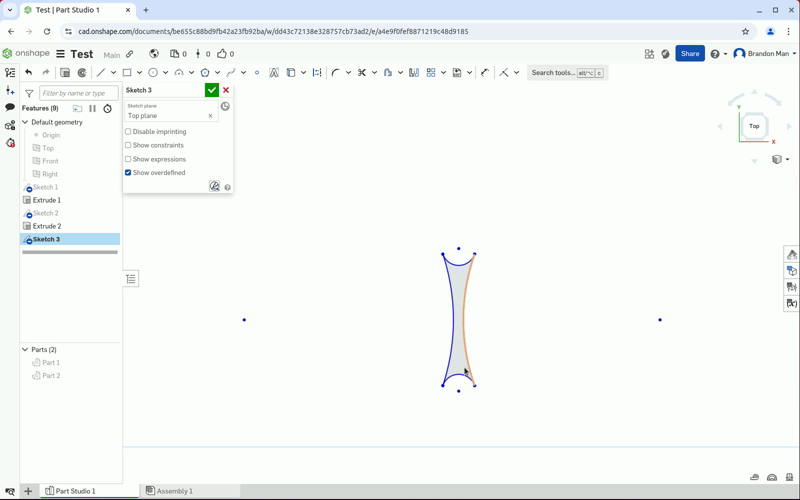
scroll(6)
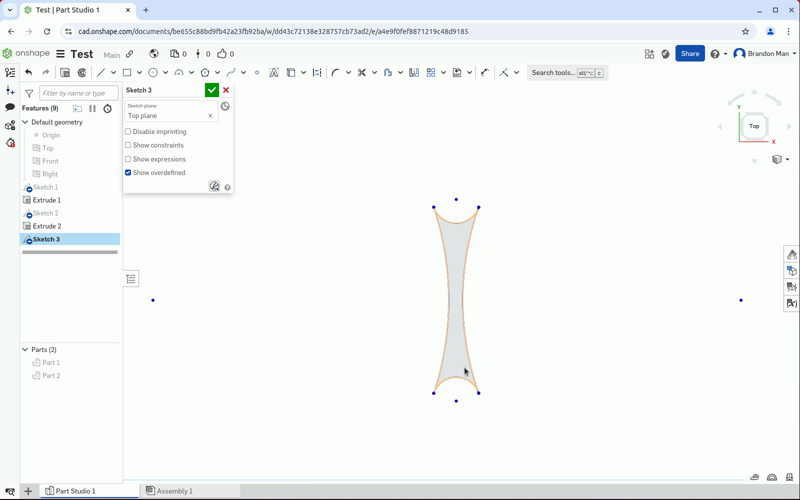
scroll(6)
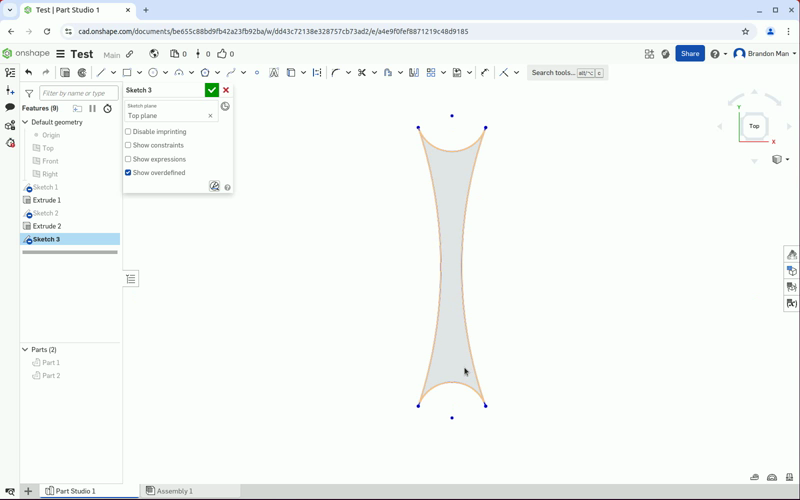
scroll(6)
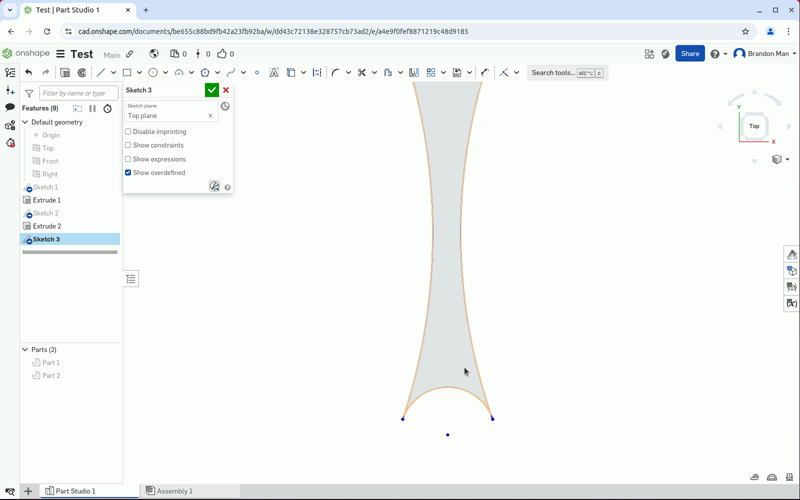
scroll(6)
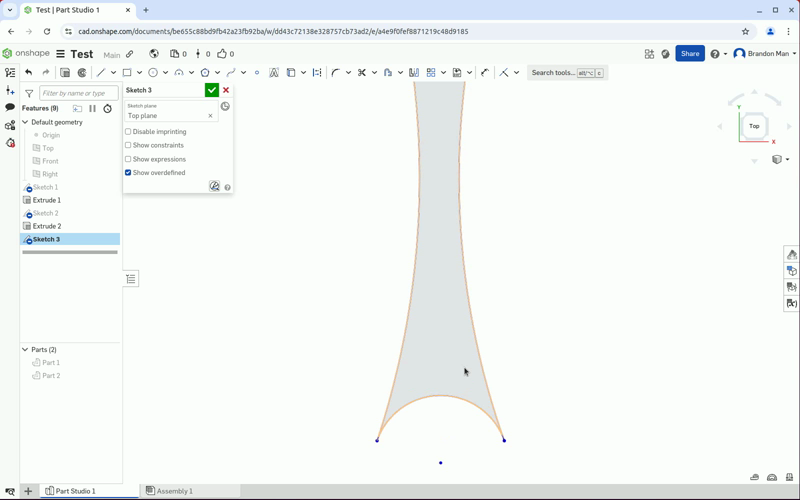
scroll(6)
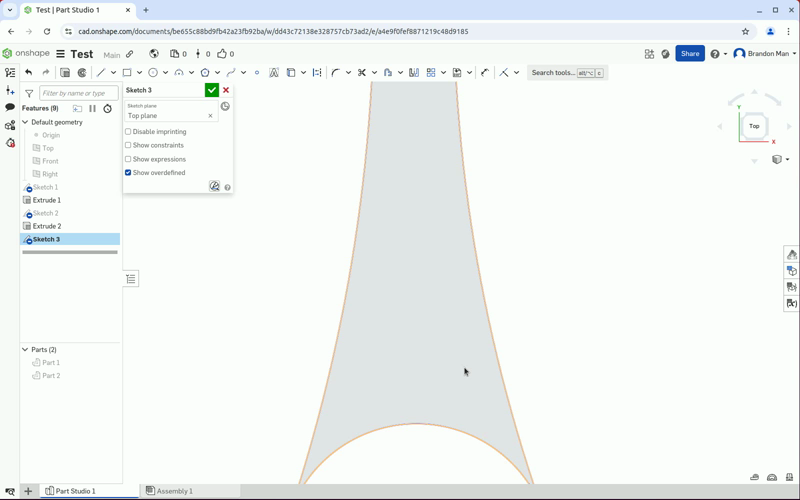
click(464, 367)
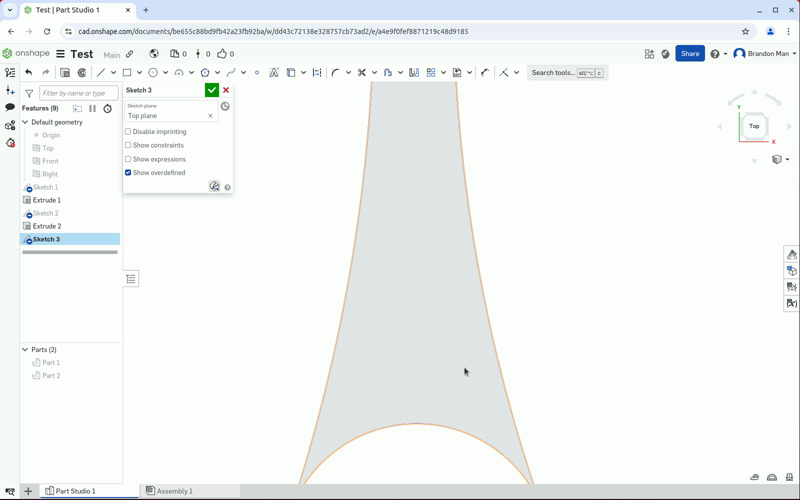
scroll(-6)
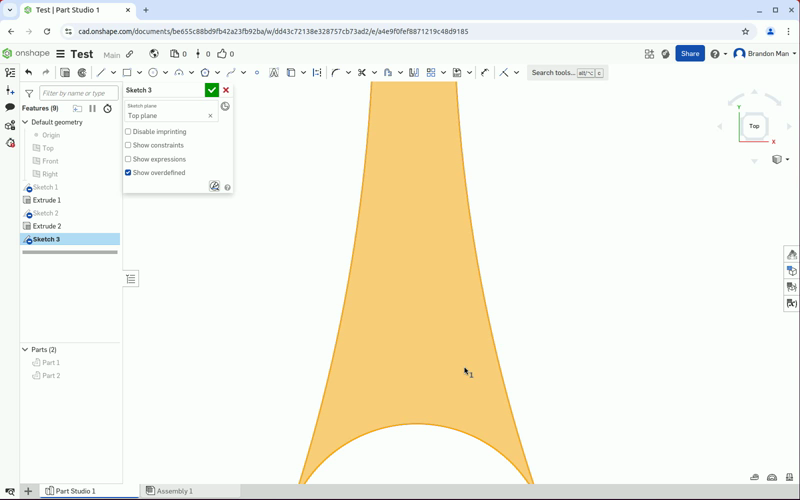
scroll(-6)
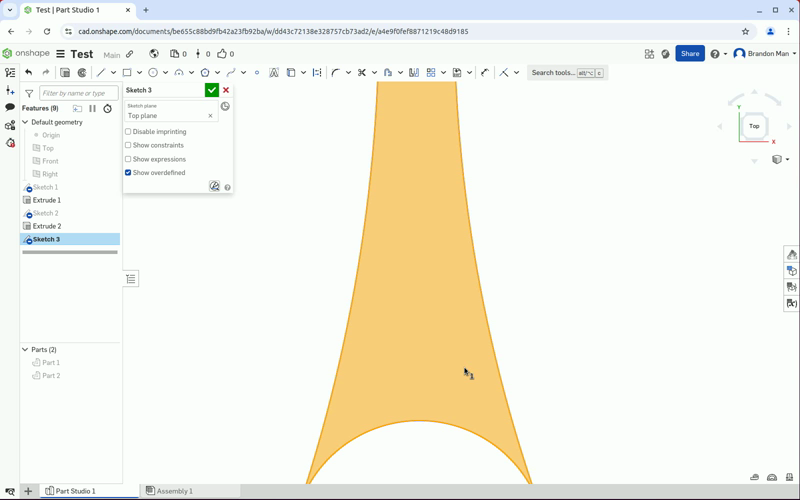
scroll(-6)
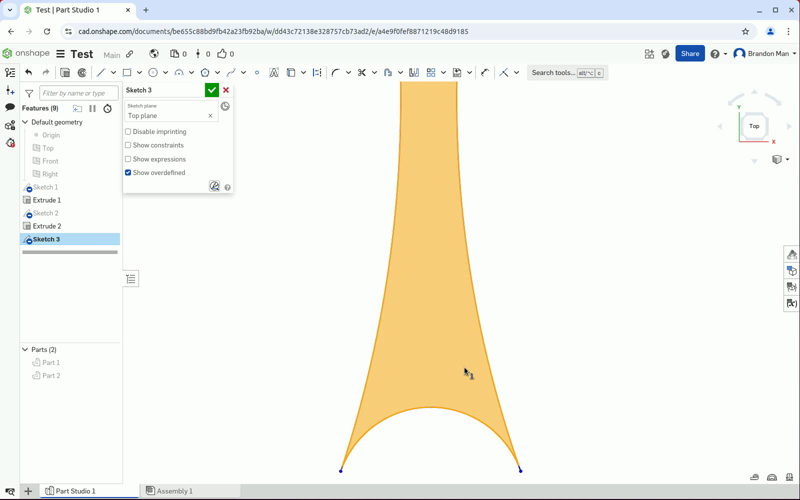
scroll(-6)
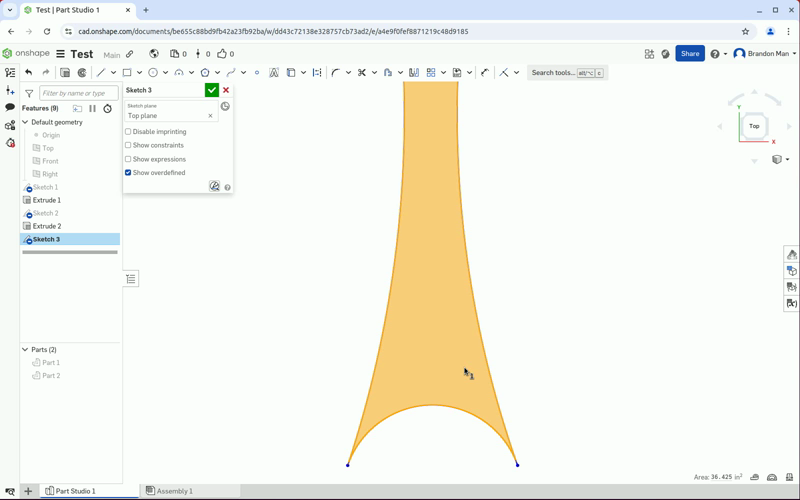
scroll(-6)
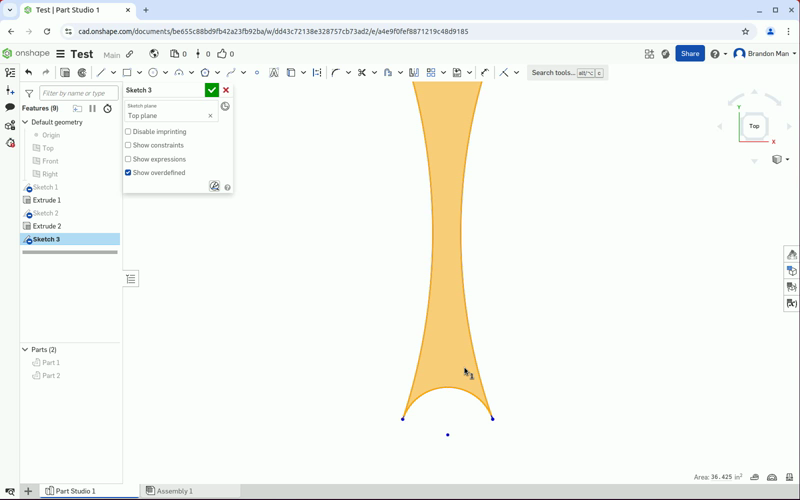
scroll(-6)
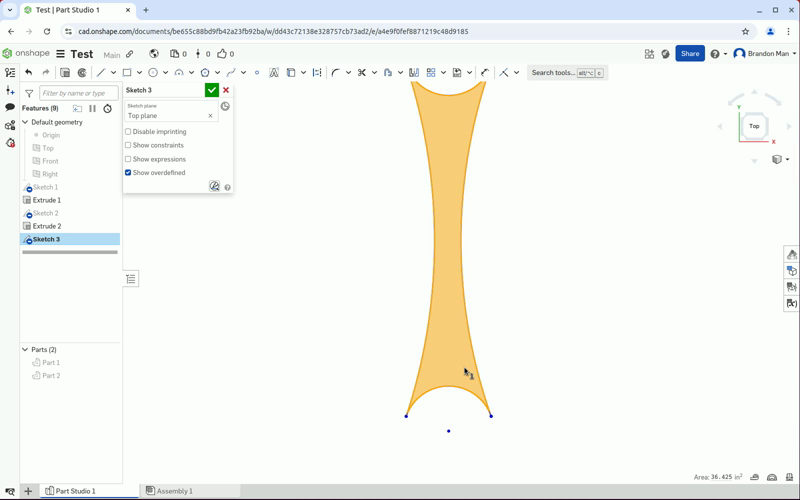
scroll(-6)
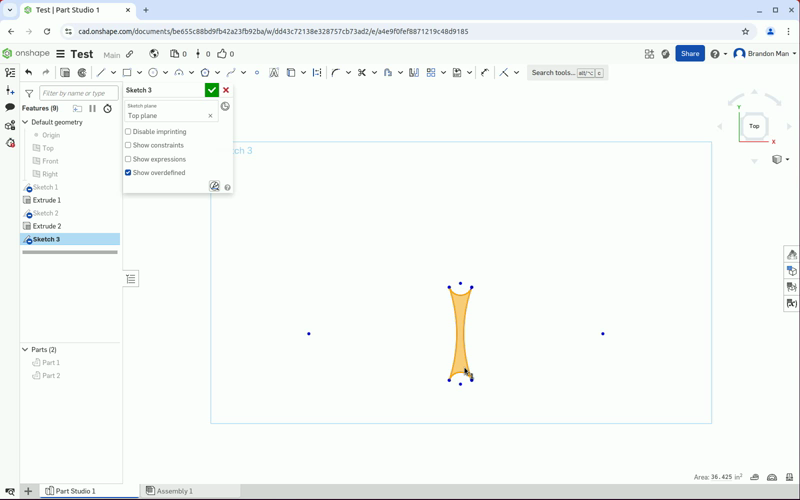
mouse_move(73, 352)
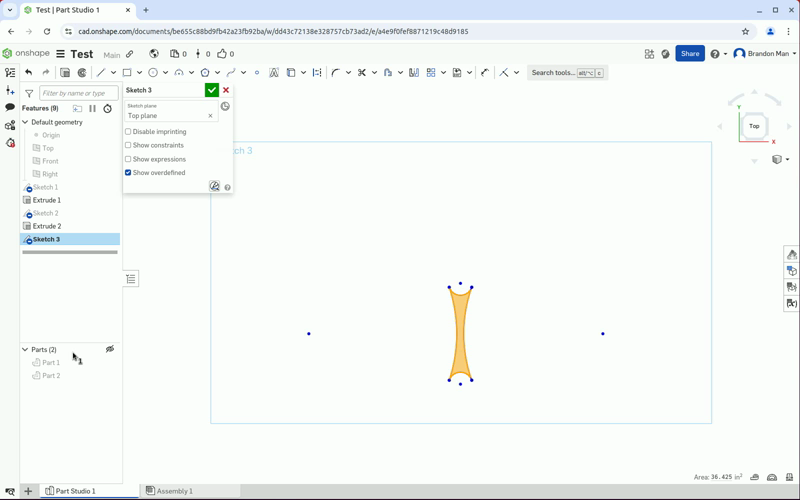
key(shift+y)
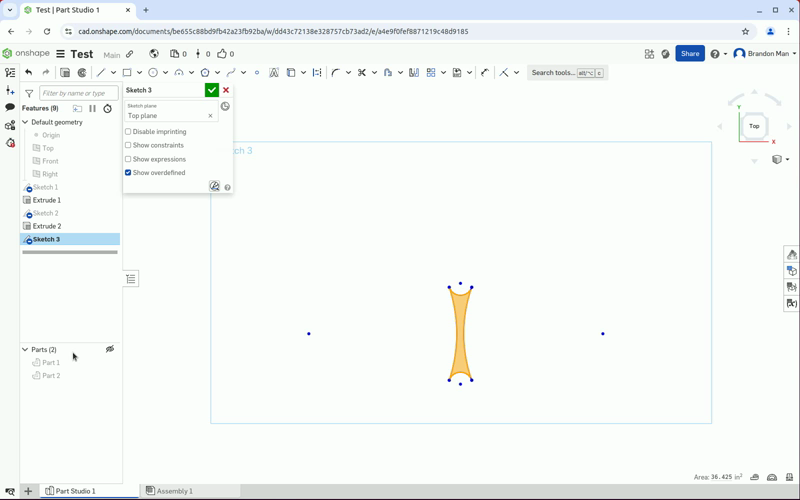
key(shift+e)
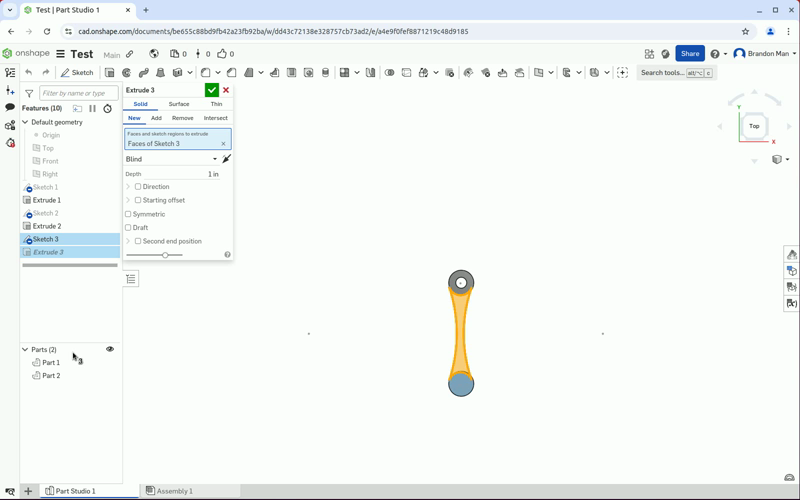
mouse_move(143, 106)
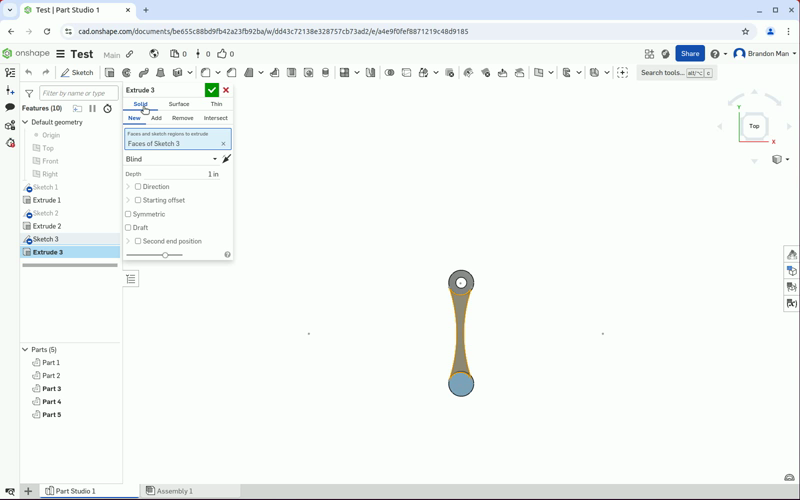
click(143, 106)
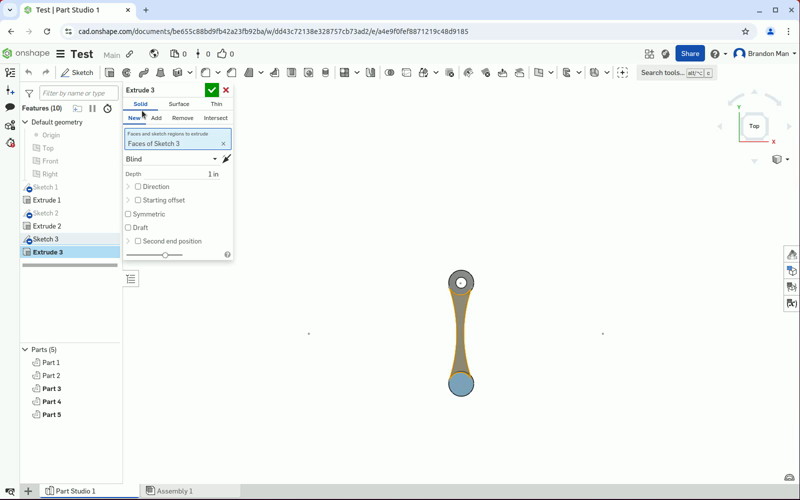
mouse_move(137, 120)
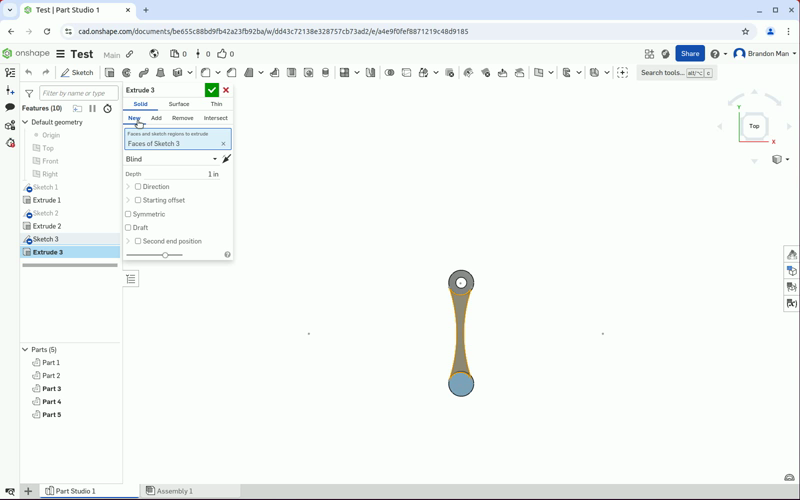
click(137, 120)
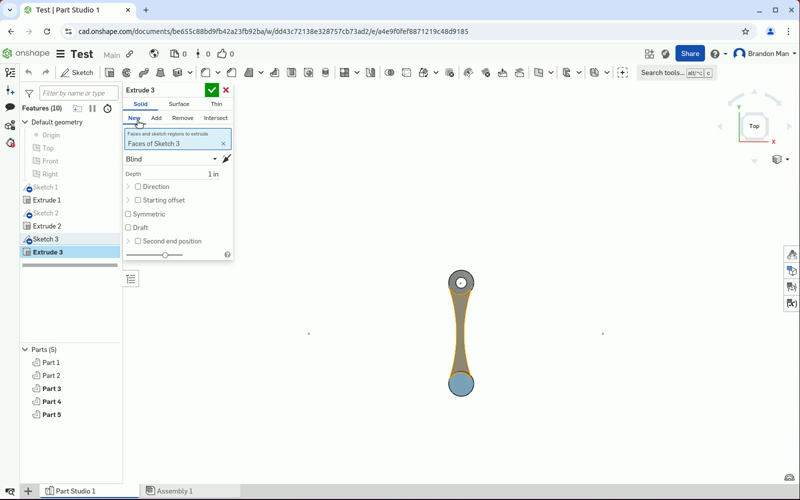
key(tab, 4)
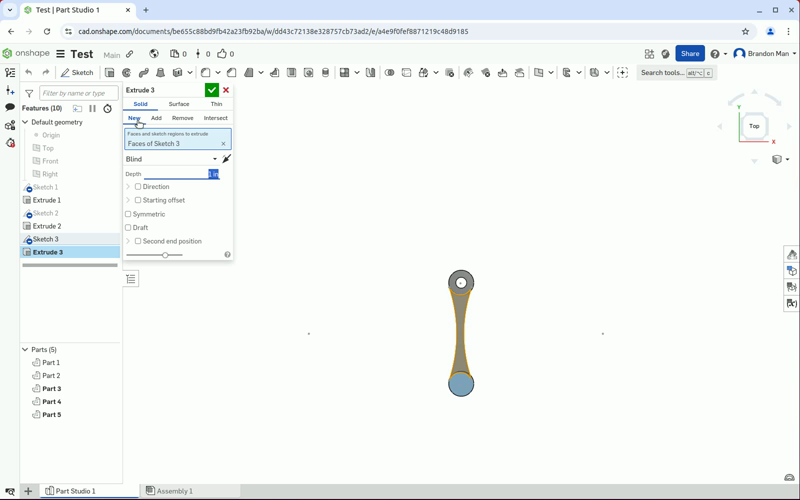
text(1.685)
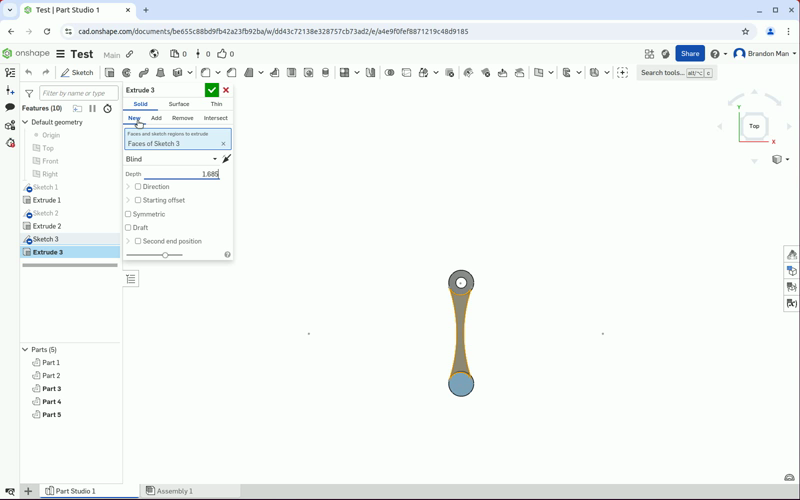
key(enter)
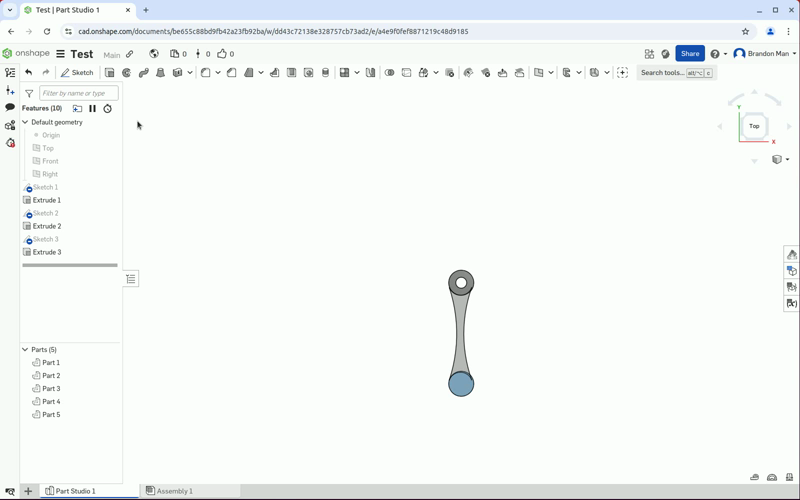
key(shift+h)
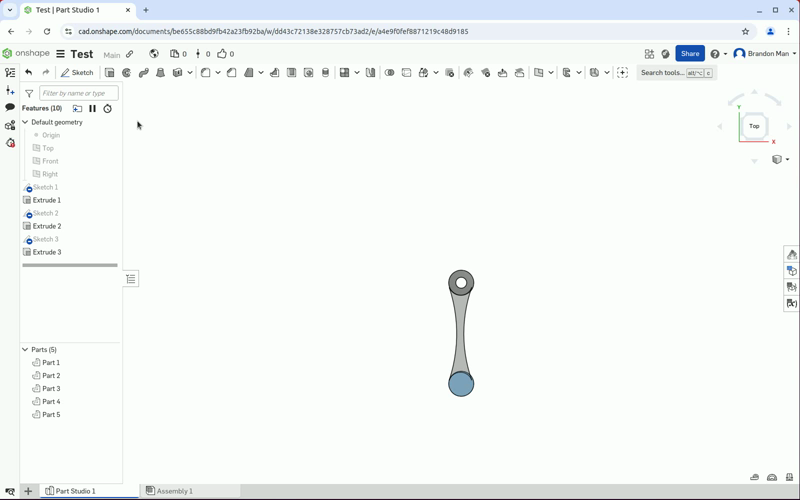
key(shift+h)
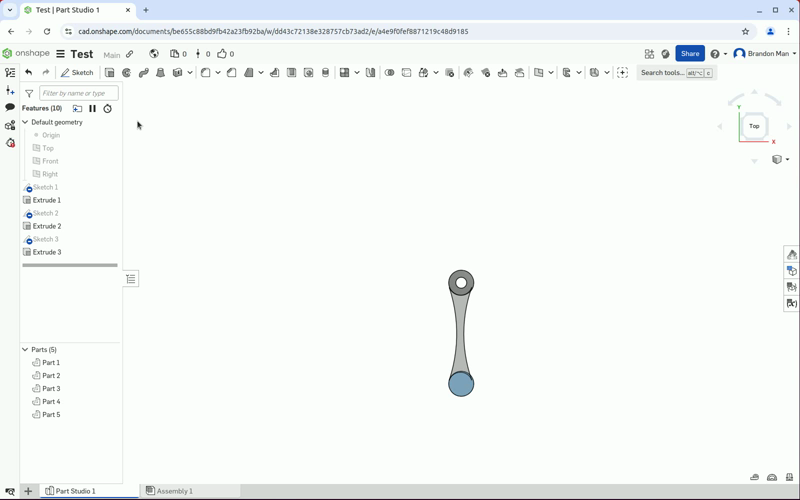
mouse_move(73, 189)
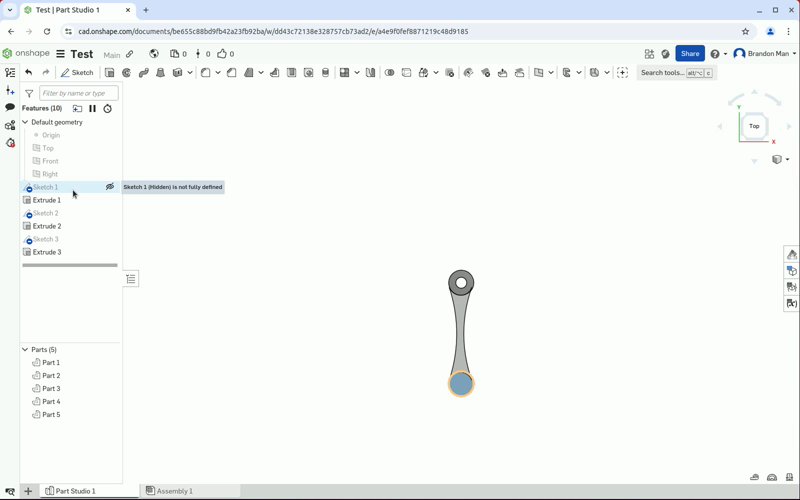
click(73, 189)
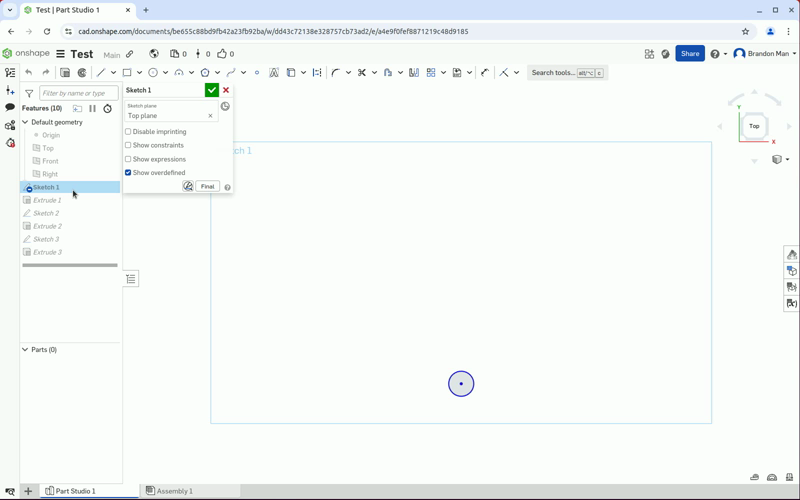
mouse_move(229, 92)
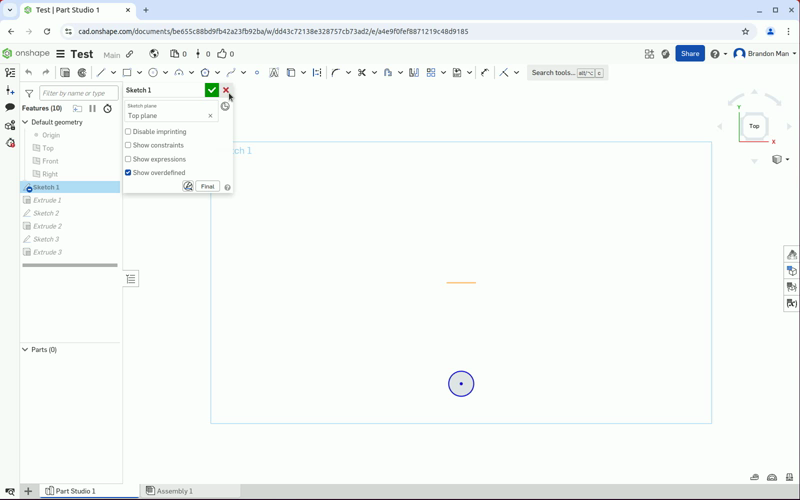
click(229, 92)
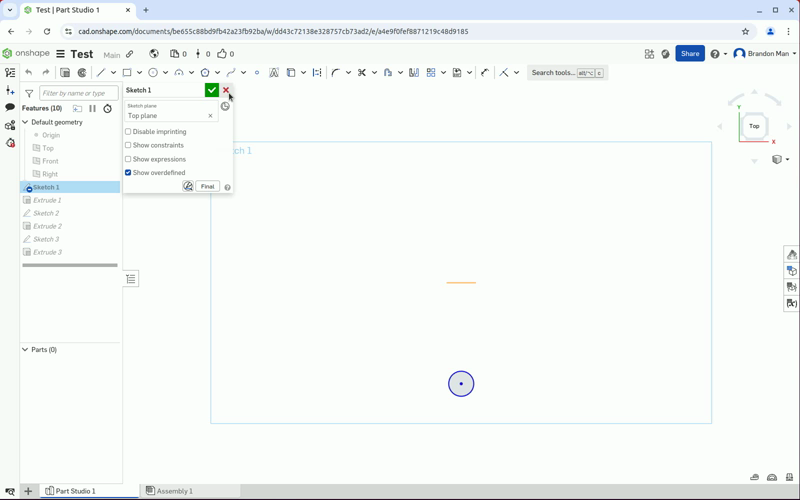
key(shift+s)
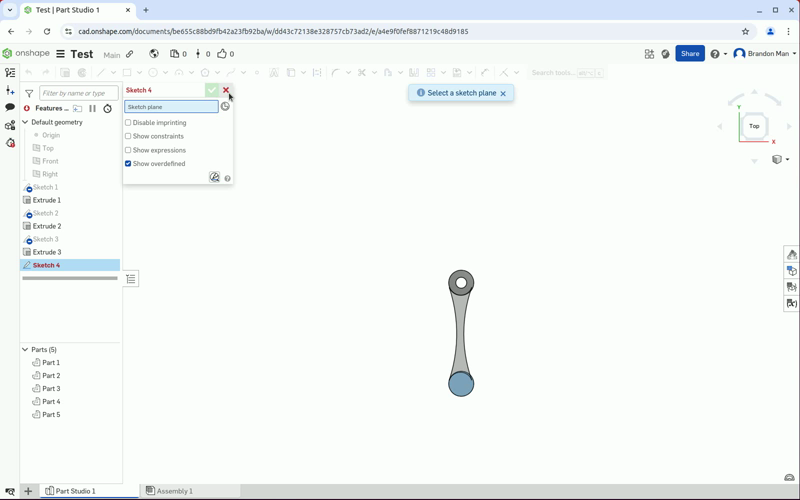
mouse_move(73, 150)
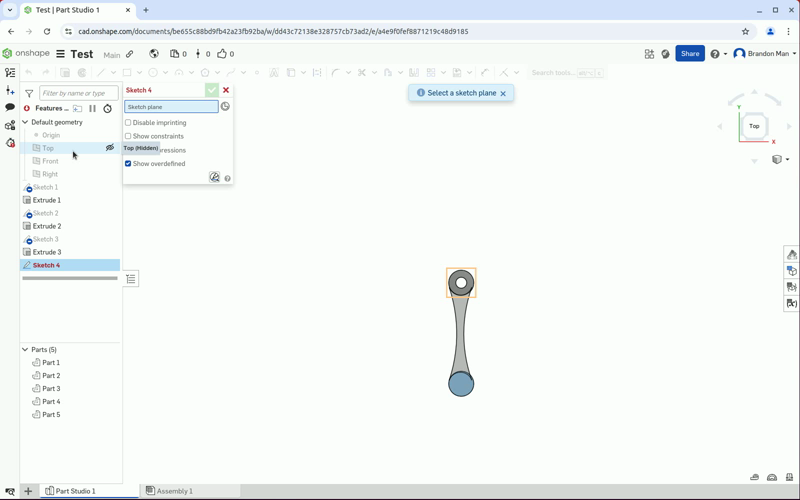
click(73, 150)
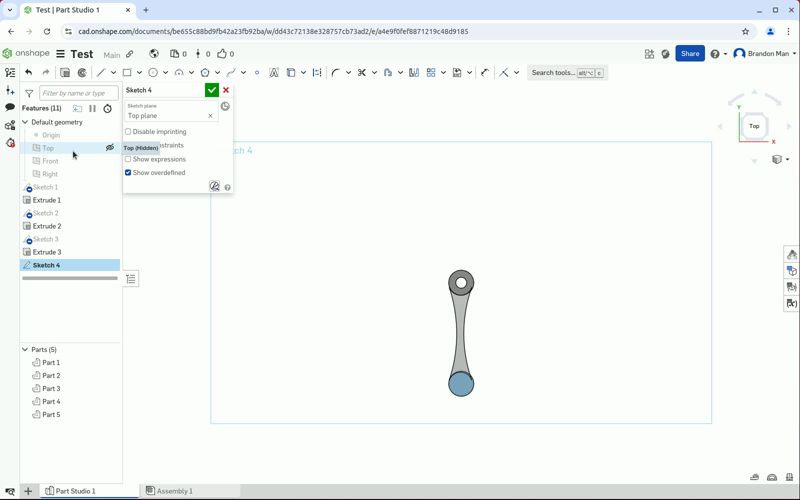
mouse_move(73, 352)
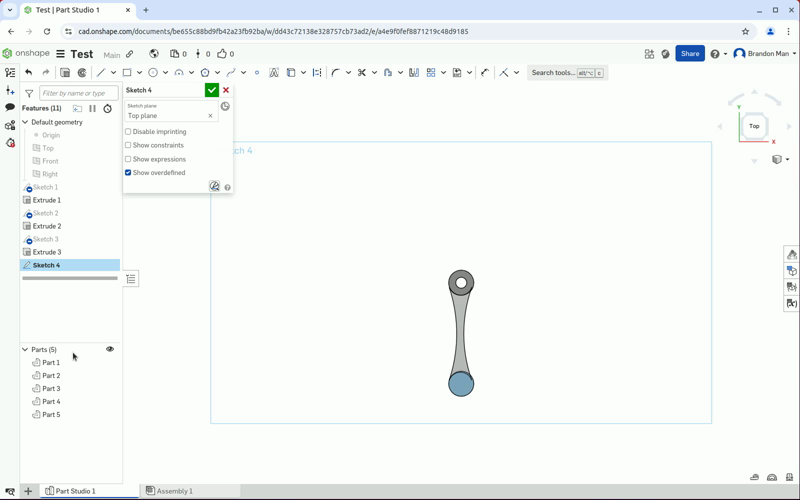
key(y)
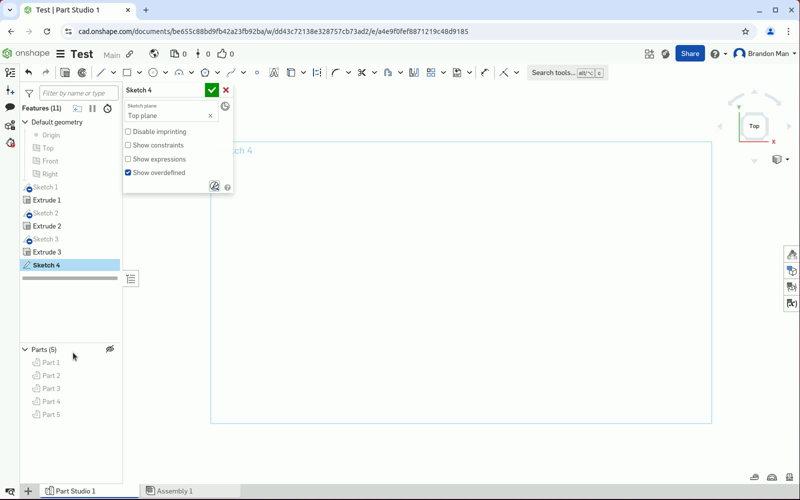
key(c)
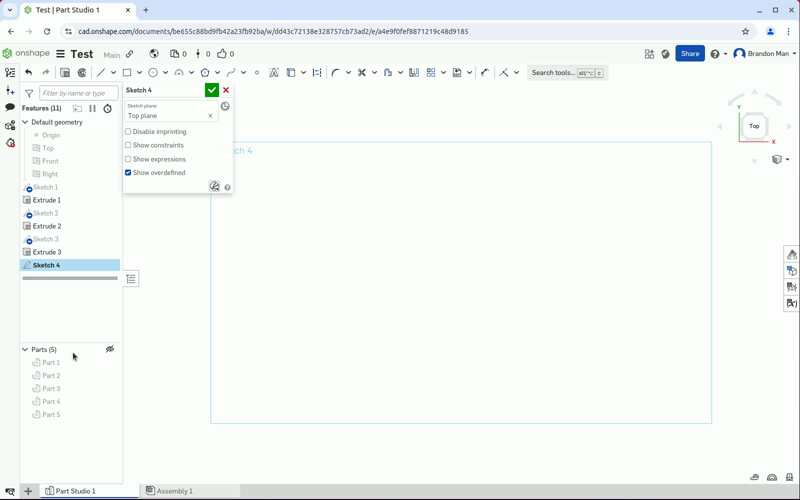
key_down(shift)
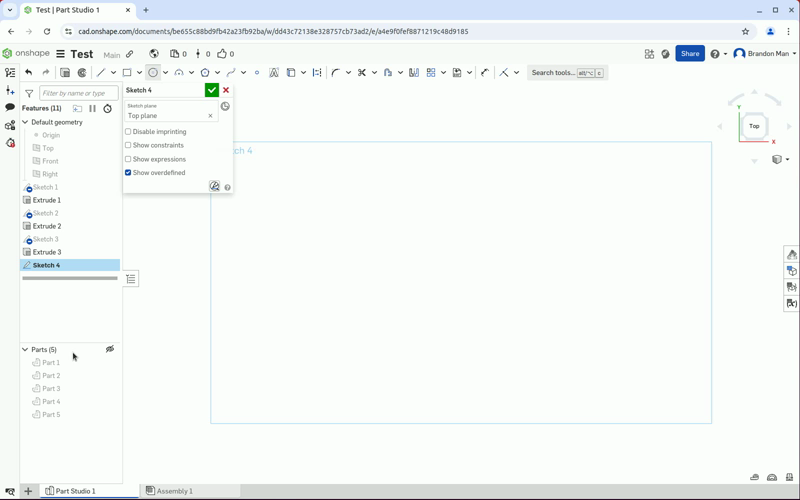
mouse_move(461, 282)
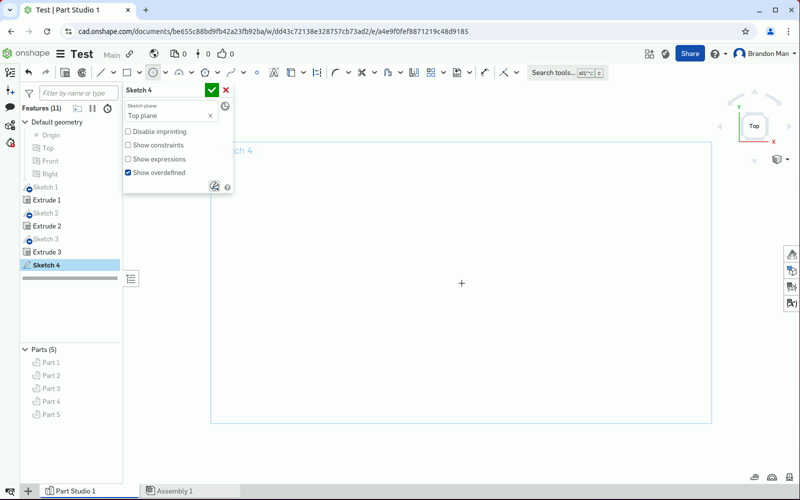
click(461, 282)
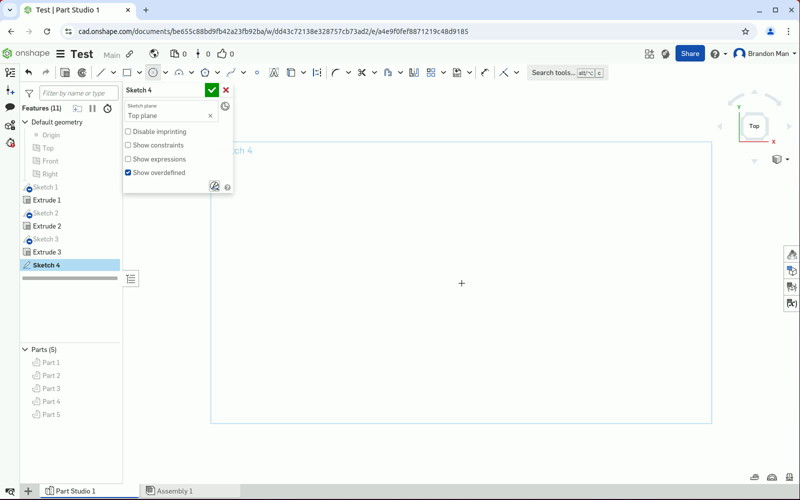
key_up(shift)
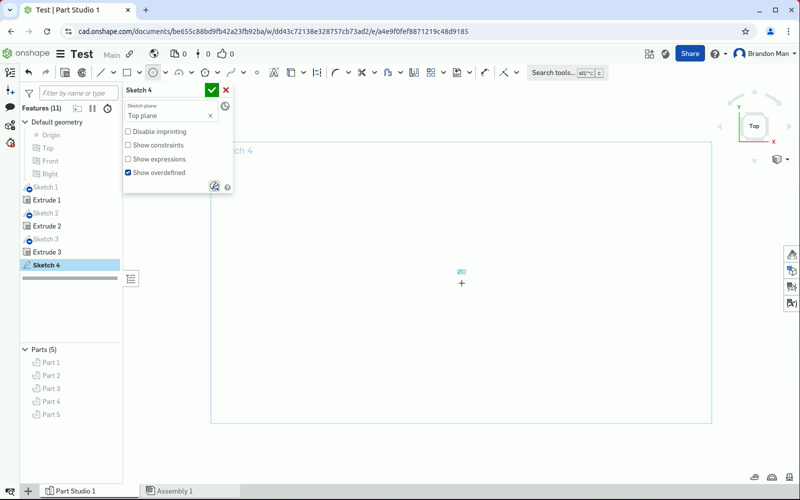
mouse_move(467, 282)
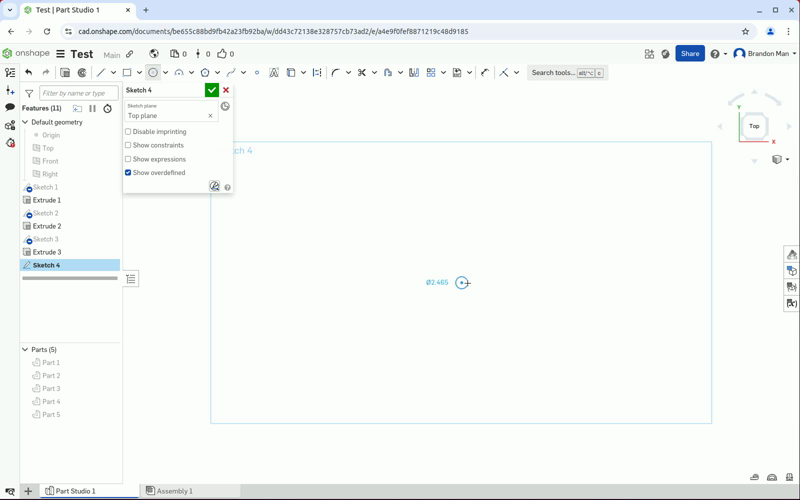
click(467, 282)
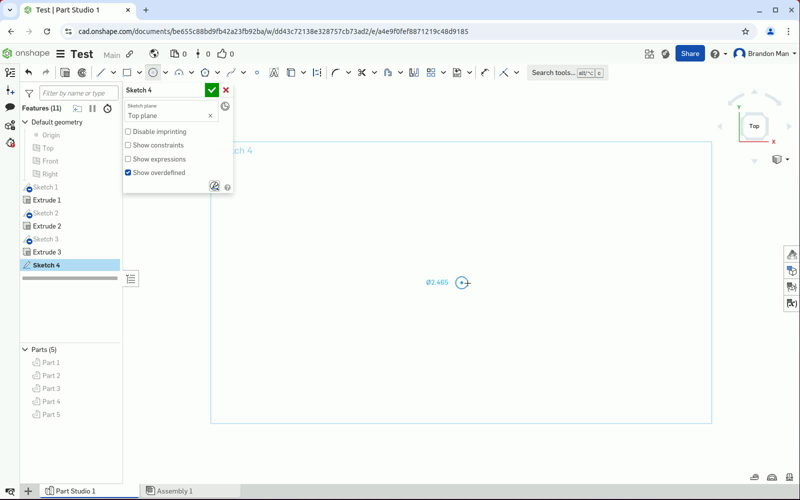
key(esc)
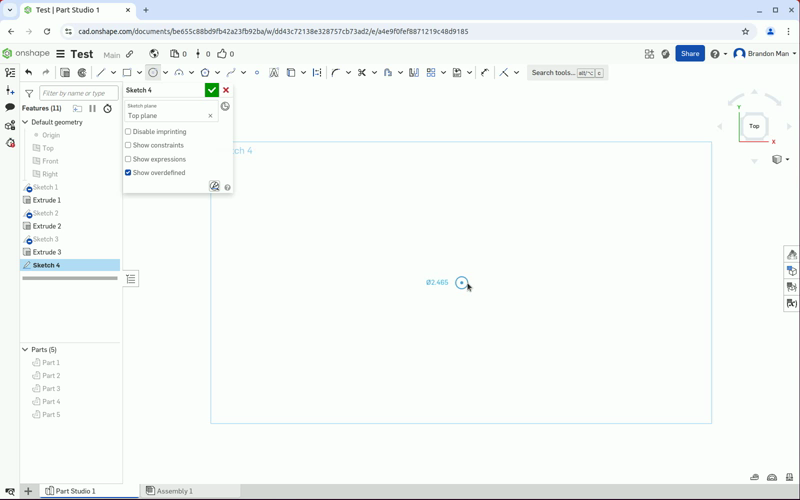
mouse_move(457, 283)
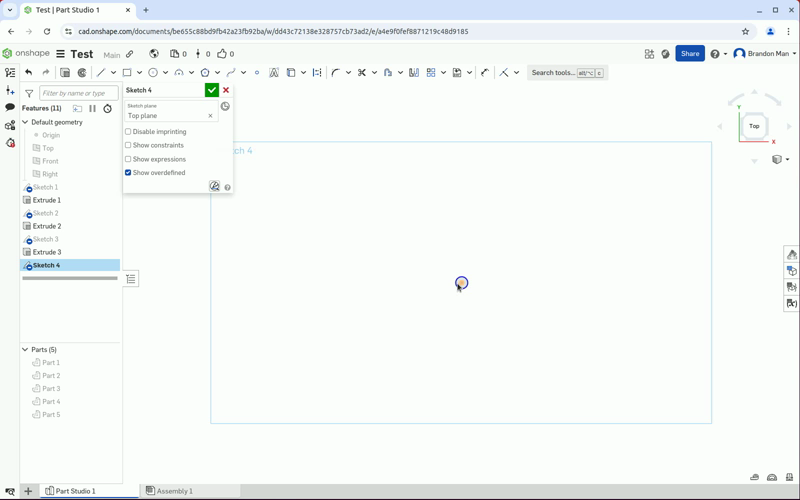
scroll(6)
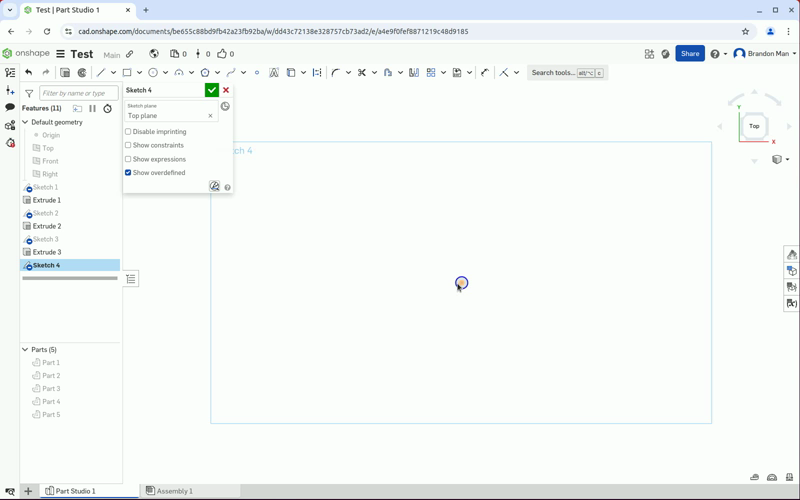
scroll(6)
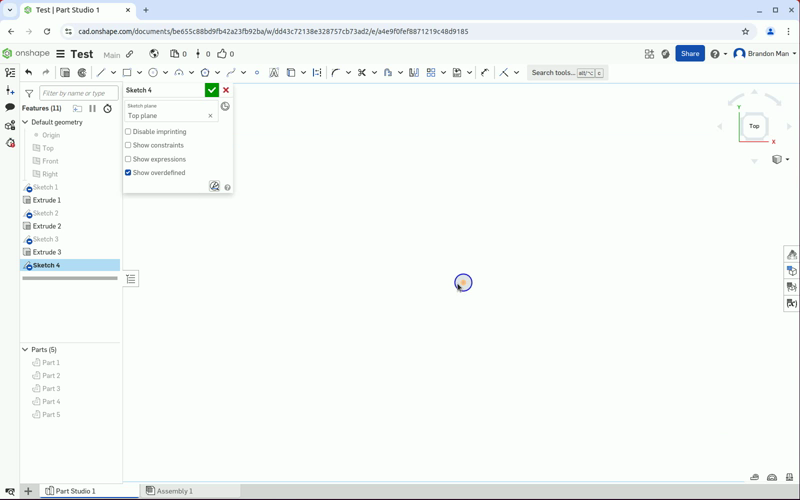
scroll(6)
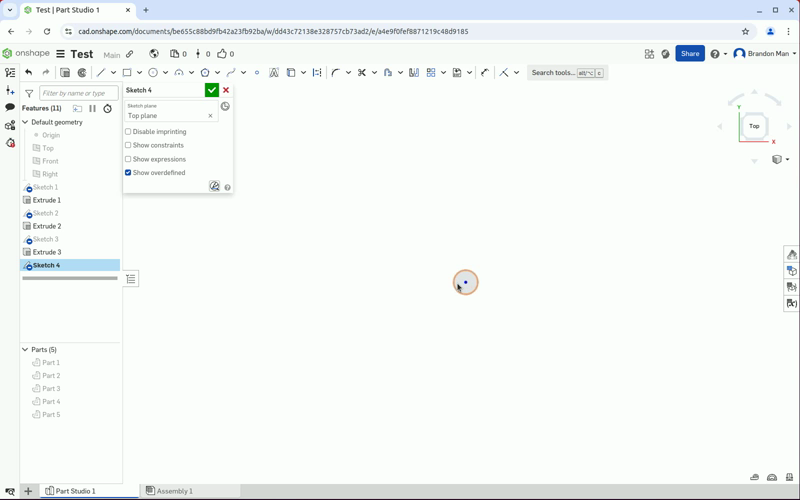
scroll(6)
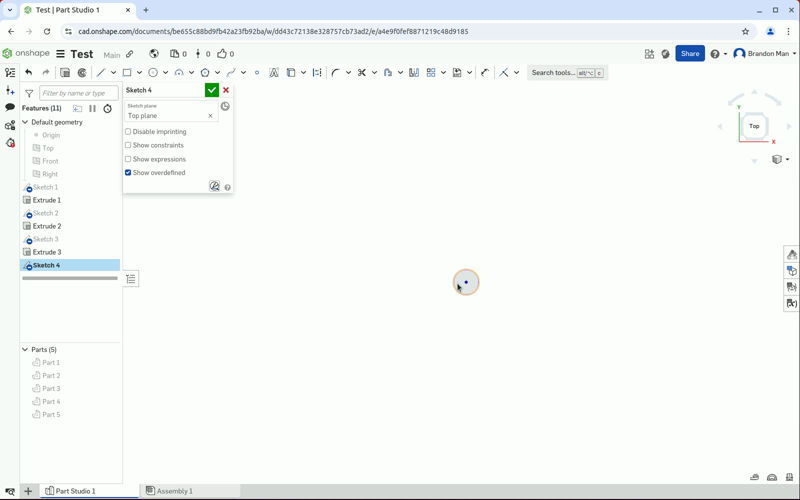
scroll(6)
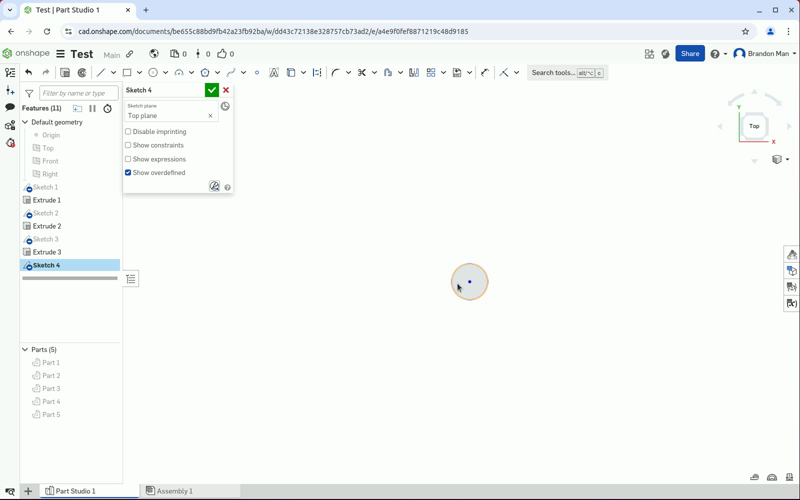
scroll(6)
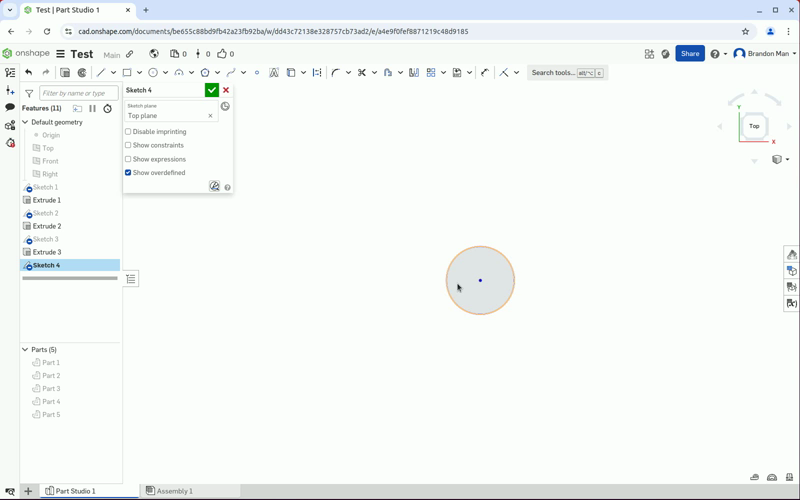
scroll(6)
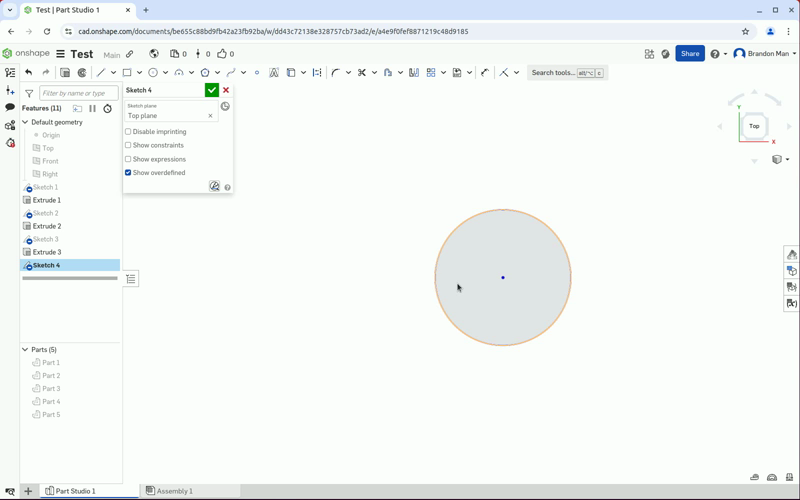
click(457, 283)
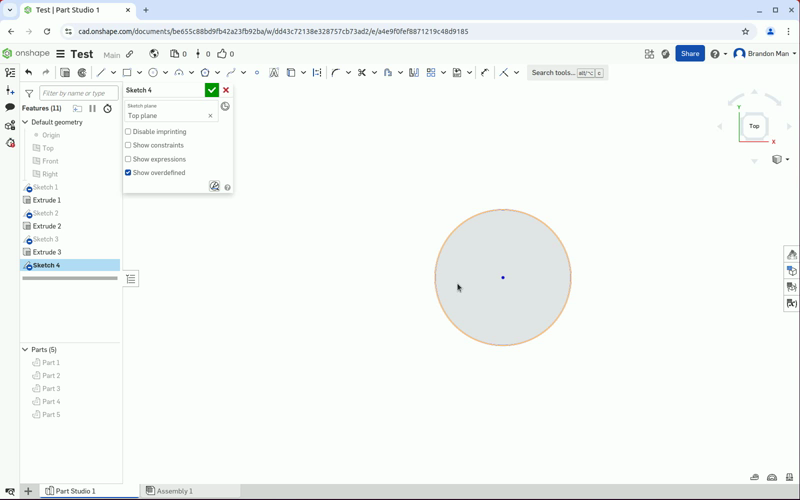
scroll(-6)
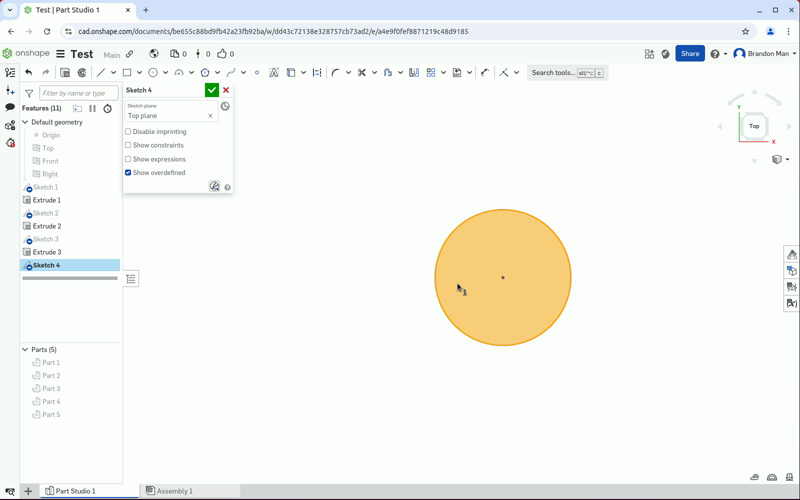
scroll(-6)
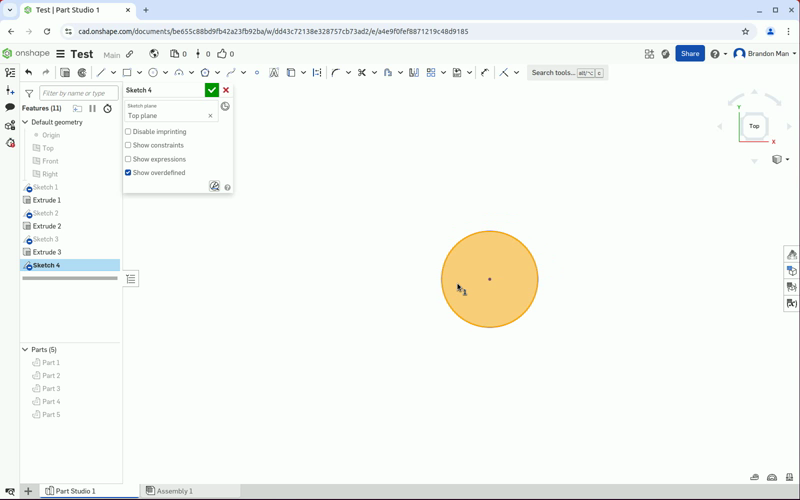
scroll(-6)
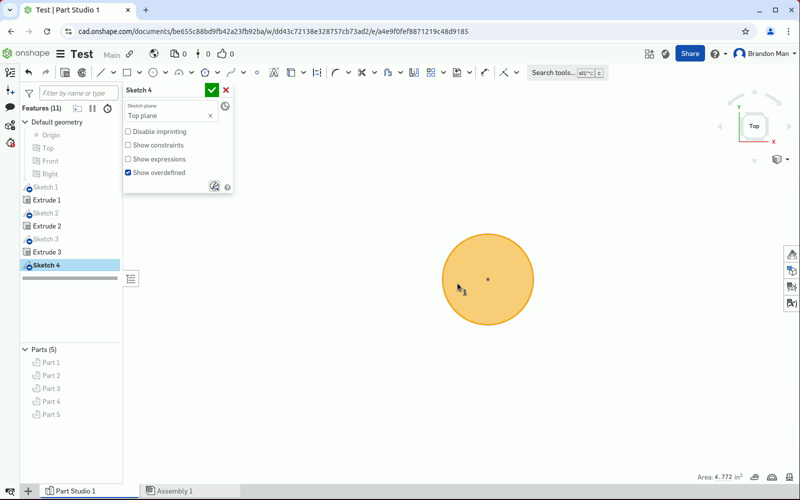
scroll(-6)
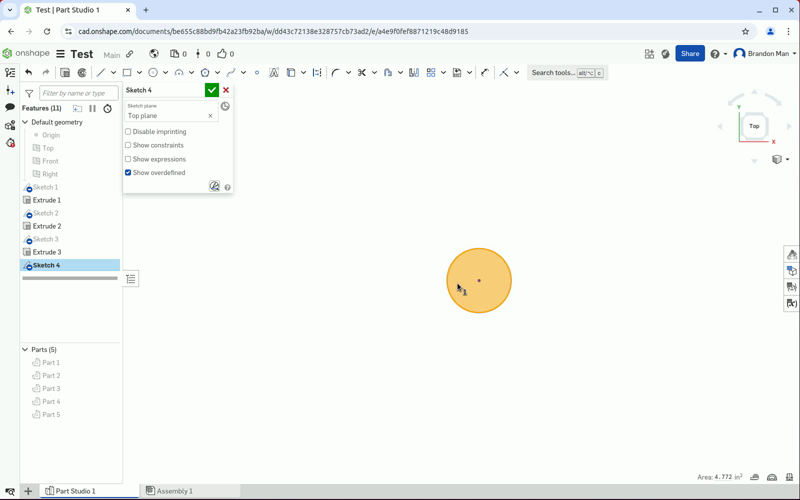
scroll(-6)
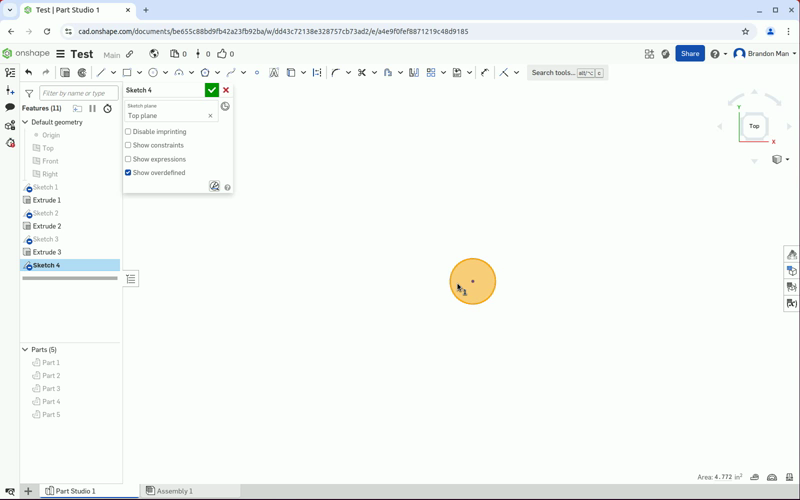
scroll(-6)
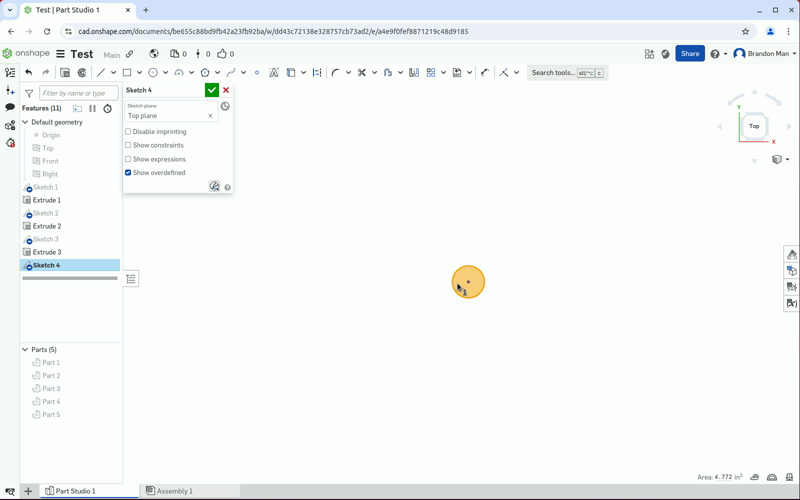
scroll(-6)
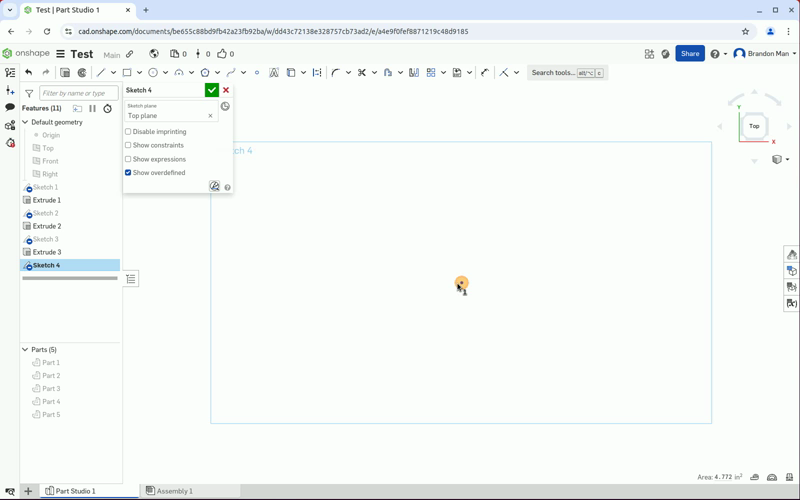
mouse_move(73, 352)
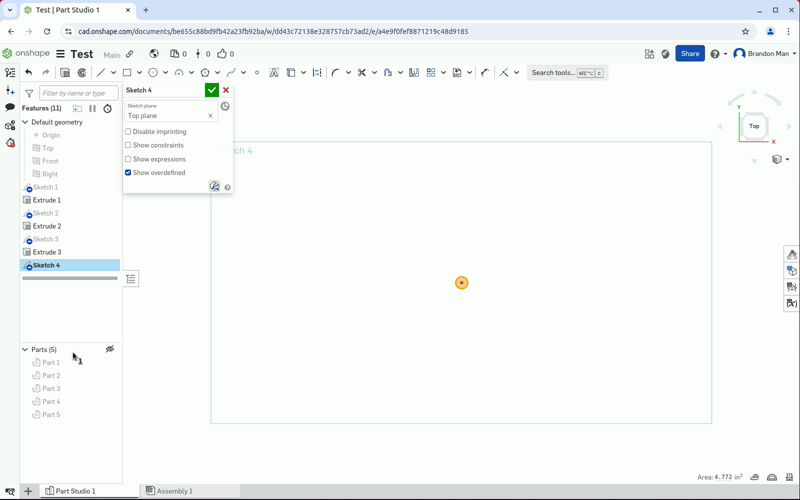
key(shift+y)
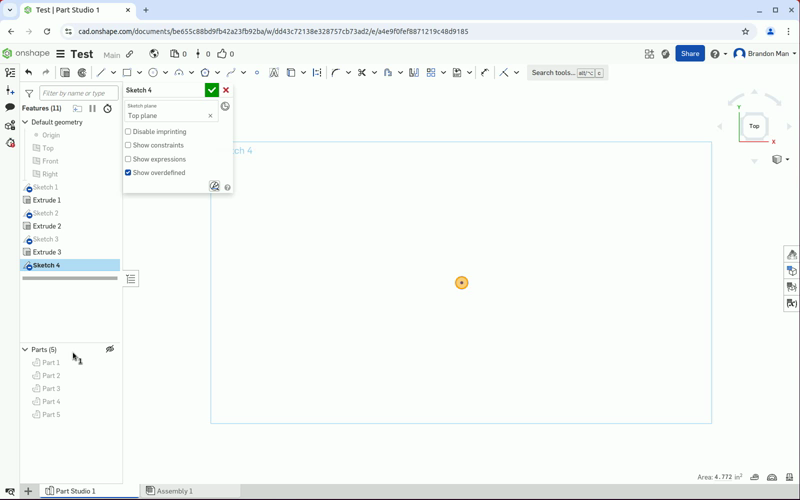
key(shift+e)
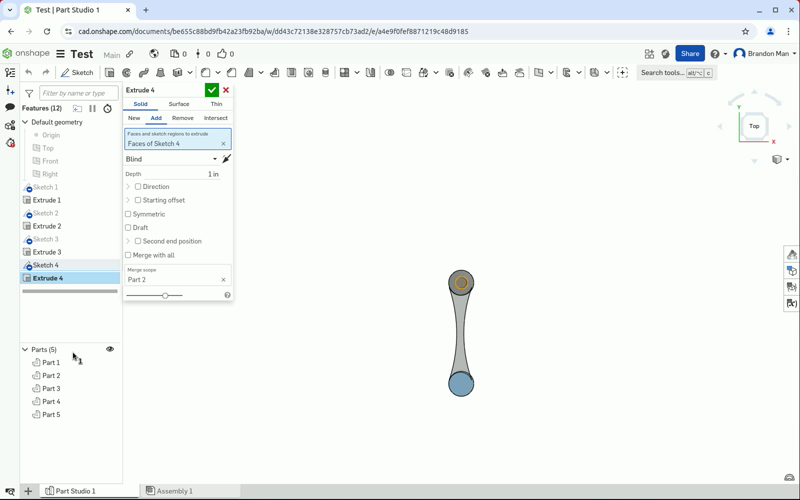
mouse_move(143, 106)
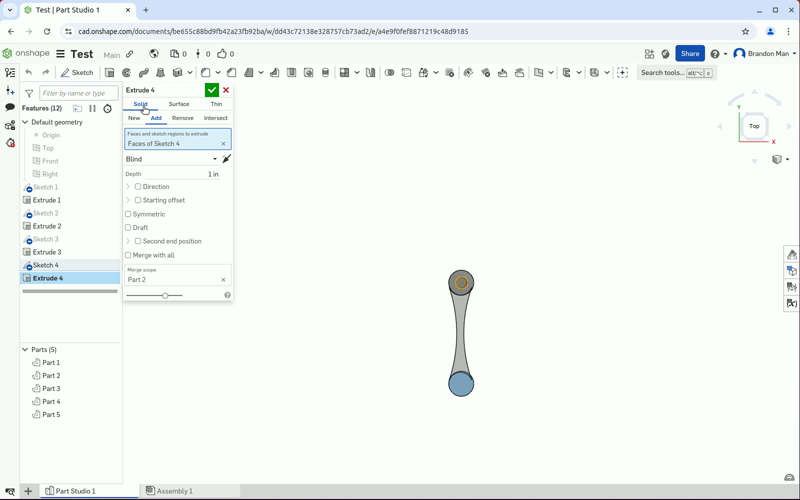
click(143, 106)
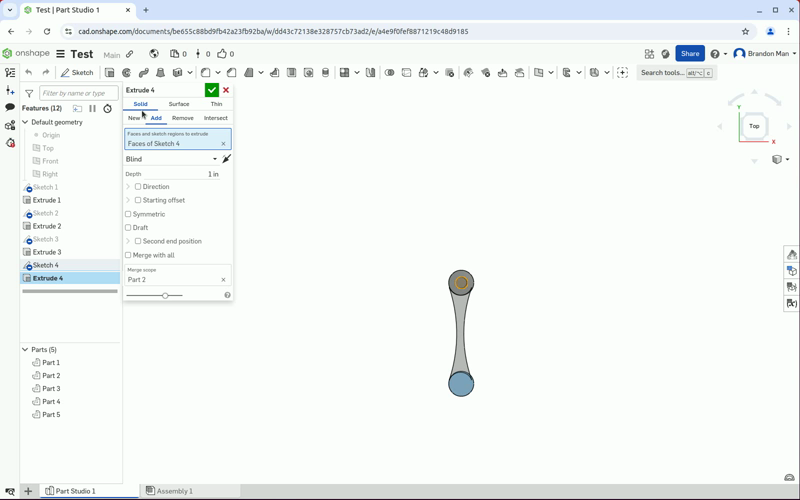
mouse_move(137, 120)
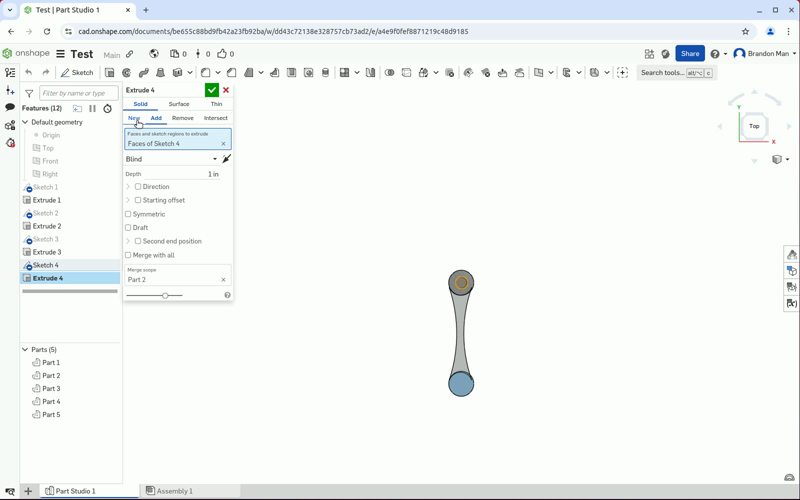
click(137, 120)
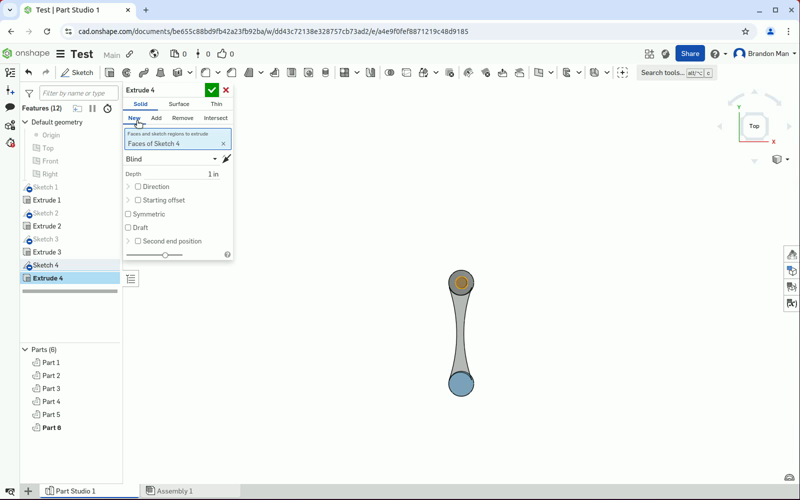
key(tab, 4)
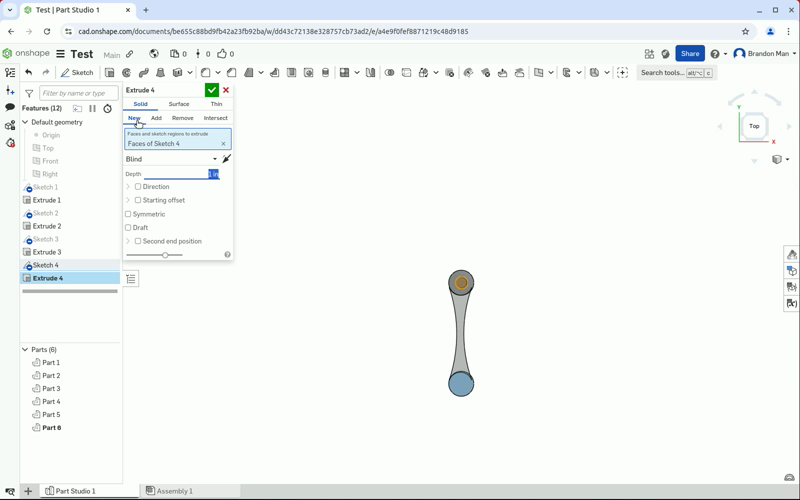
text(1.685)
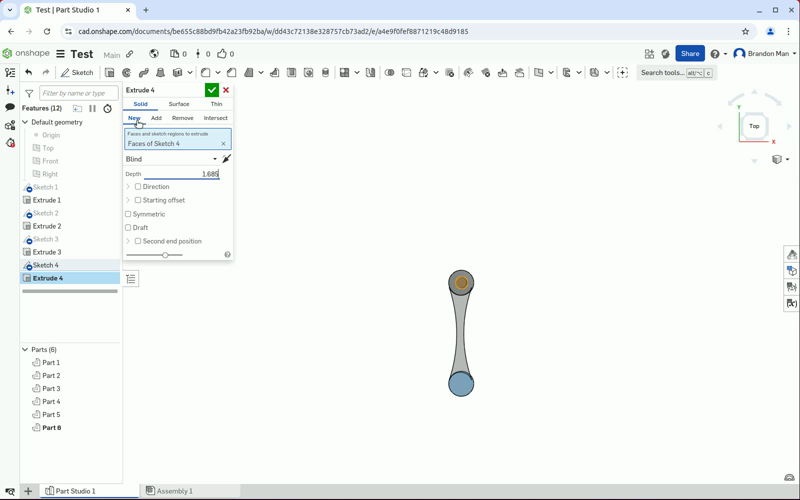
key(enter)
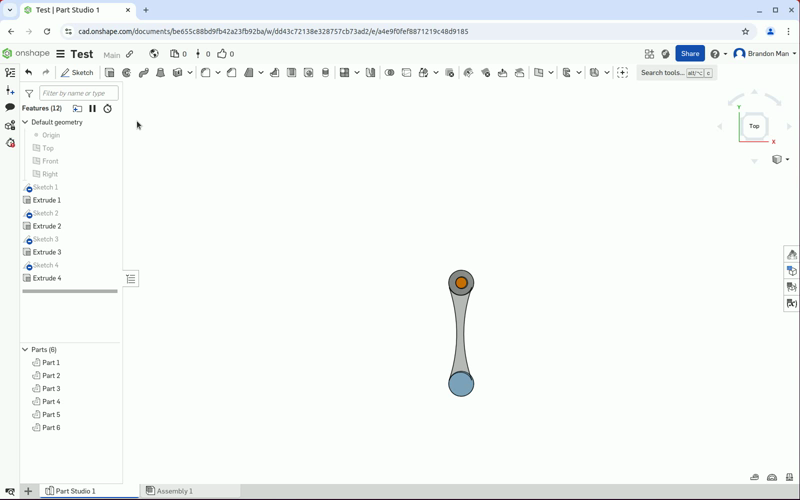
key(shift+h)
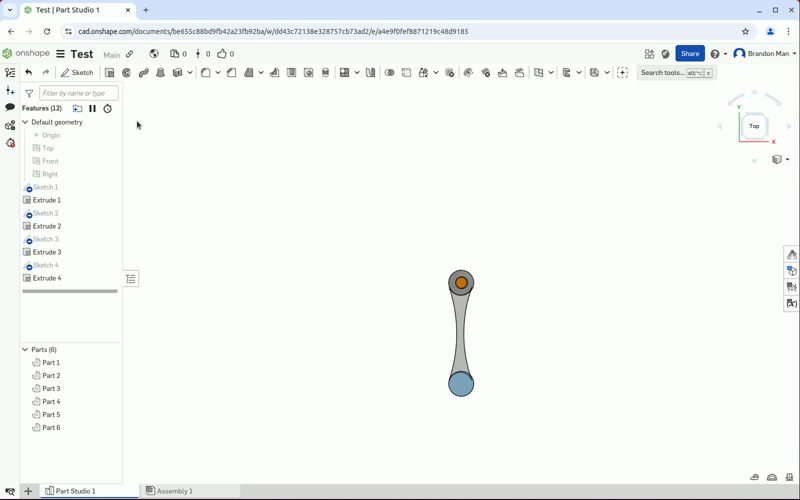
key(shift+h)
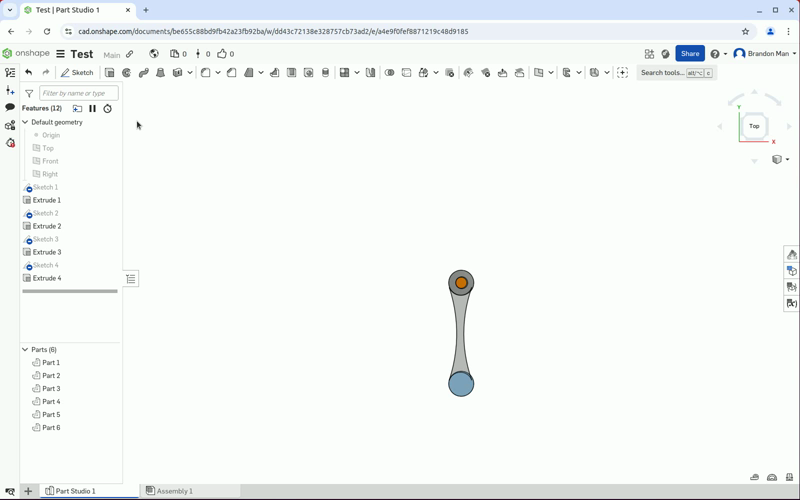
mouse_move(73, 189)
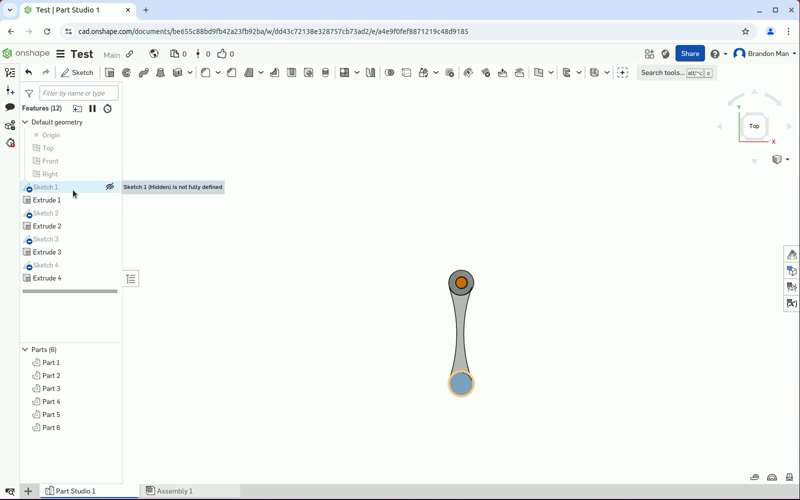
click(73, 189)
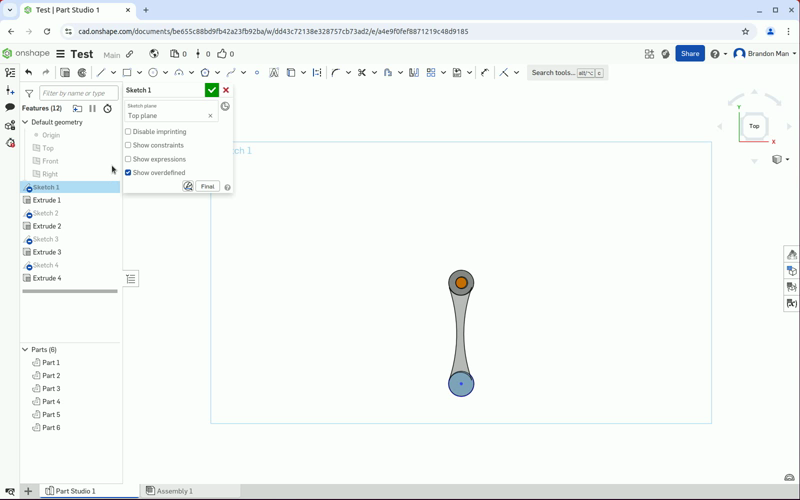
mouse_move(229, 92)
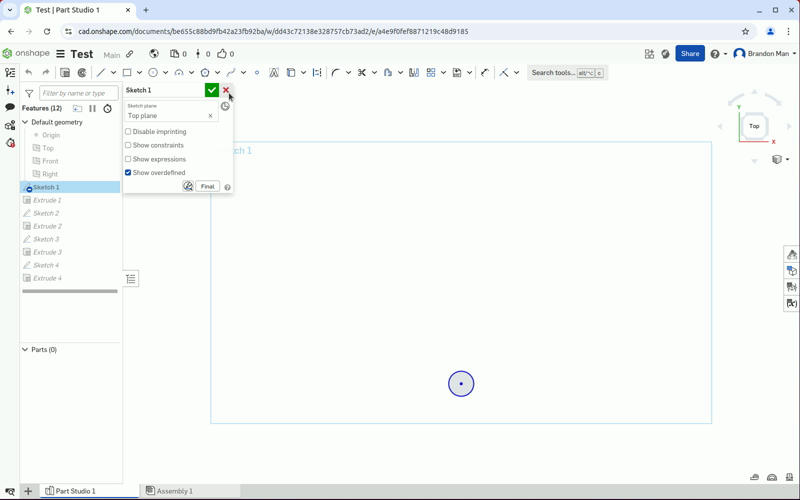
click(229, 92)
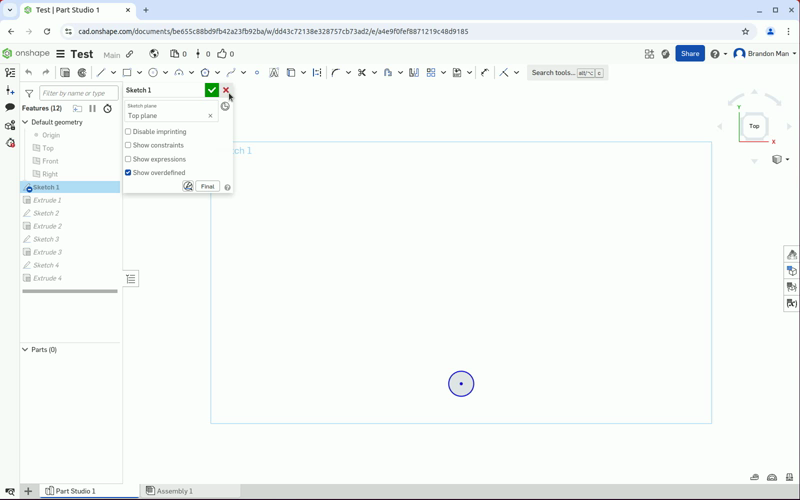
key(shift+s)
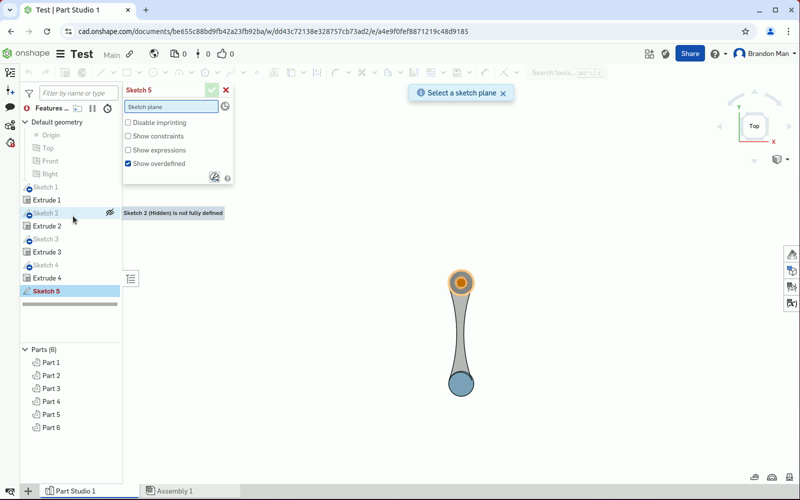
scroll(3)
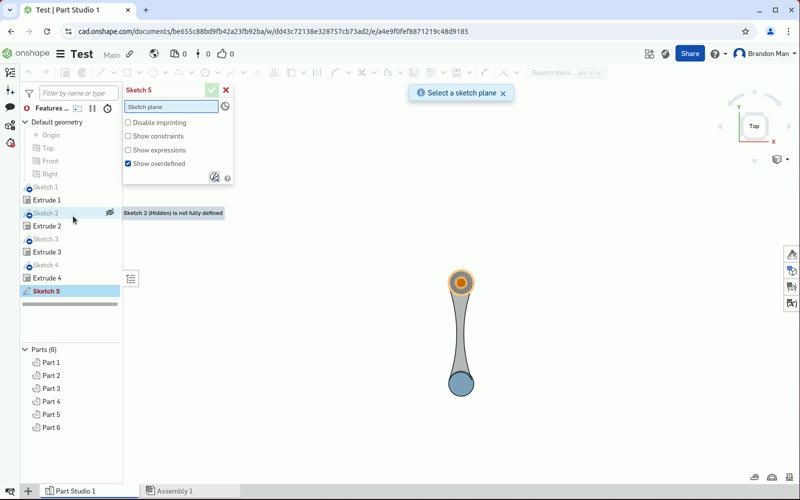
mouse_move(73, 150)
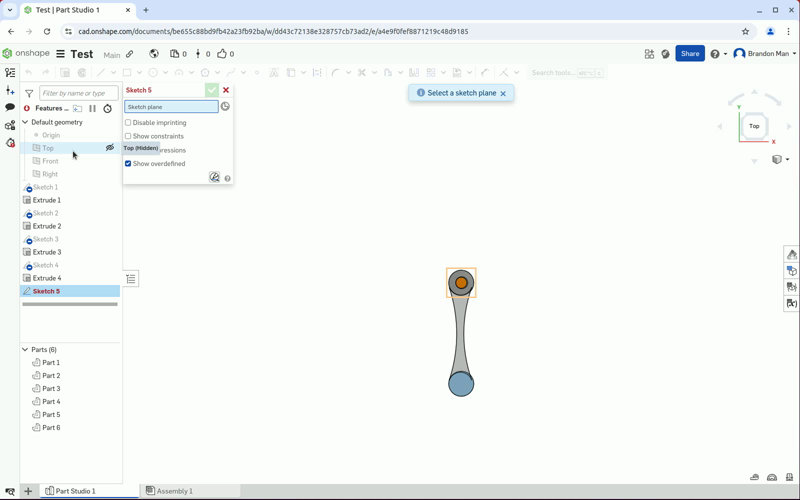
click(73, 150)
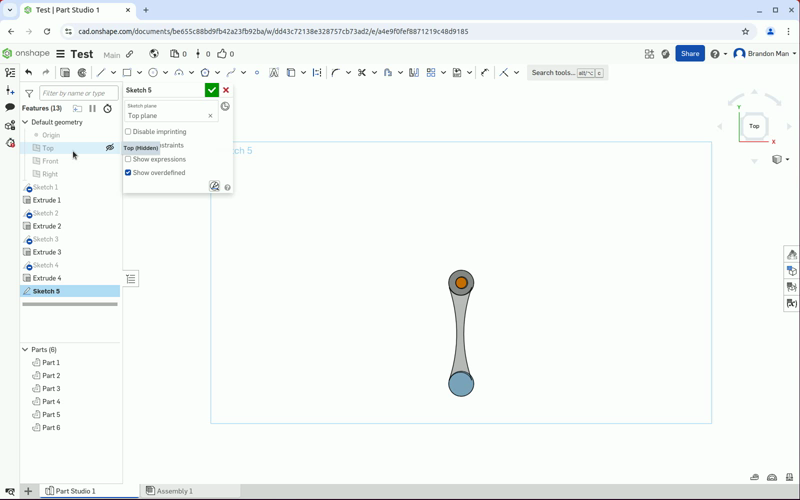
mouse_move(73, 352)
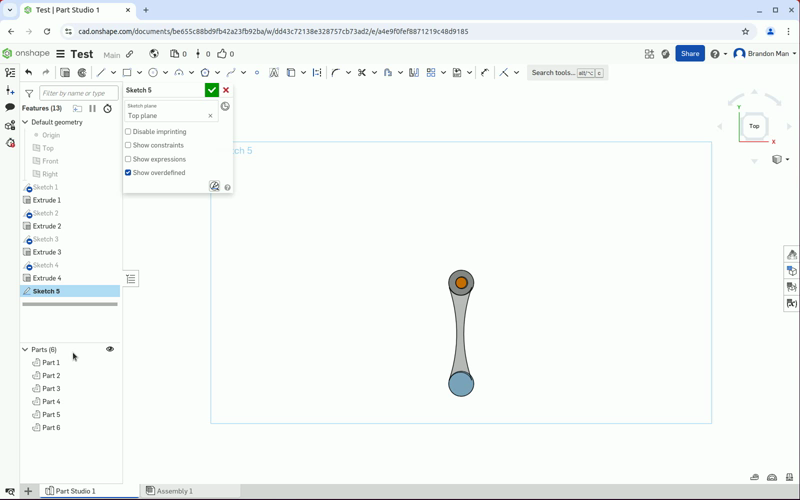
key(y)
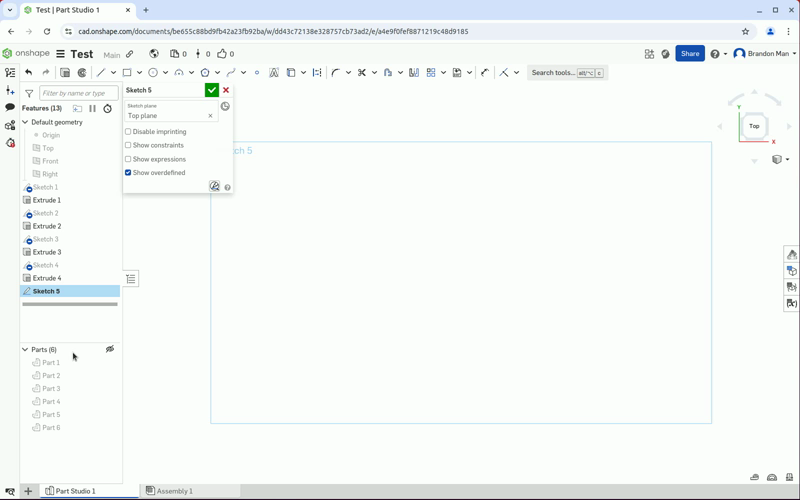
key(c)
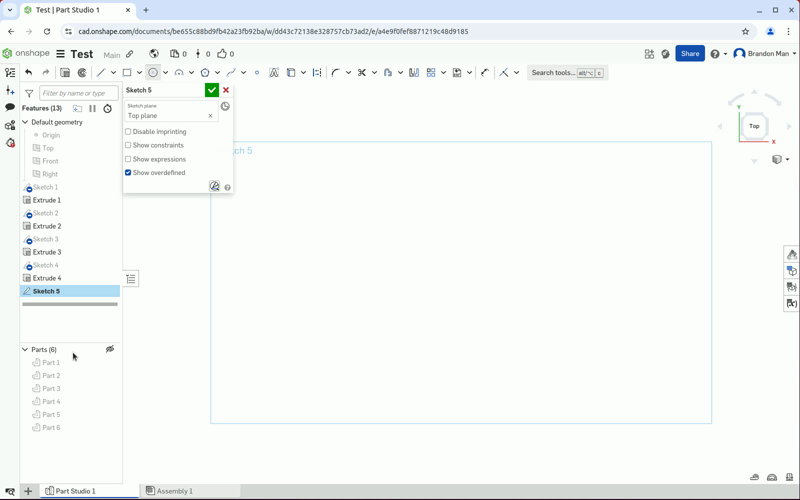
key_down(shift)
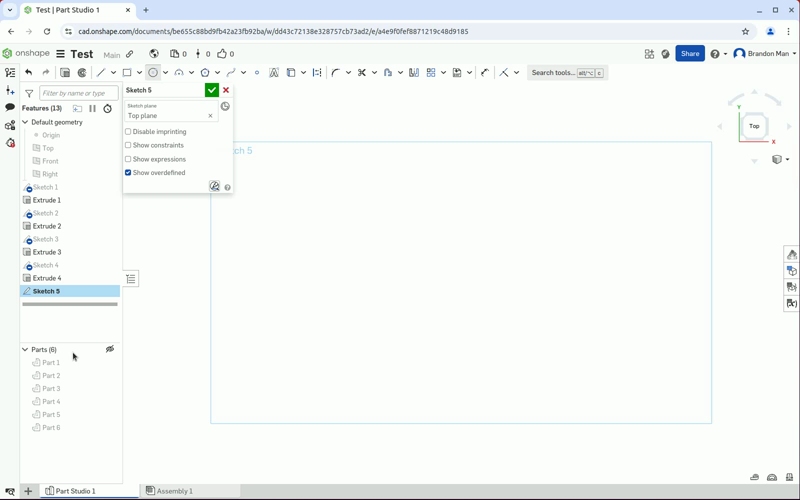
mouse_move(461, 282)
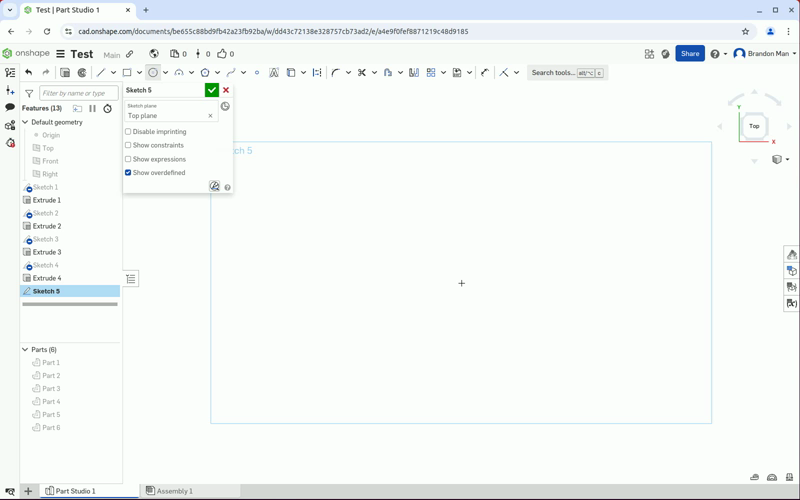
click(461, 282)
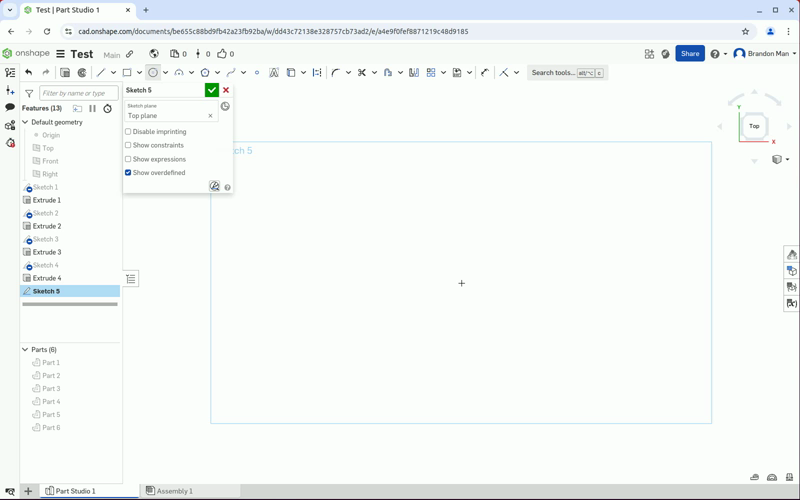
key_up(shift)
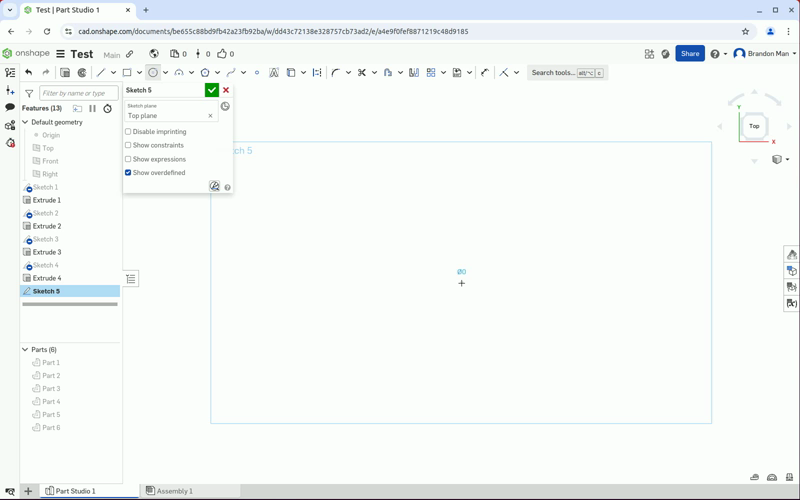
mouse_move(467, 282)
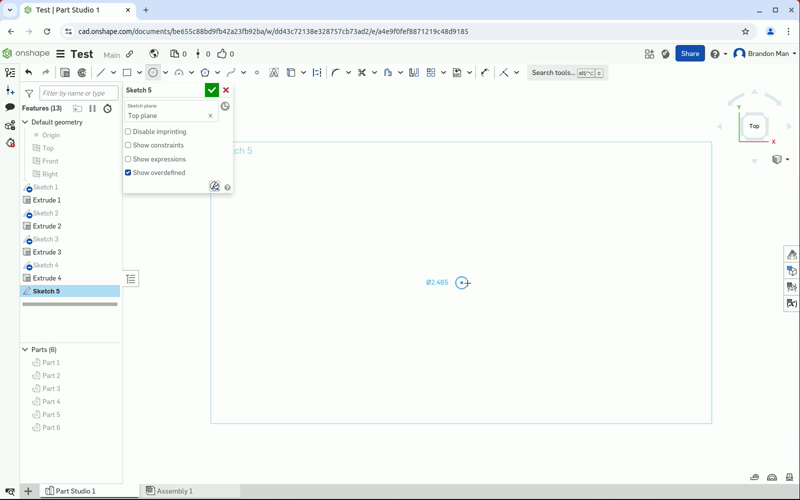
click(467, 282)
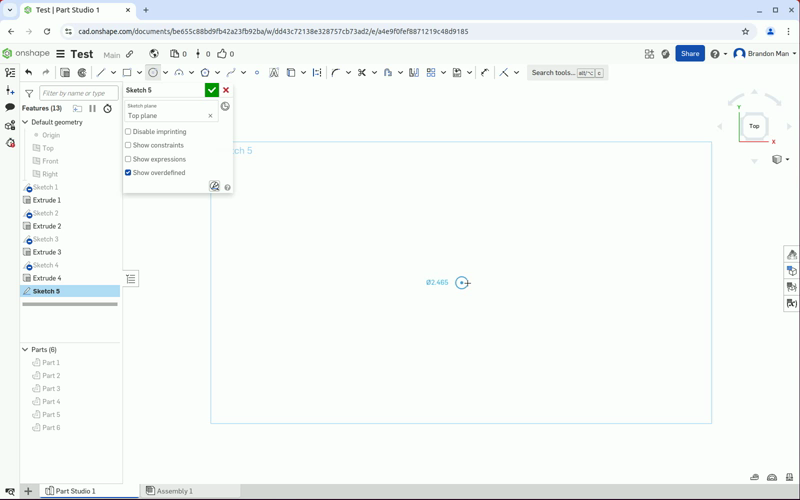
key(esc)
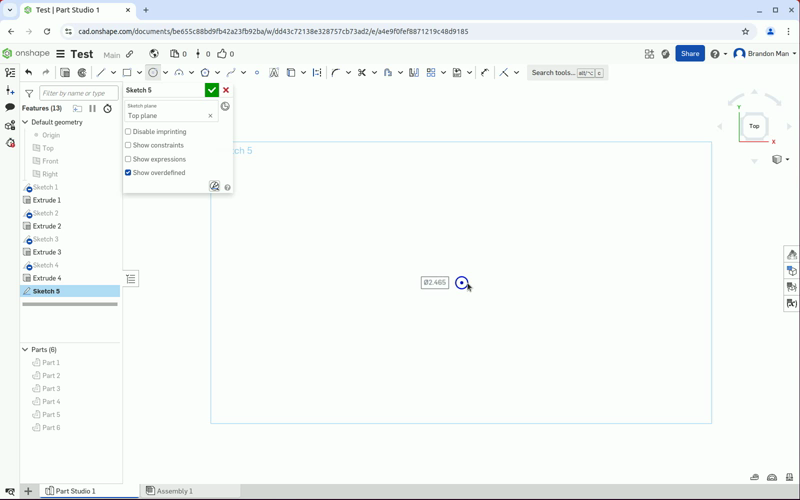
mouse_move(462, 282)
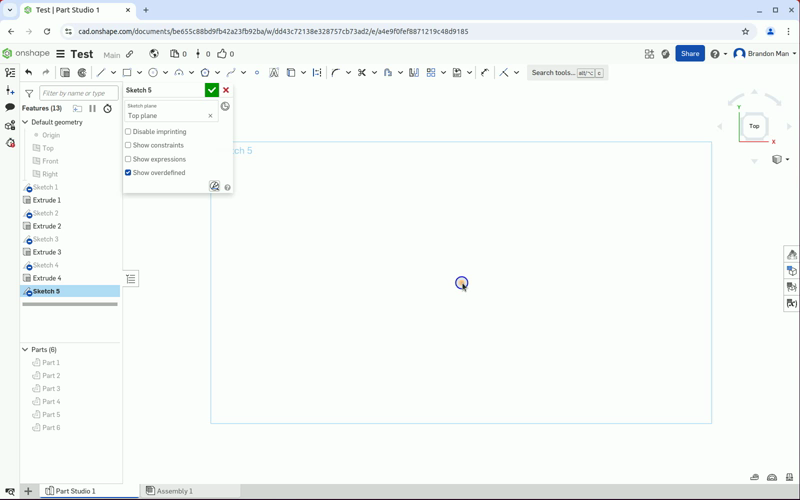
scroll(6)
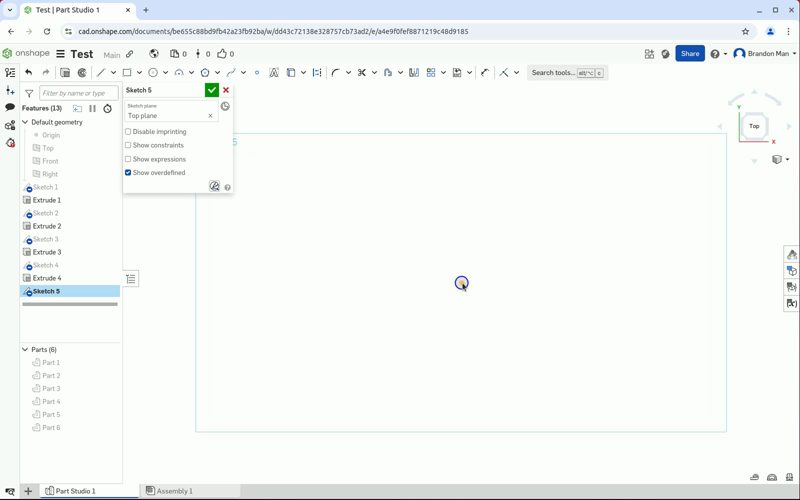
scroll(6)
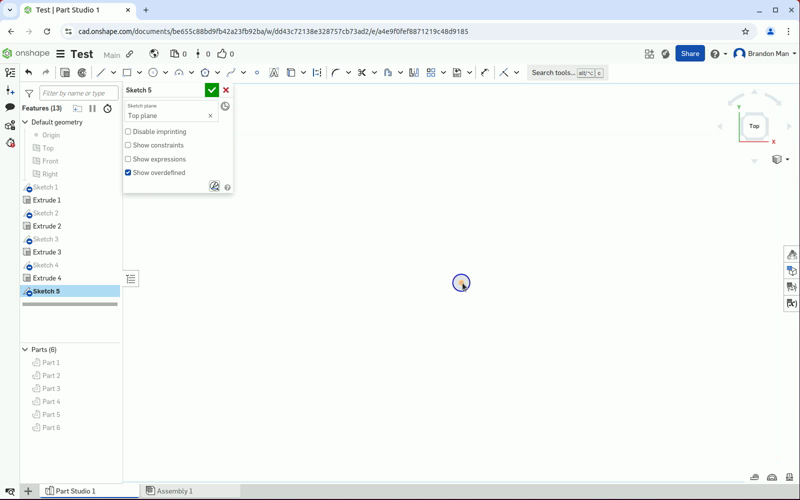
scroll(6)
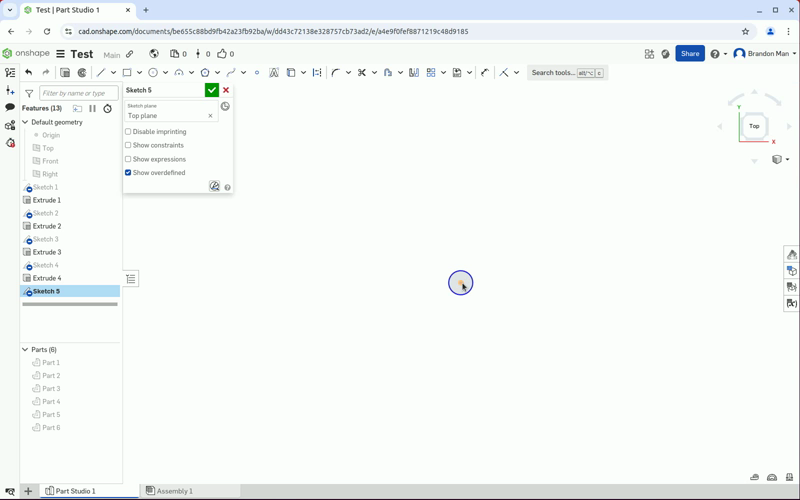
scroll(6)
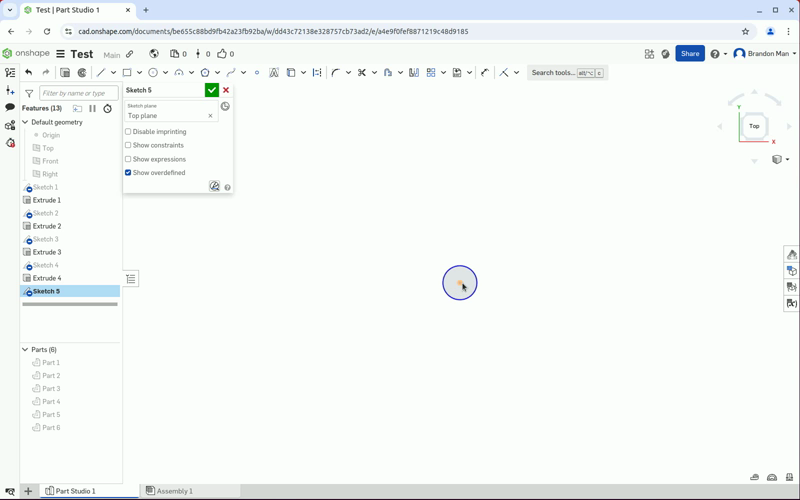
scroll(6)
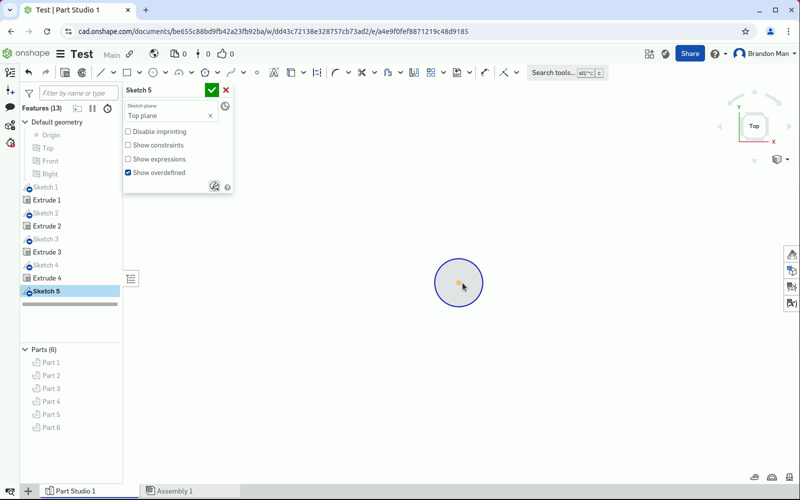
scroll(6)
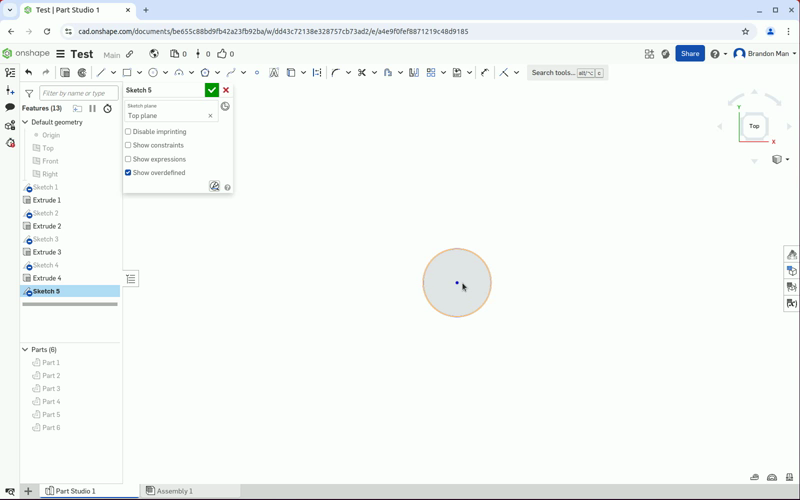
scroll(6)
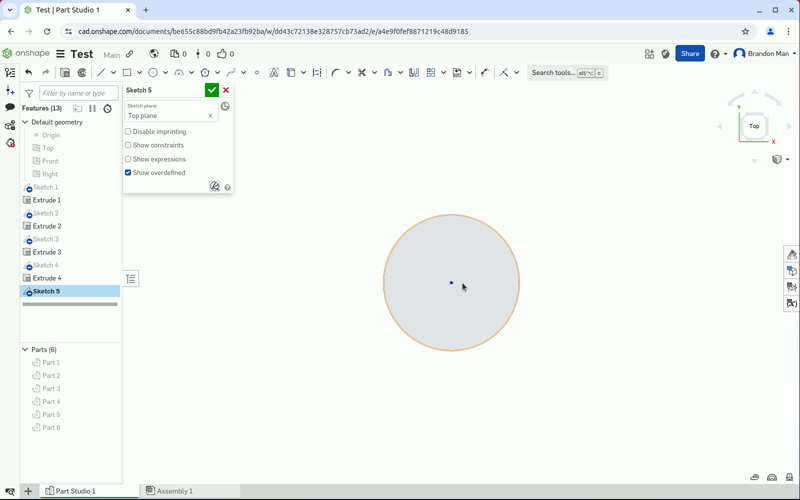
click(462, 282)
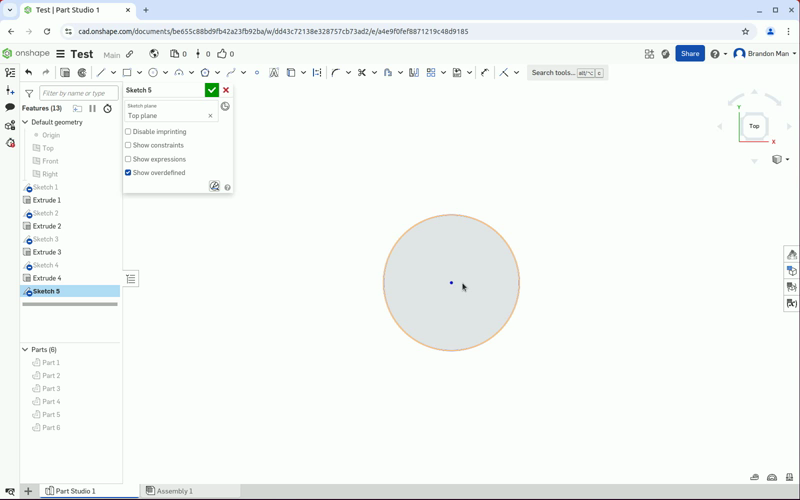
scroll(-6)
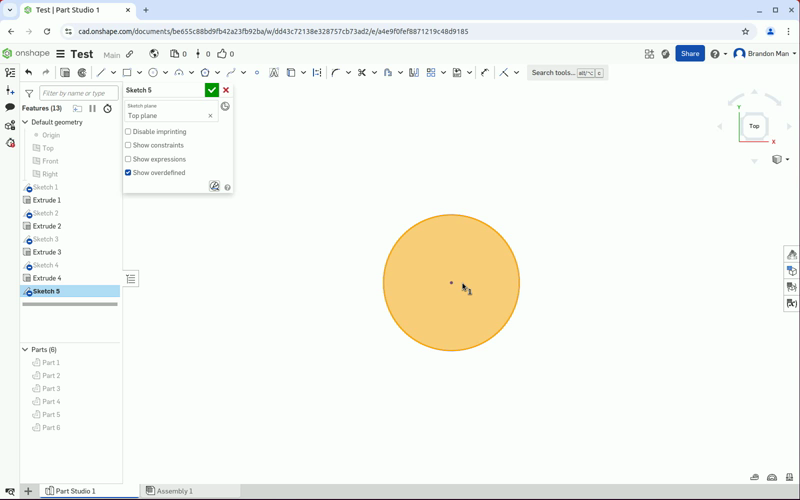
scroll(-6)
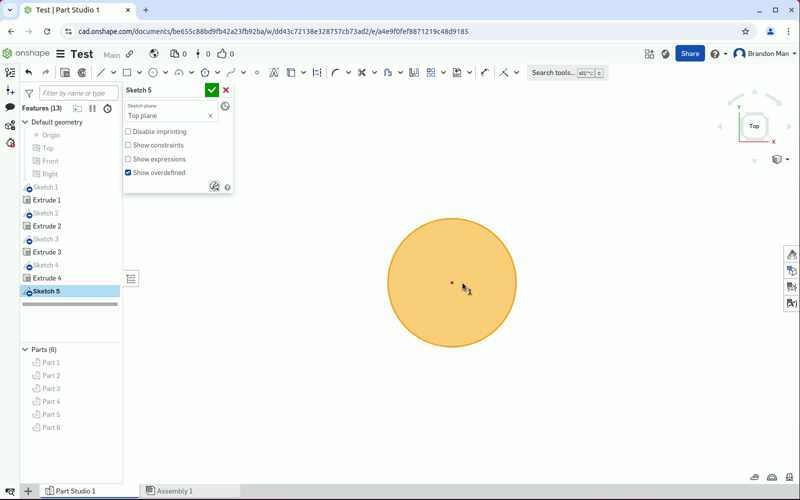
scroll(-6)
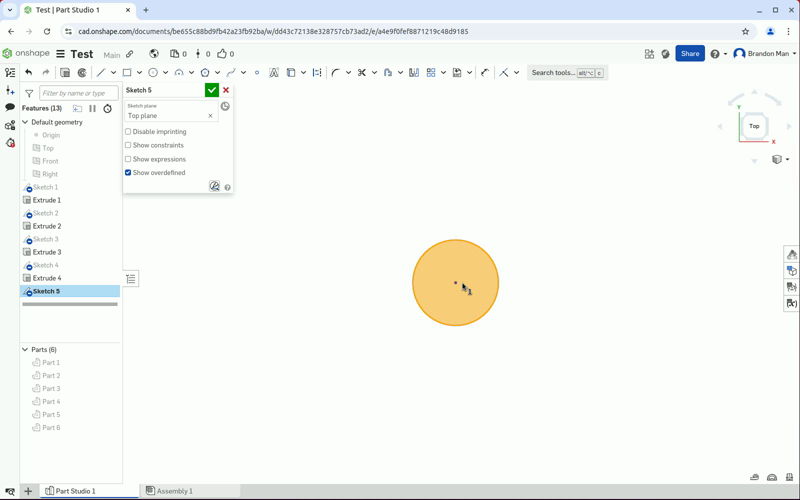
scroll(-6)
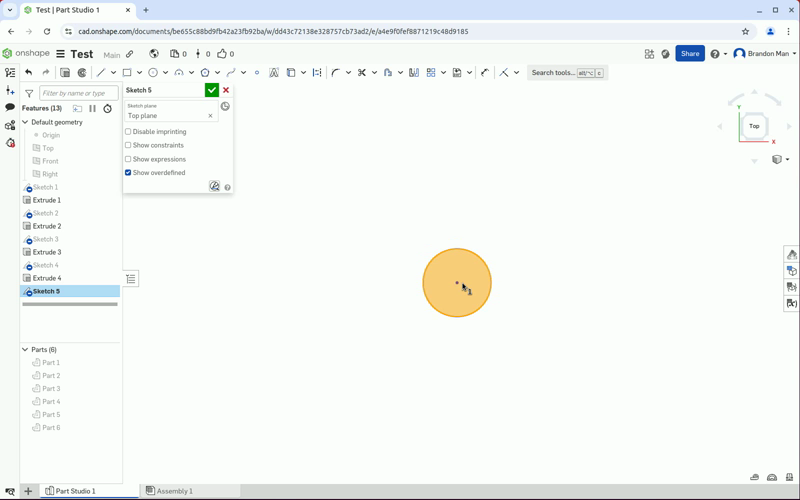
scroll(-6)
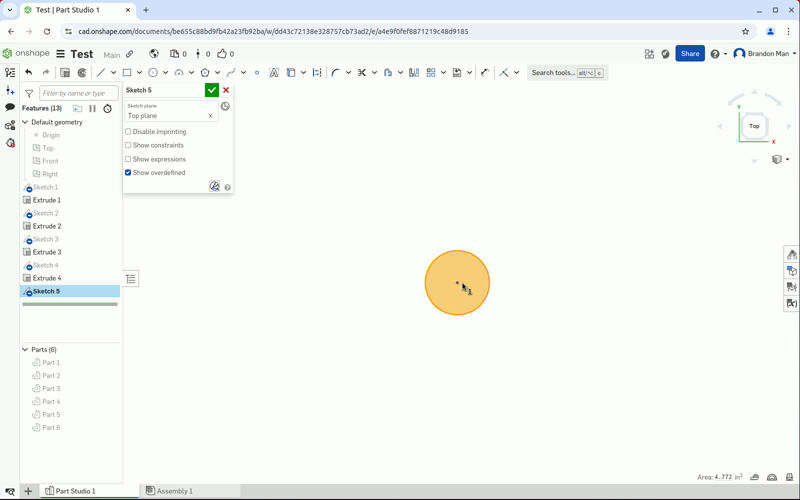
scroll(-6)
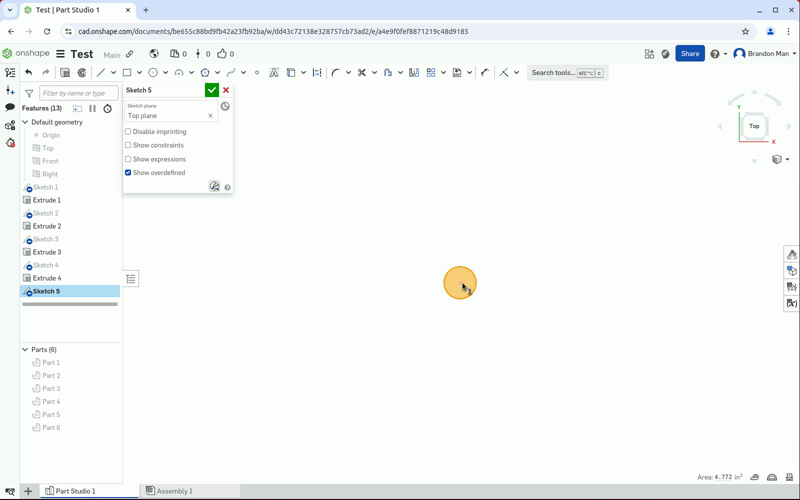
scroll(-6)
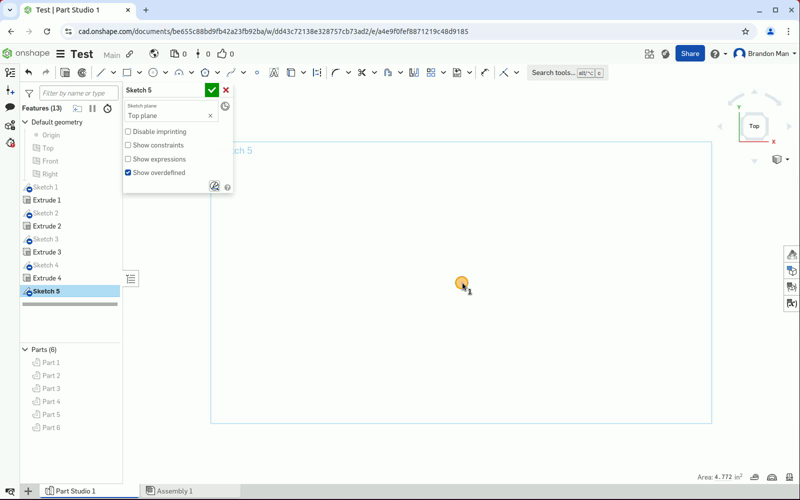
mouse_move(73, 352)
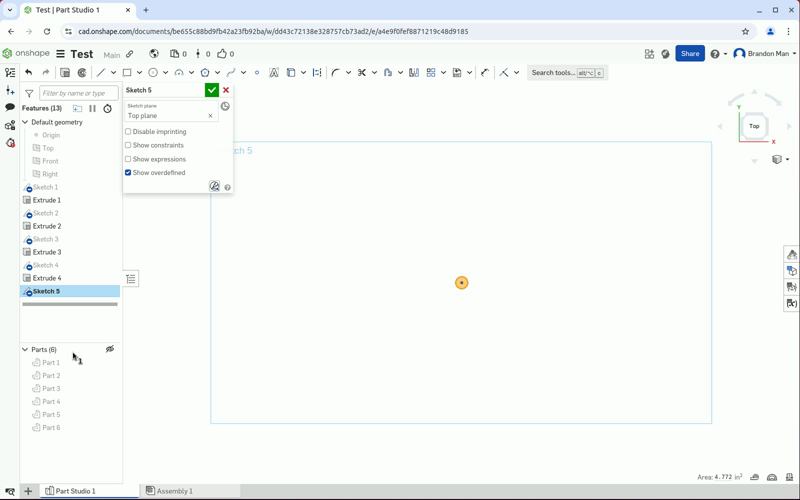
key(shift+y)
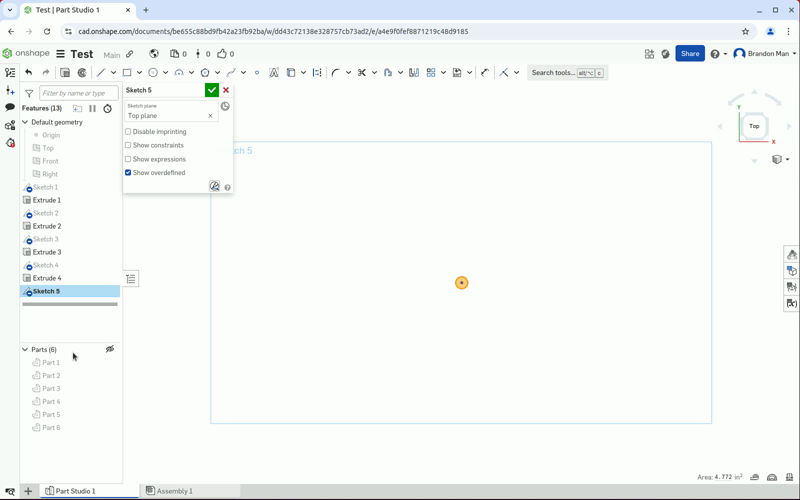
key(shift+e)
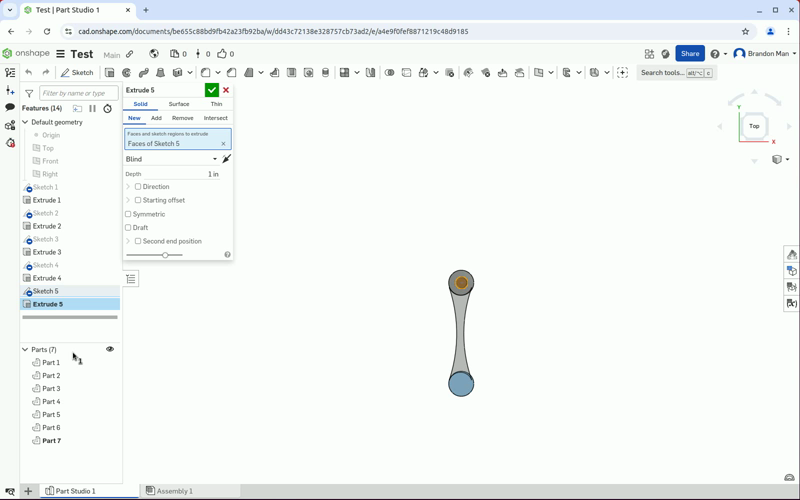
mouse_move(143, 106)
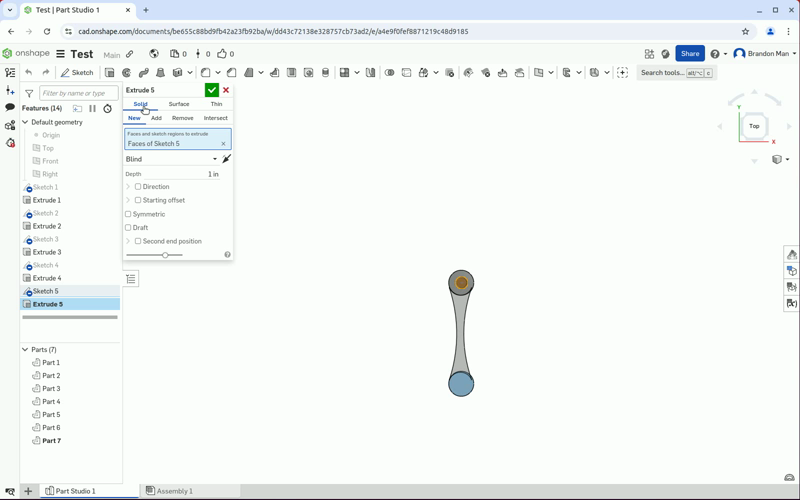
click(143, 106)
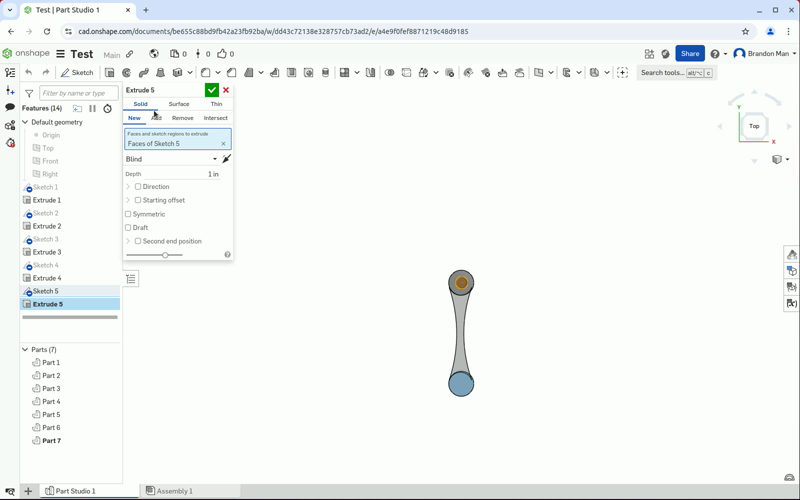
mouse_move(186, 120)
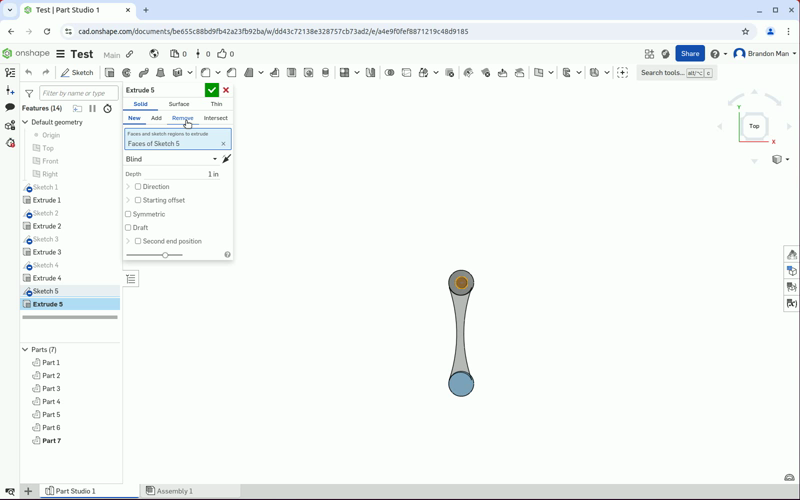
click(186, 120)
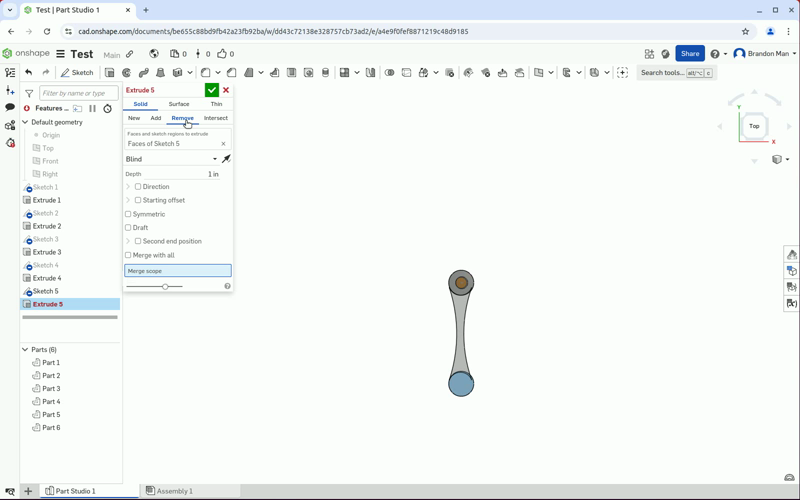
key(tab, 4)
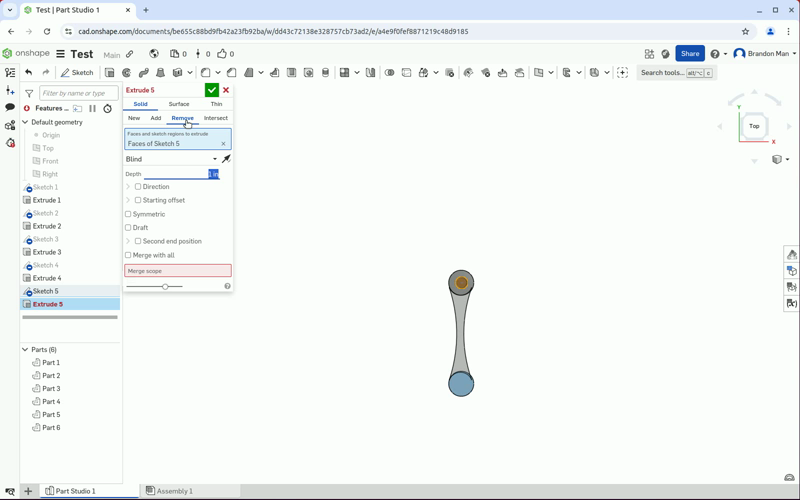
text(-0.241)
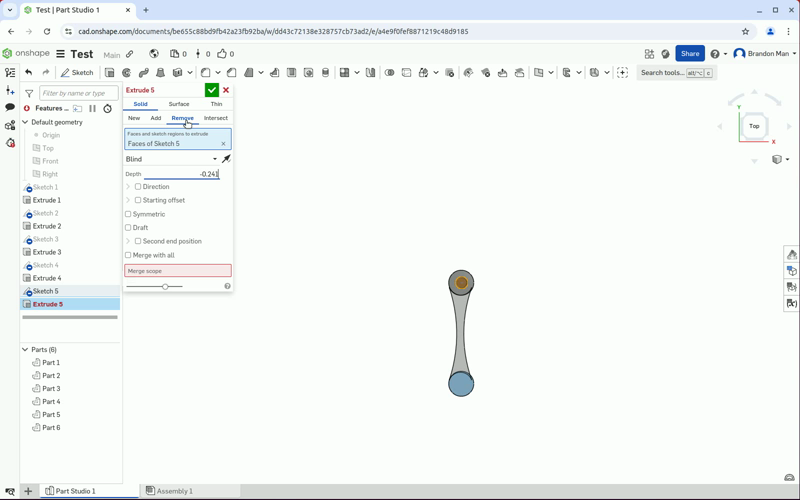
key(tab, 6)
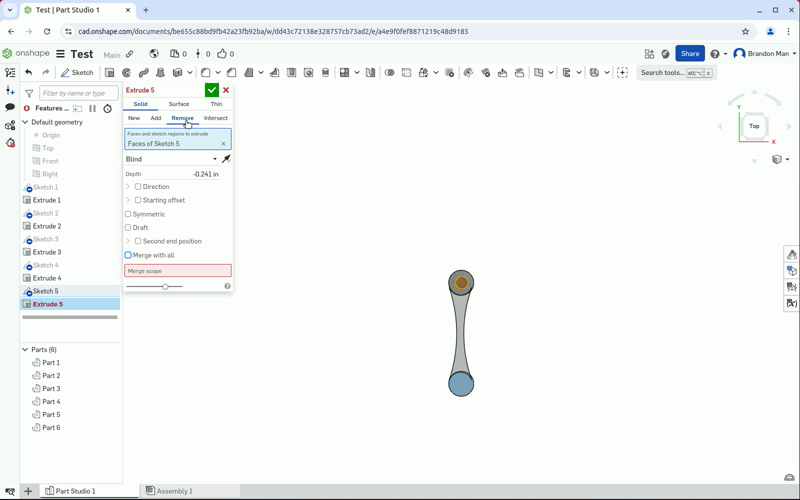
key(space)
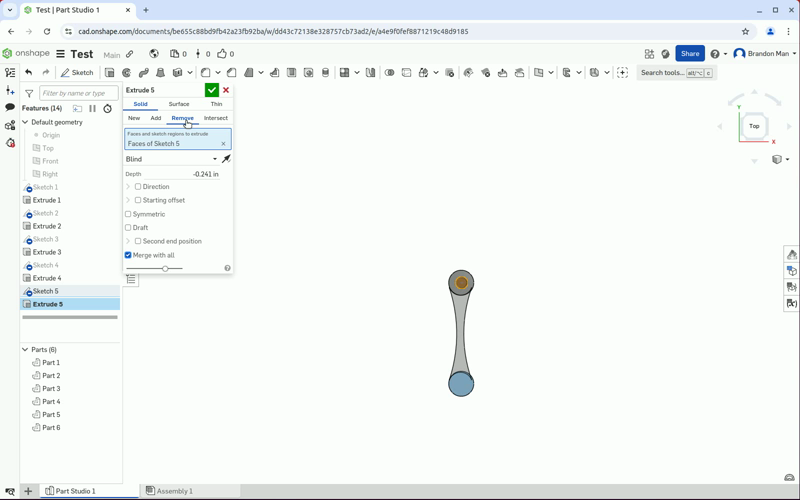
key(enter)
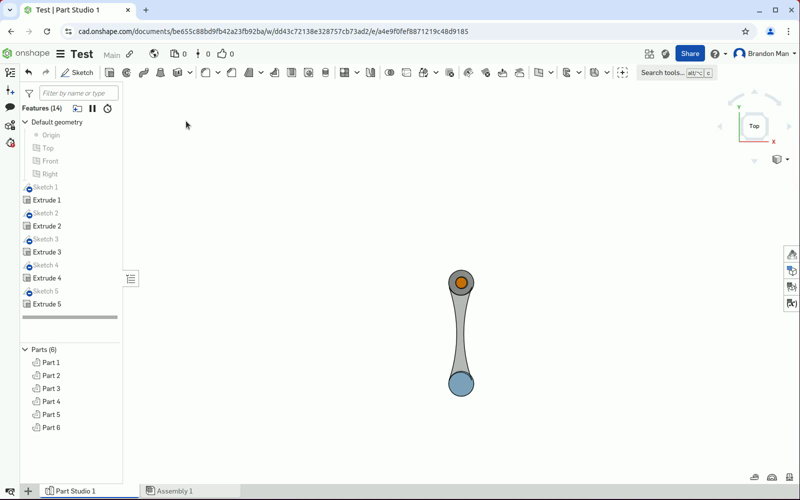
key(shift+h)
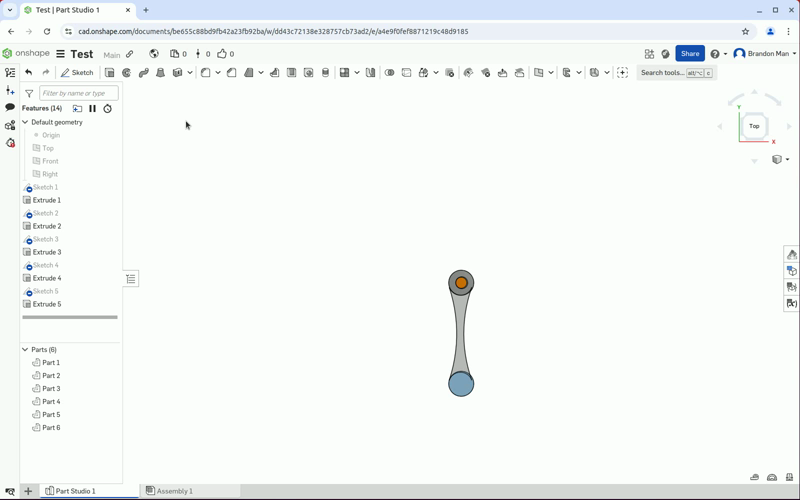
key(shift+h)
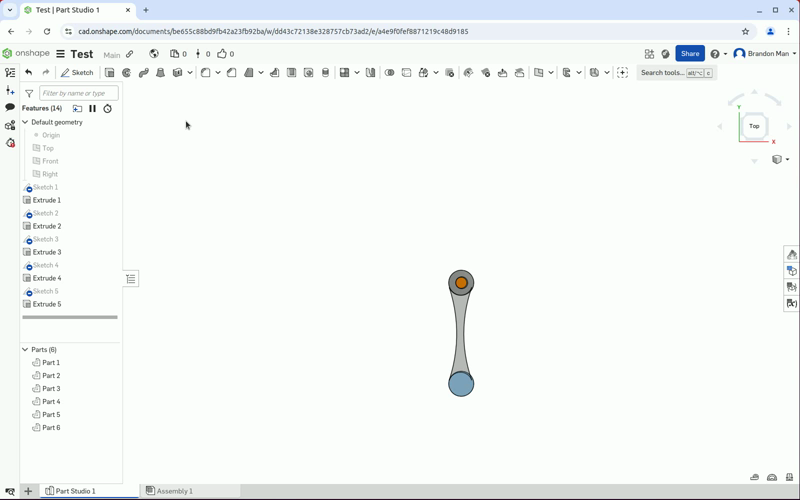
mouse_move(73, 189)
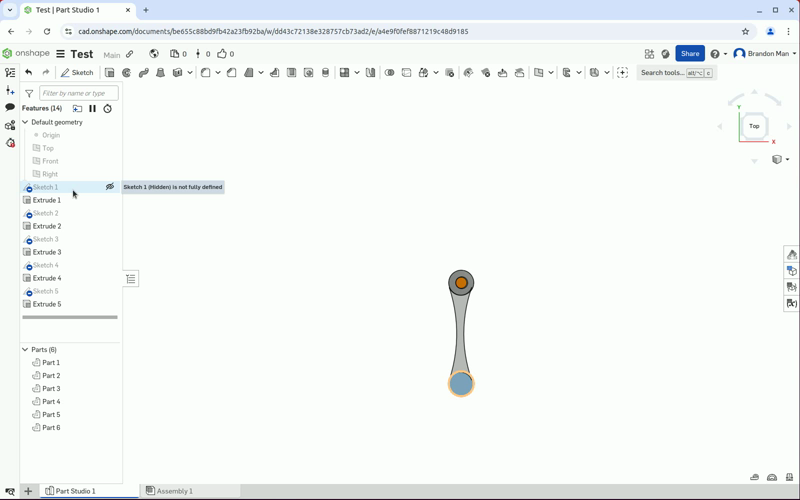
click(73, 189)
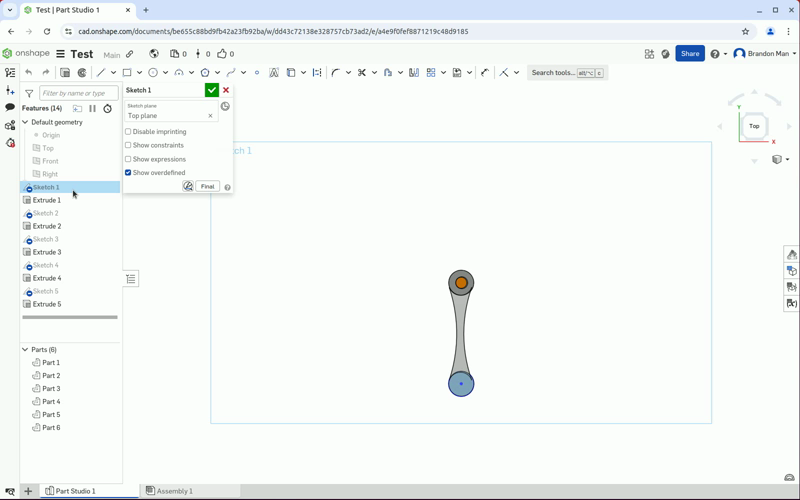
mouse_move(229, 92)
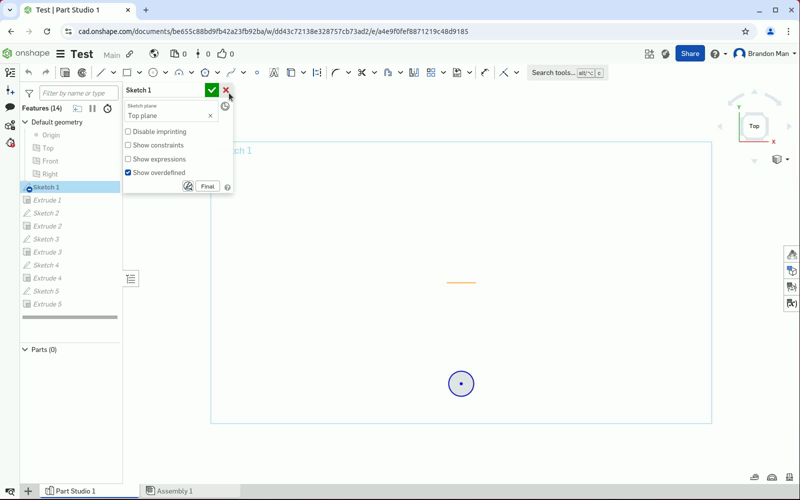
click(229, 92)
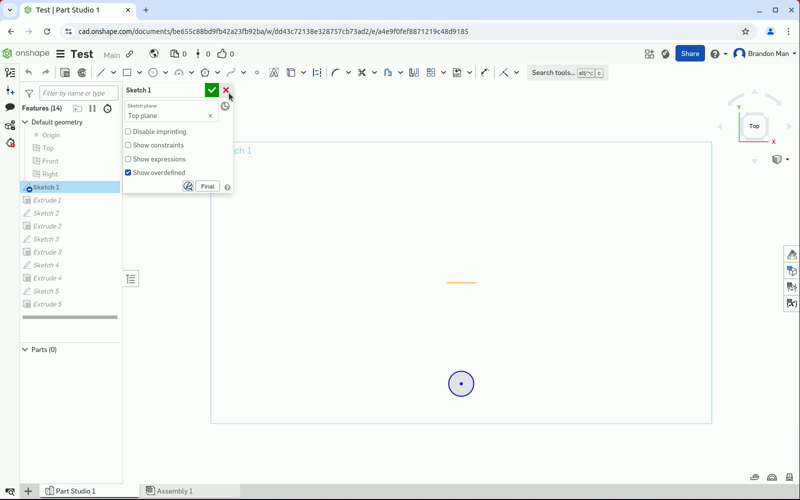
key(shift+s)
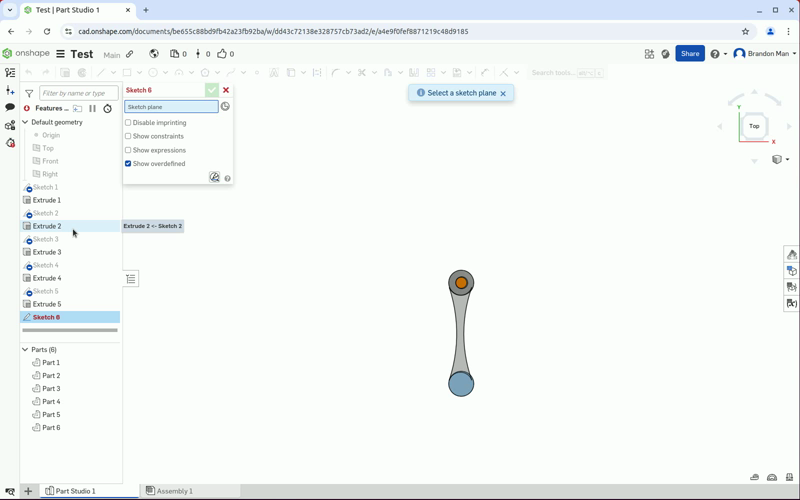
scroll(3)
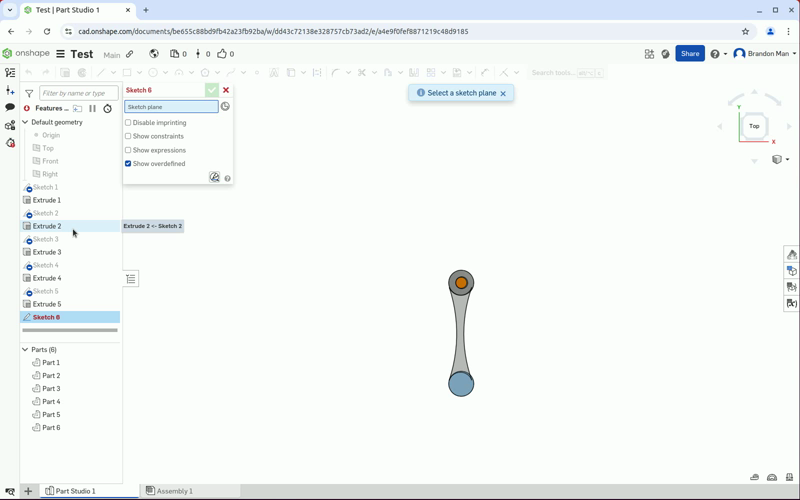
mouse_move(73, 150)
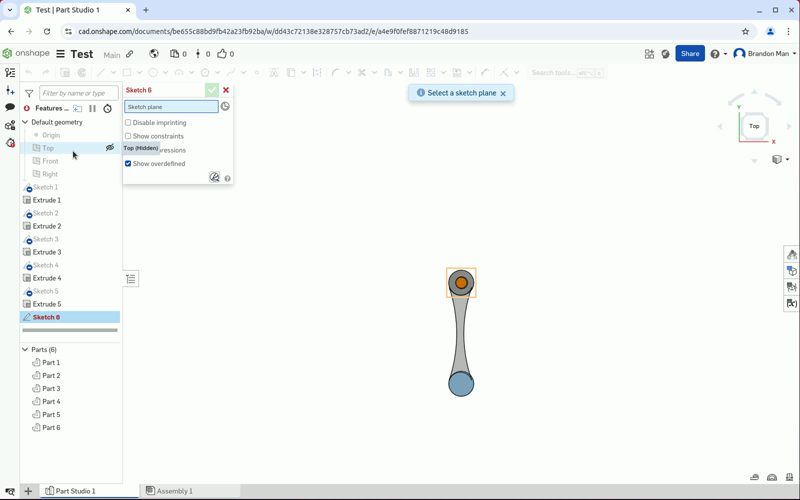
click(73, 150)
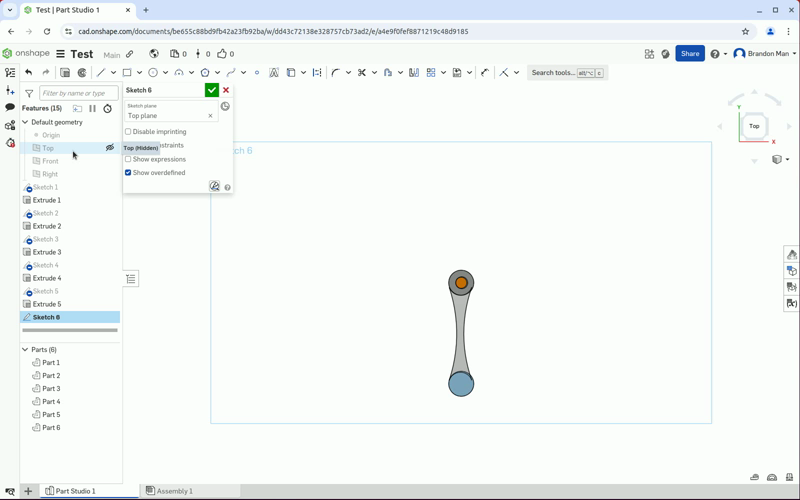
mouse_move(73, 352)
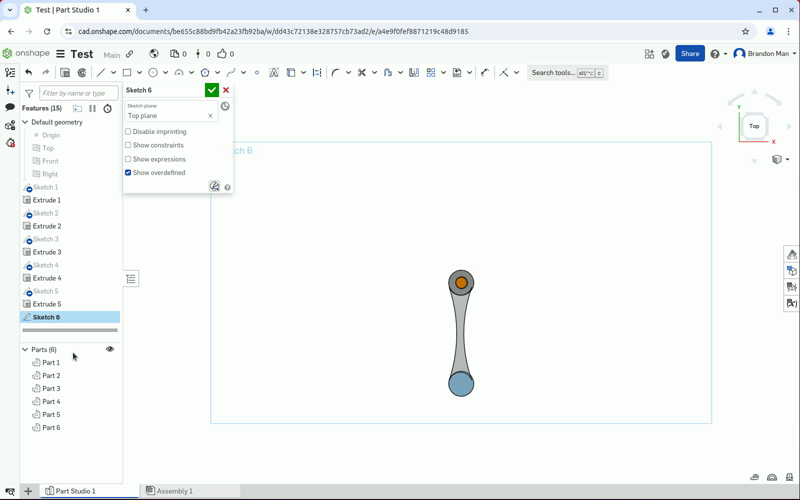
key(y)
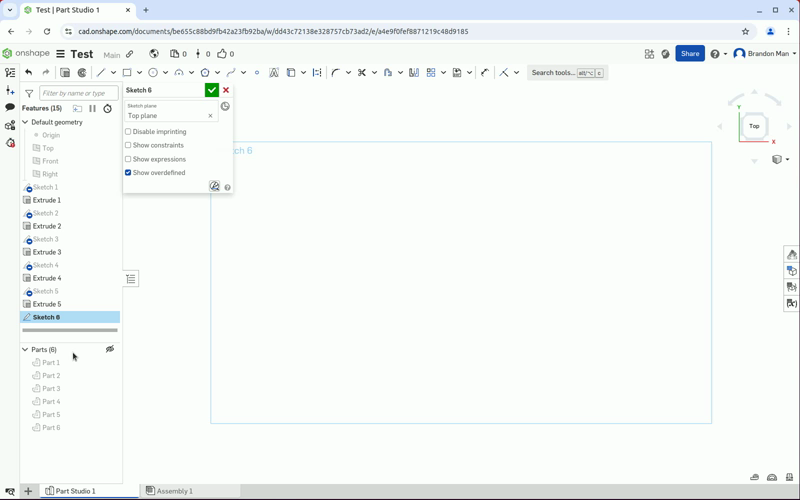
key(c)
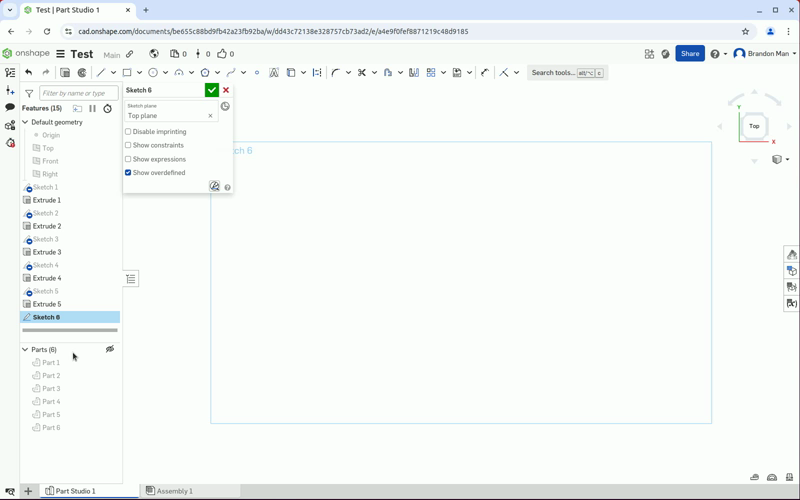
key_down(shift)
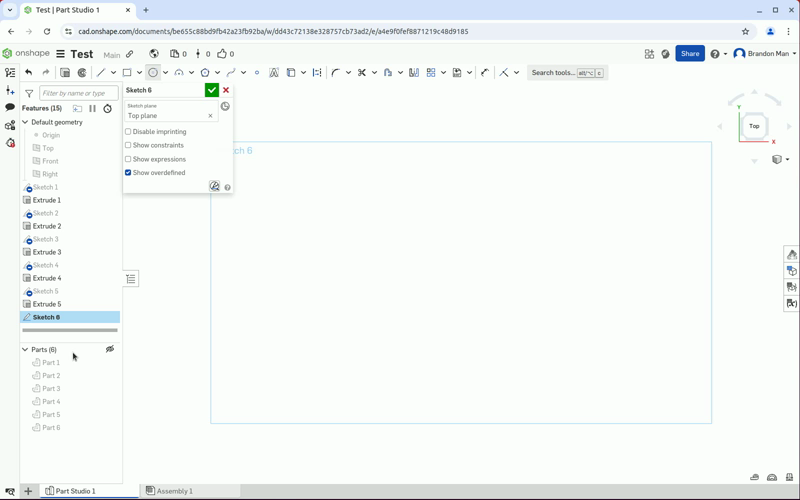
mouse_move(461, 383)
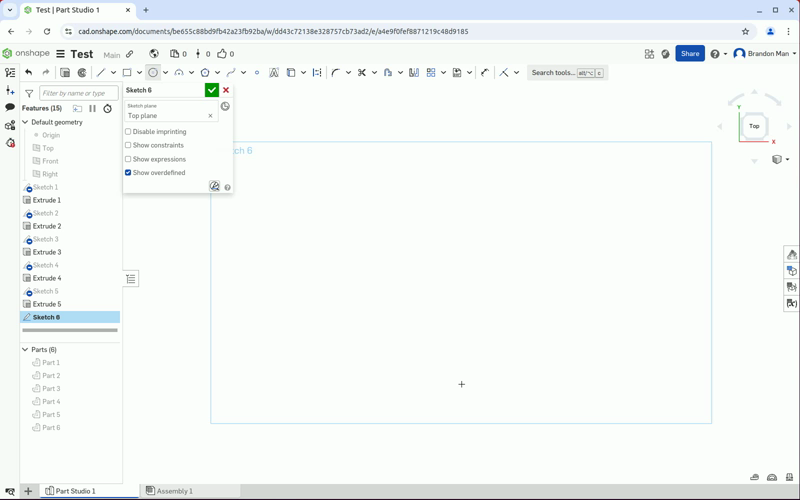
click(461, 383)
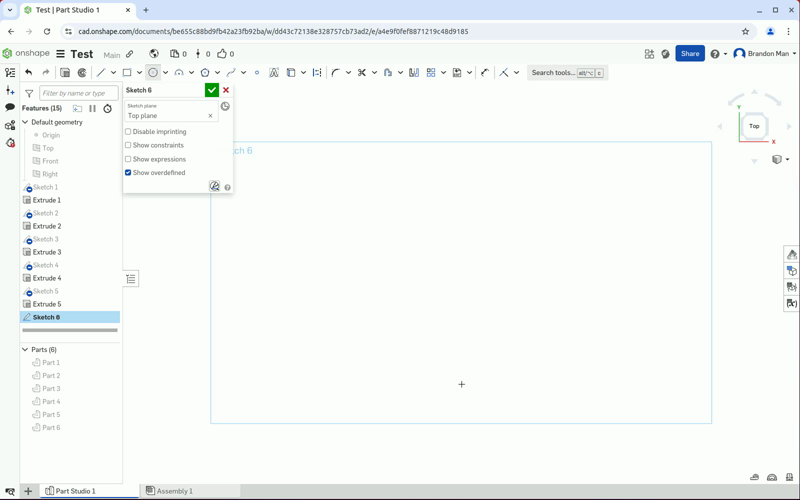
key_up(shift)
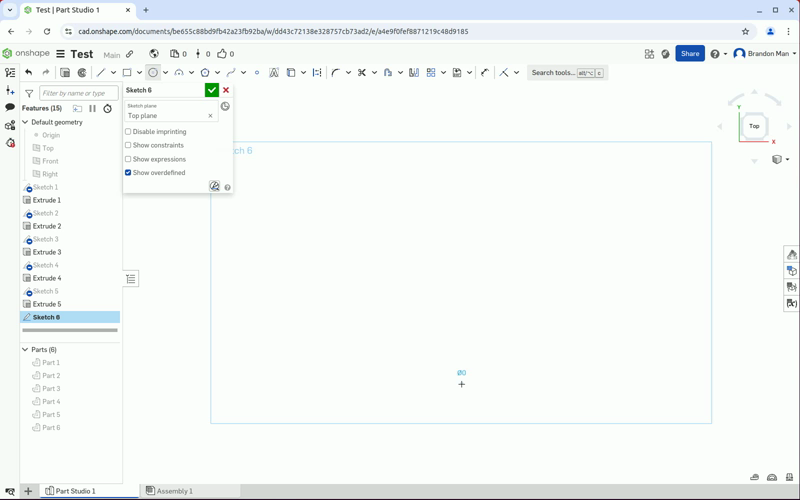
mouse_move(467, 383)
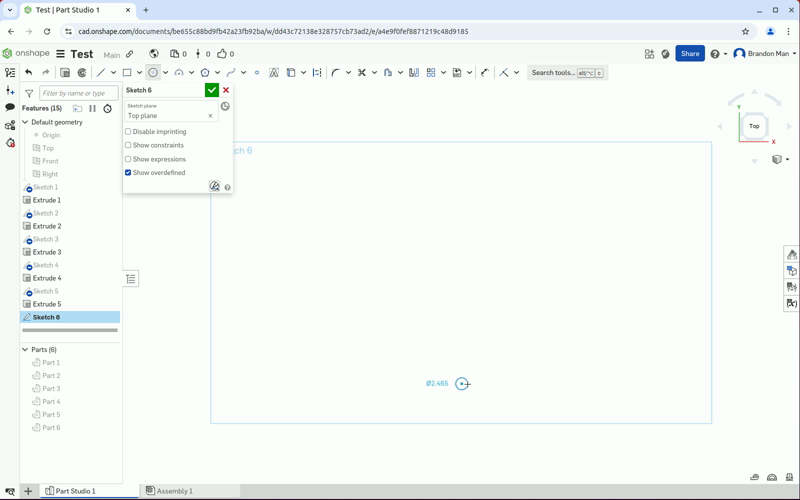
click(467, 383)
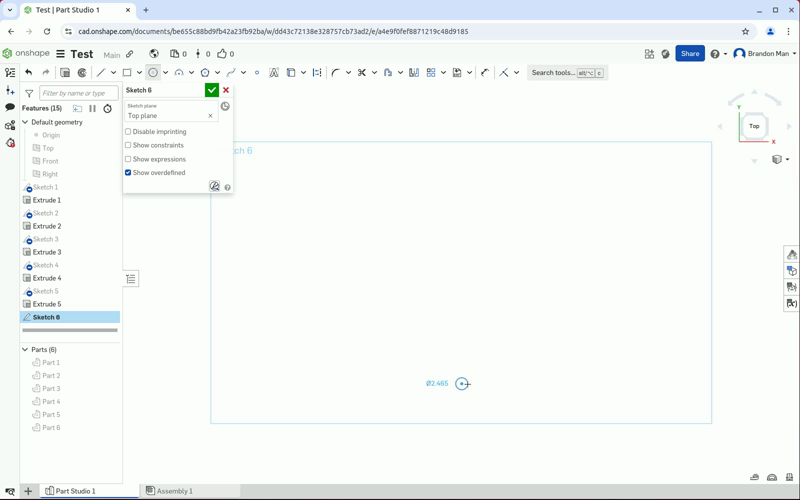
key(esc)
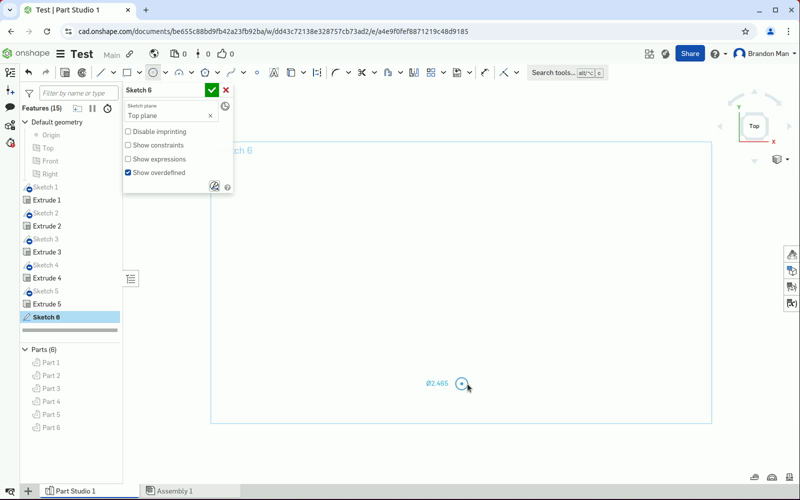
mouse_move(462, 384)
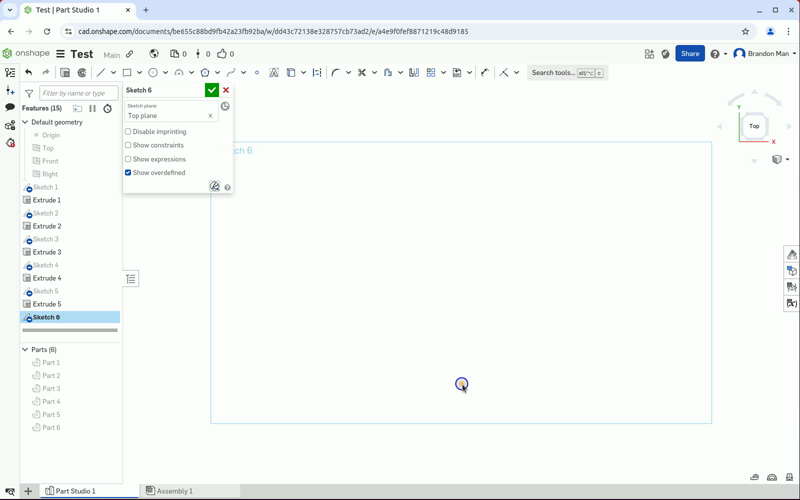
scroll(6)
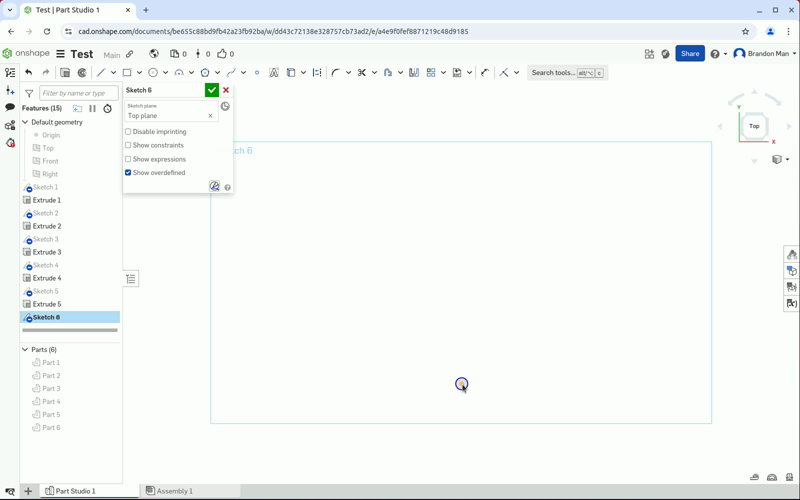
scroll(6)
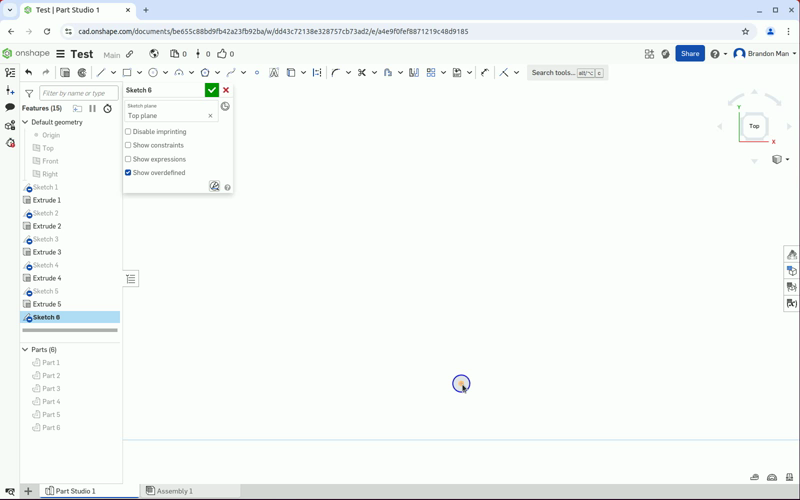
scroll(6)
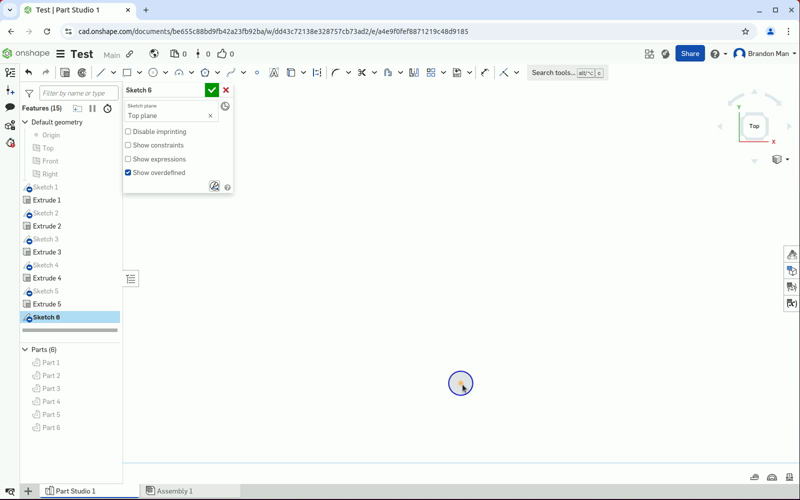
scroll(6)
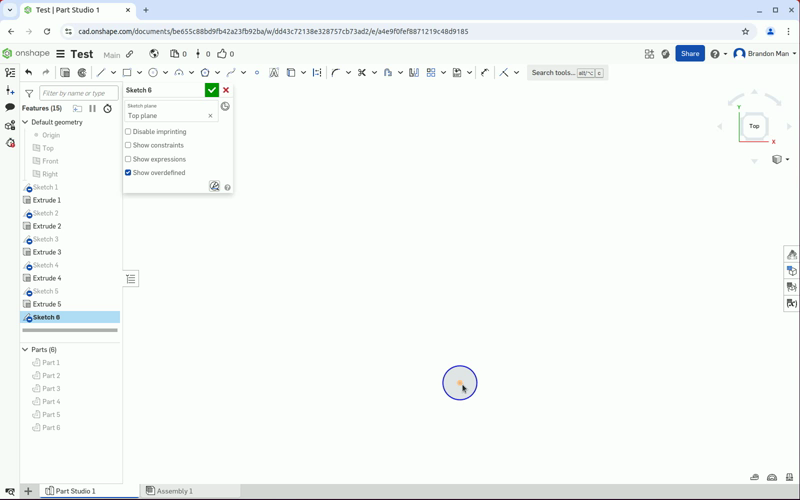
scroll(6)
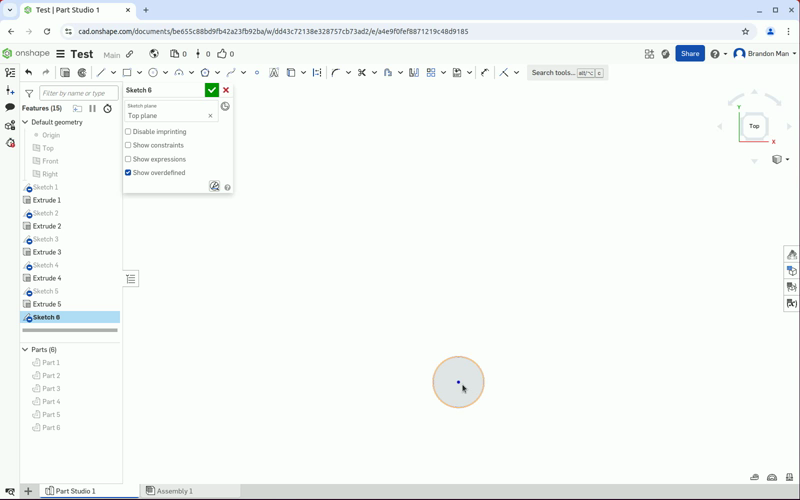
scroll(6)
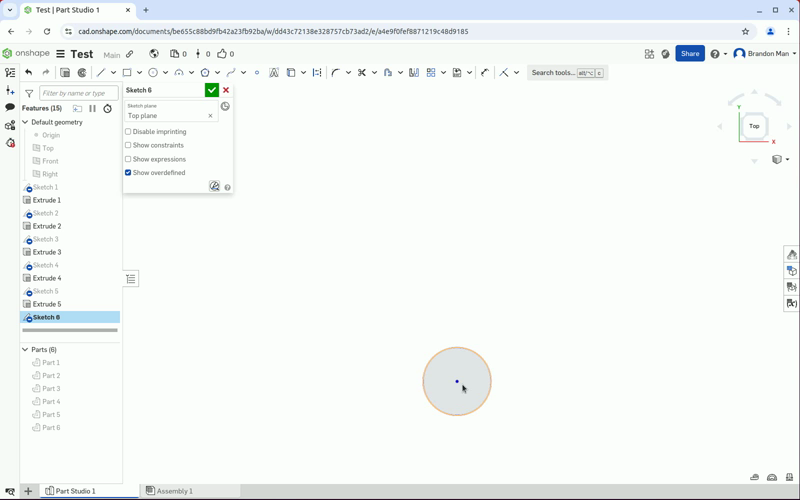
scroll(6)
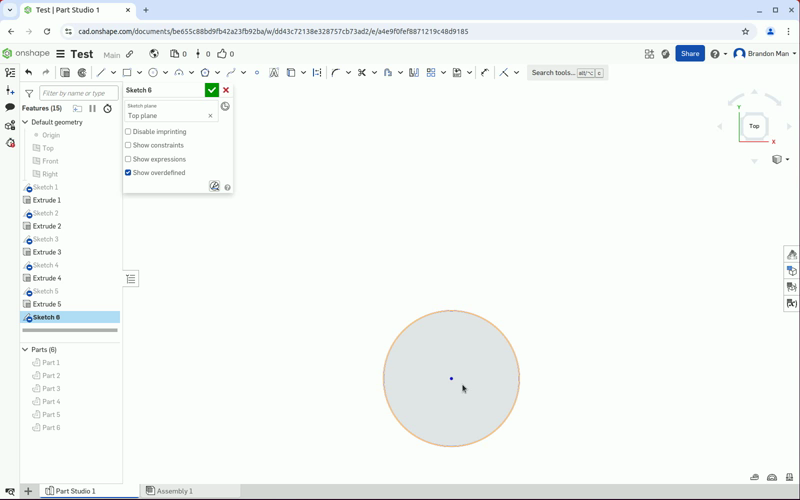
click(462, 384)
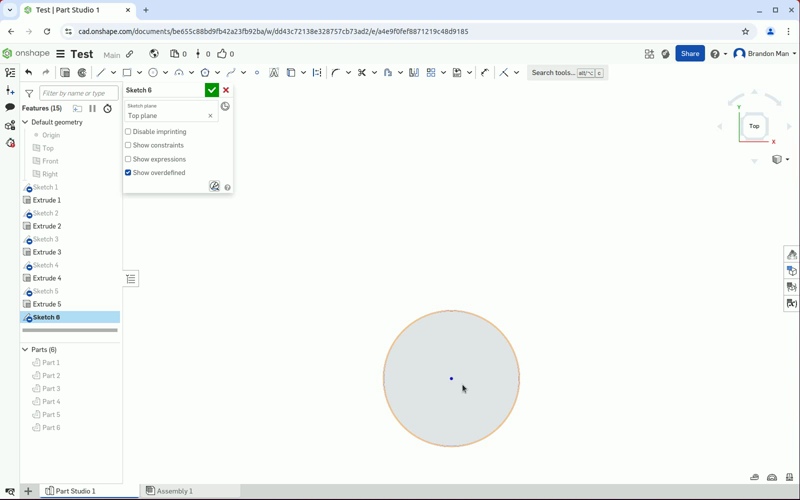
scroll(-6)
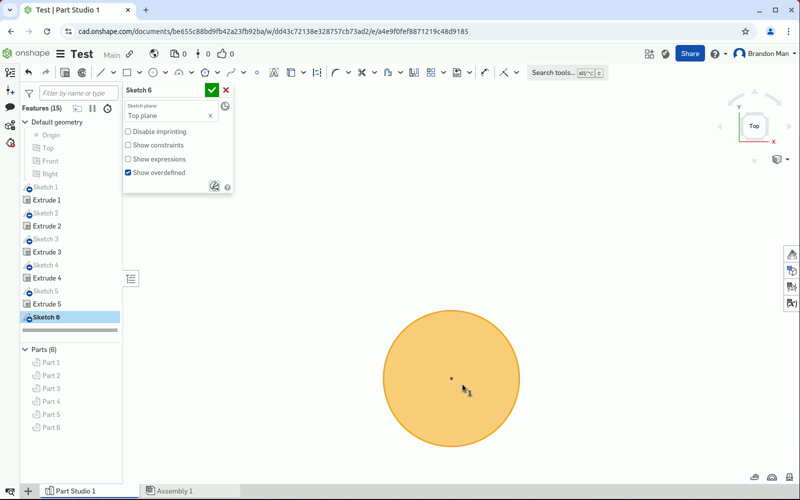
scroll(-6)
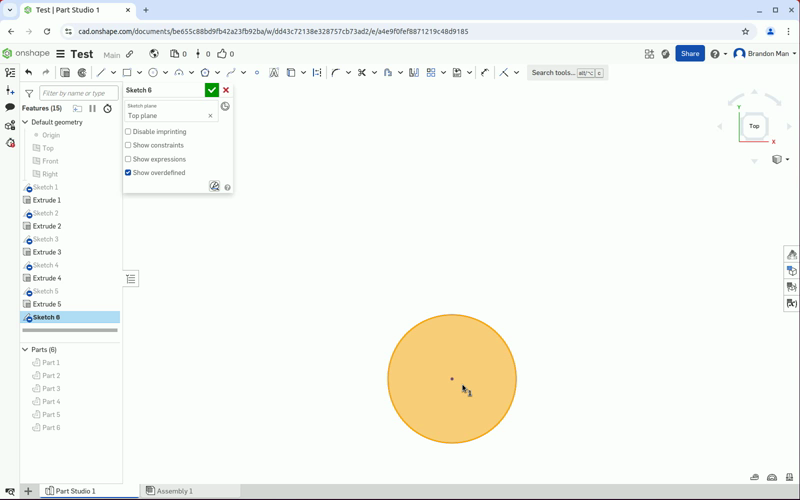
scroll(-6)
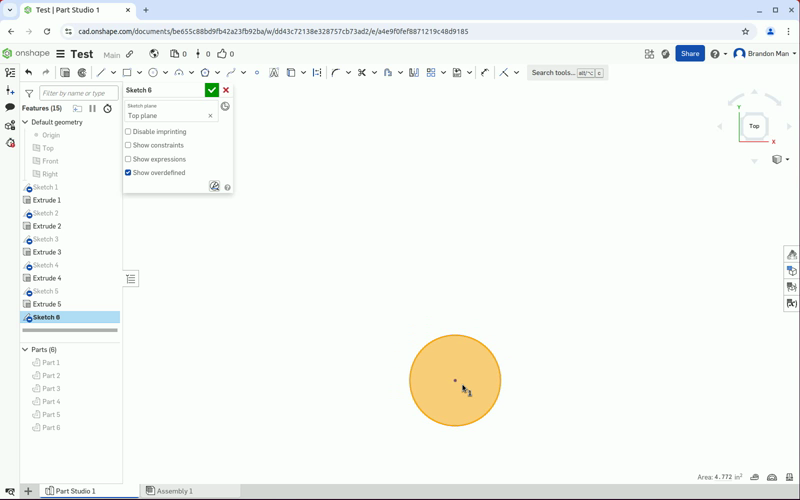
scroll(-6)
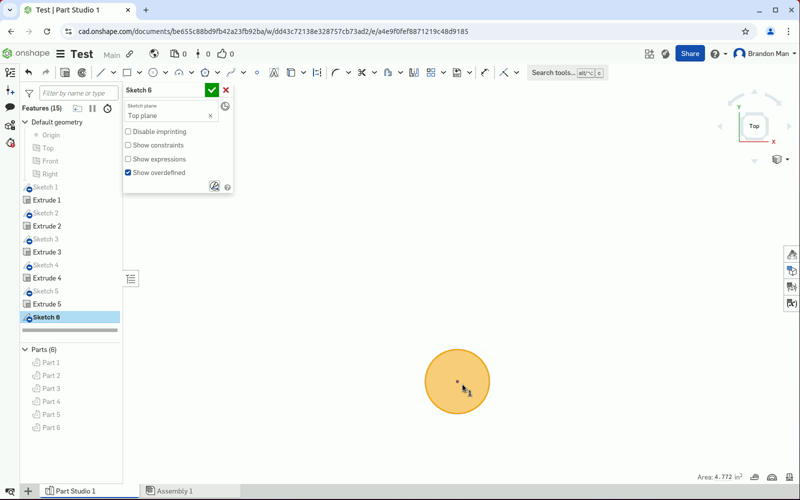
scroll(-6)
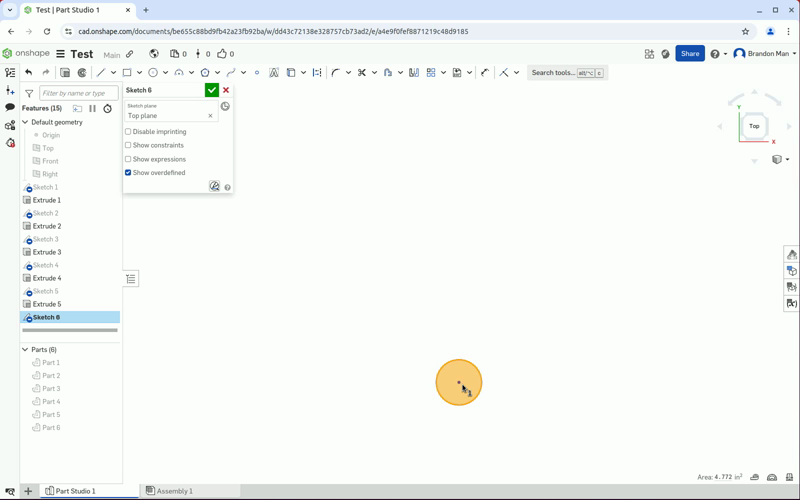
scroll(-6)
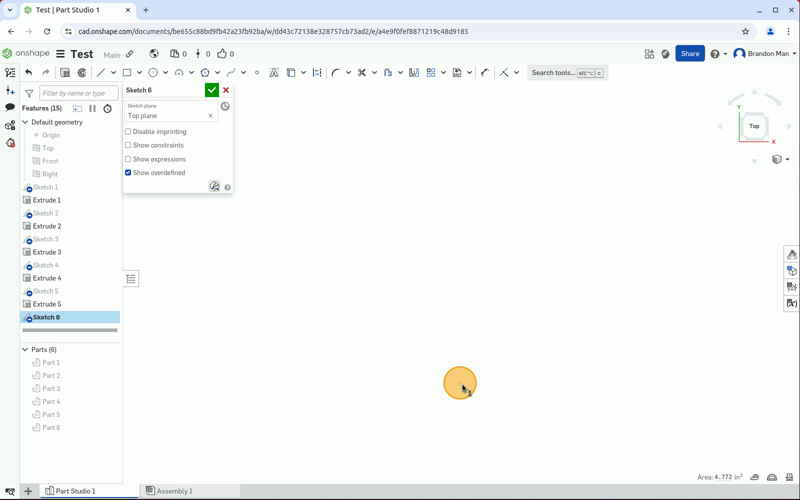
scroll(-6)
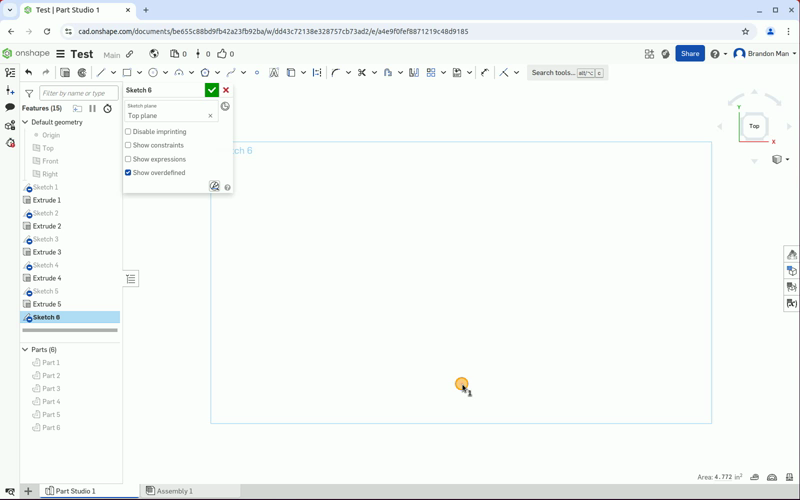
mouse_move(73, 352)
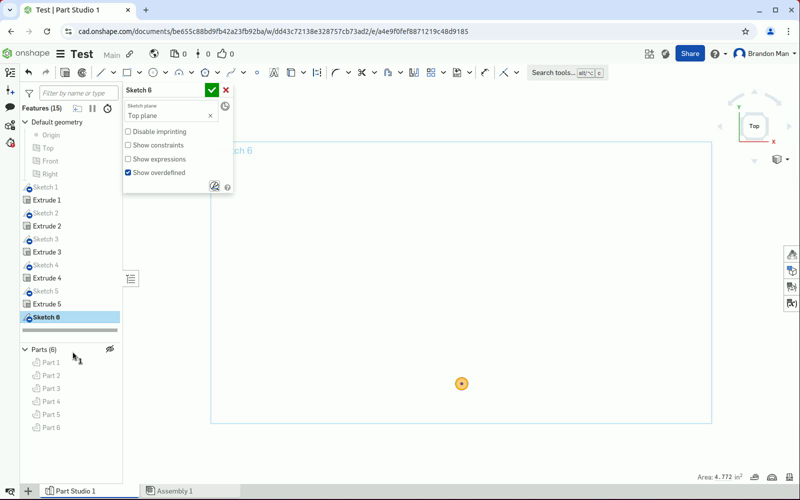
key(shift+y)
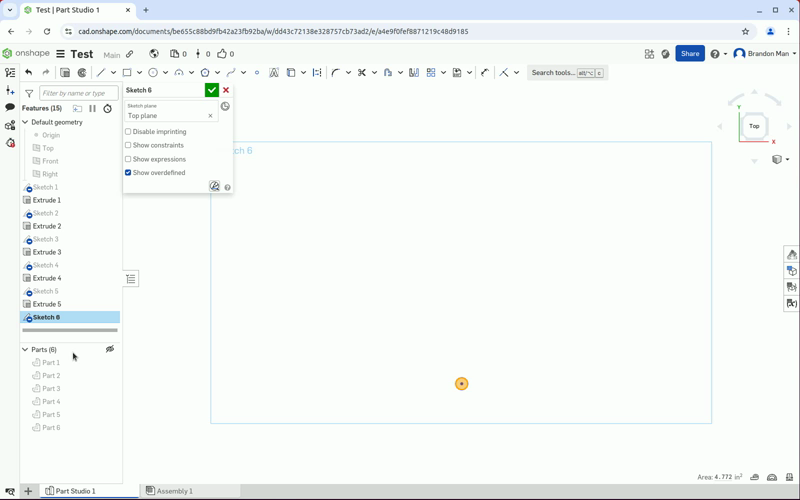
key(shift+e)
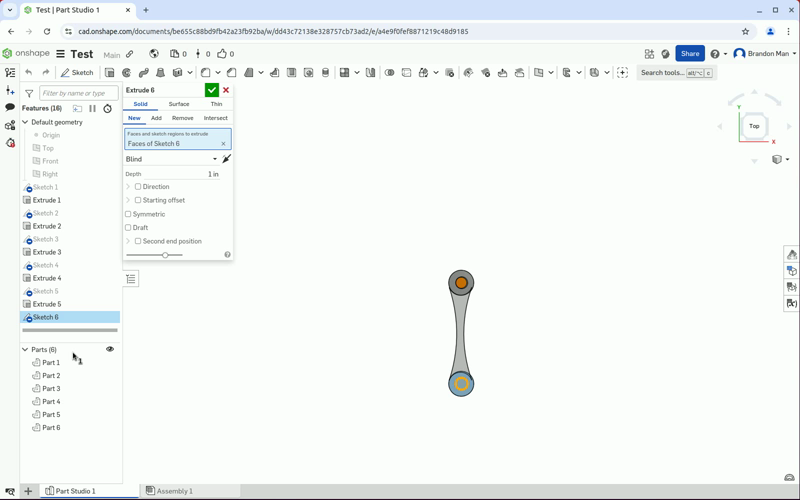
mouse_move(143, 106)
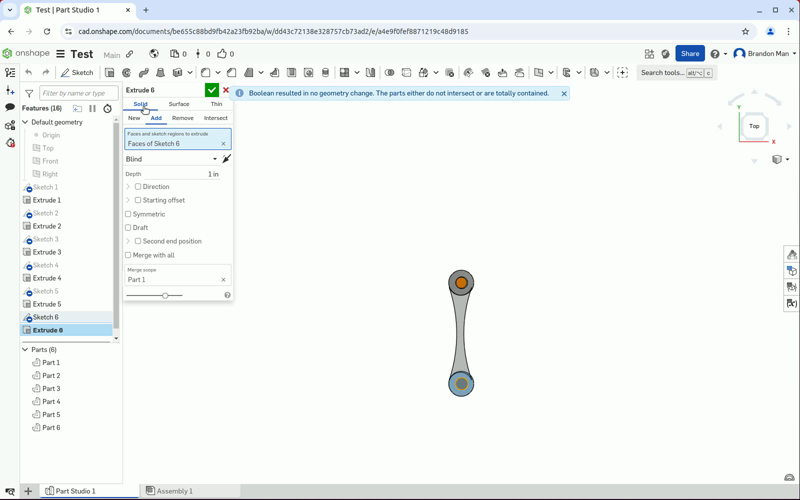
click(143, 106)
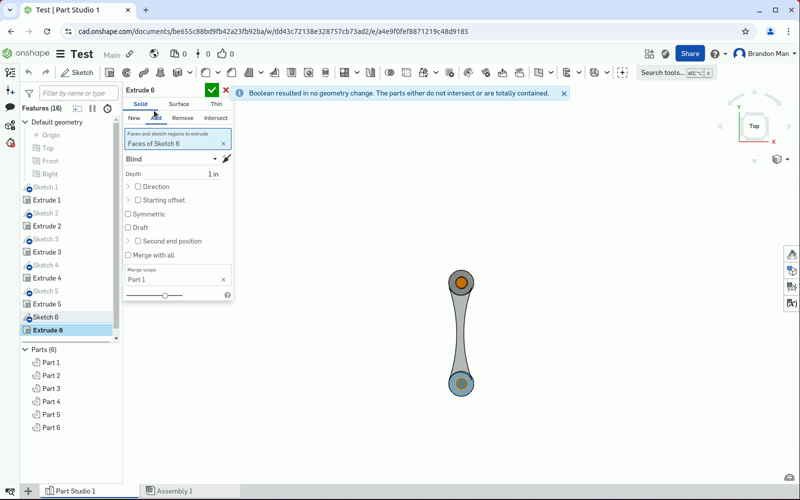
mouse_move(186, 120)
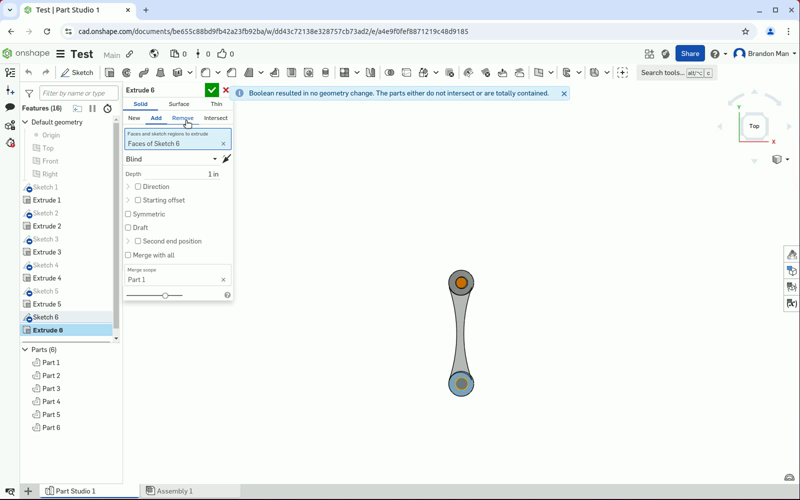
click(186, 120)
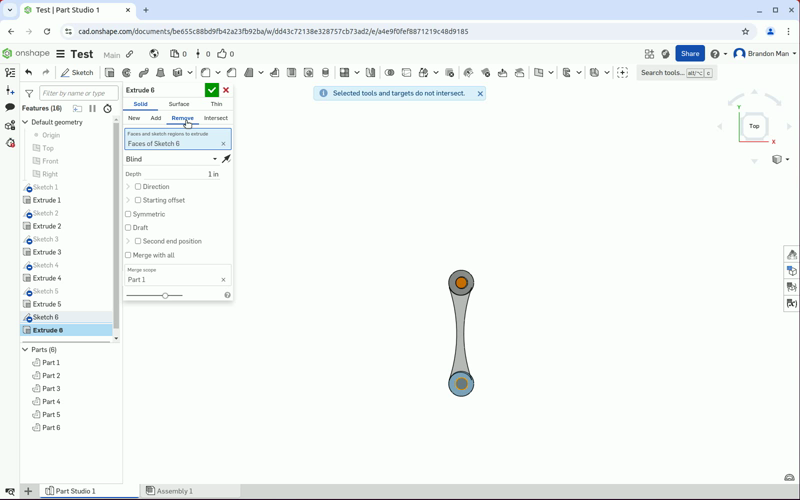
key(tab, 4)
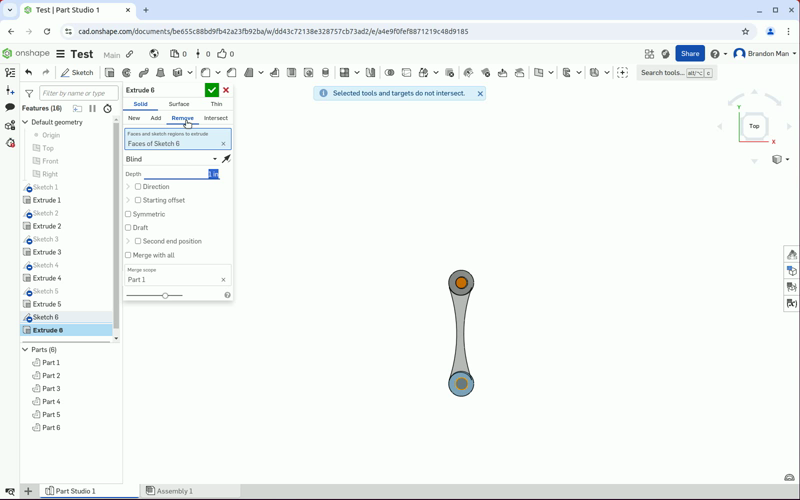
text(-0.241)
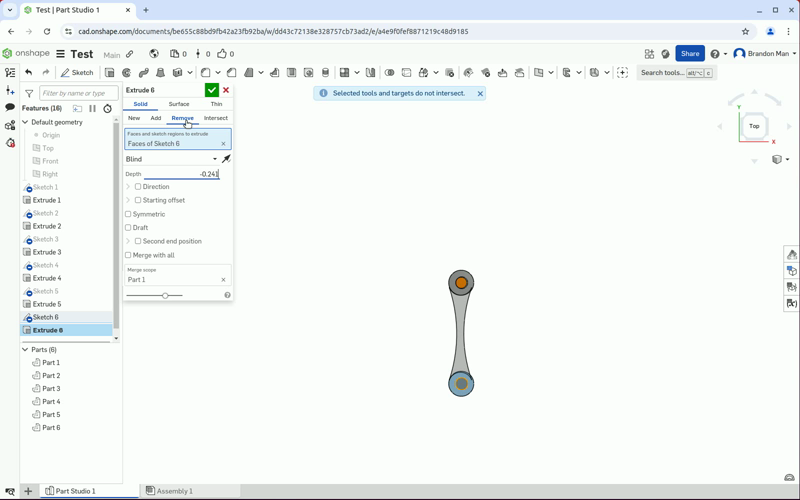
key(tab, 6)
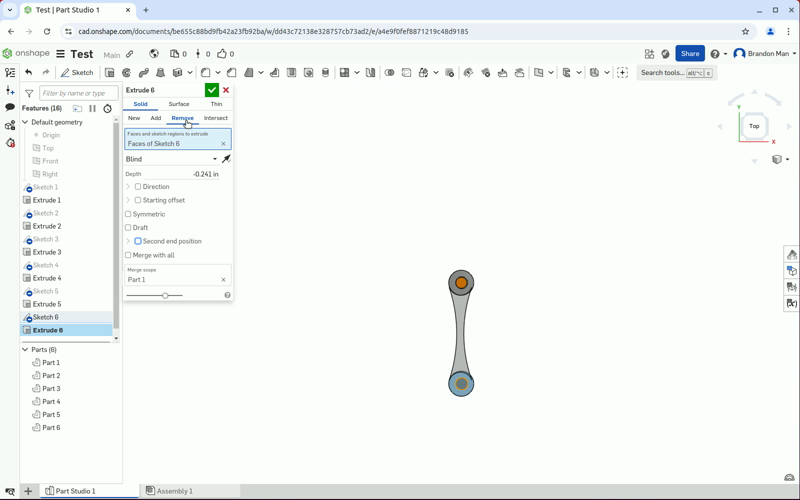
key(space)
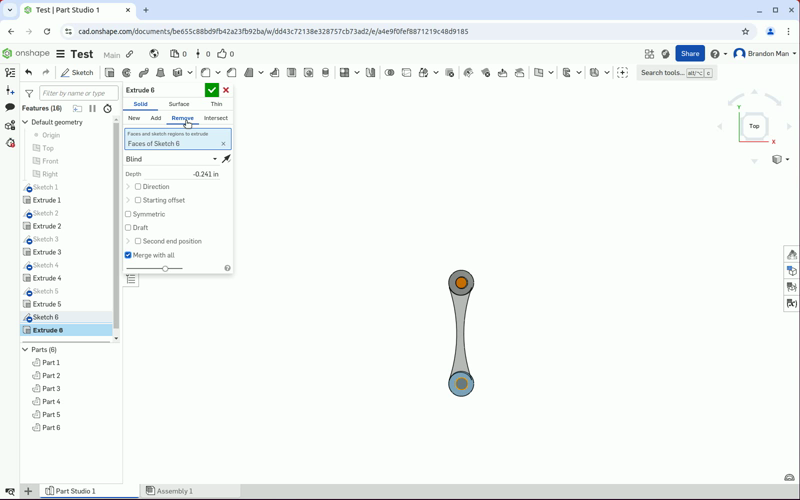
key(enter)
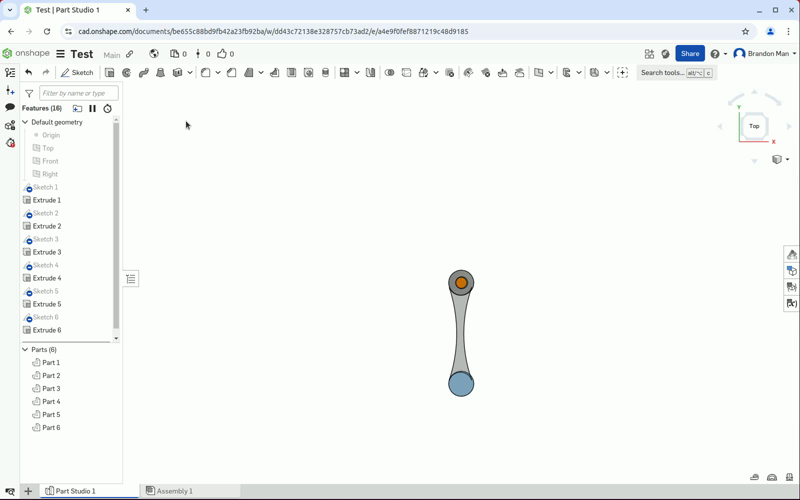
key(shift+h)
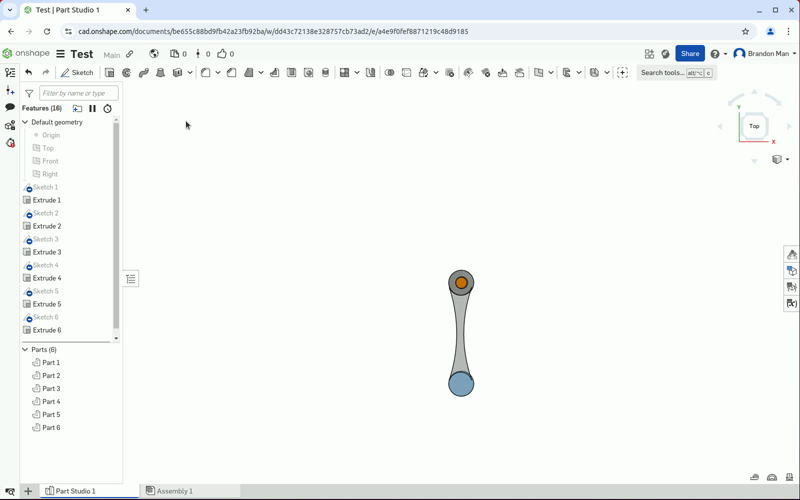
key(shift+h)
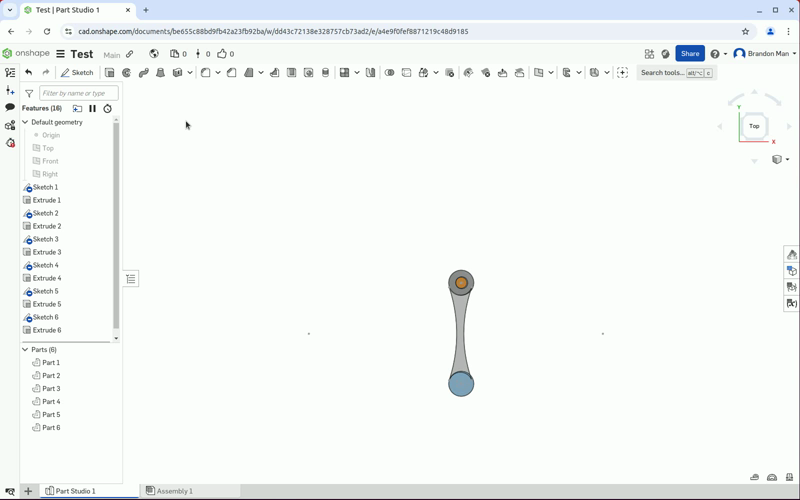
key(shift+7)
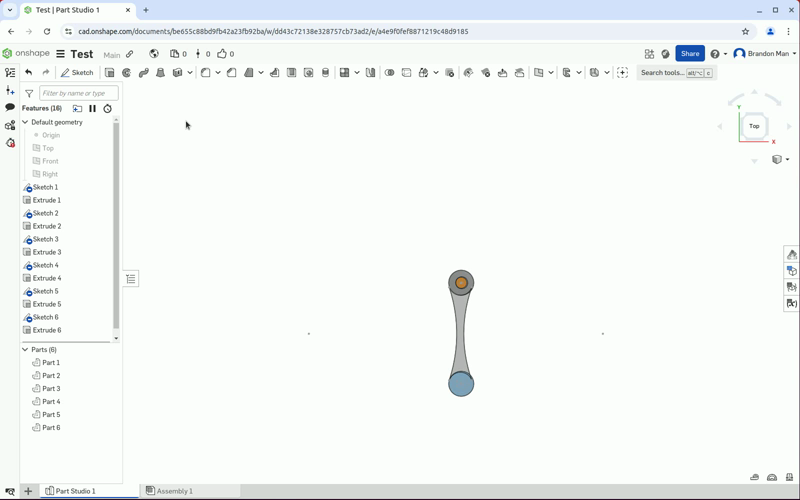
key(up, 3)
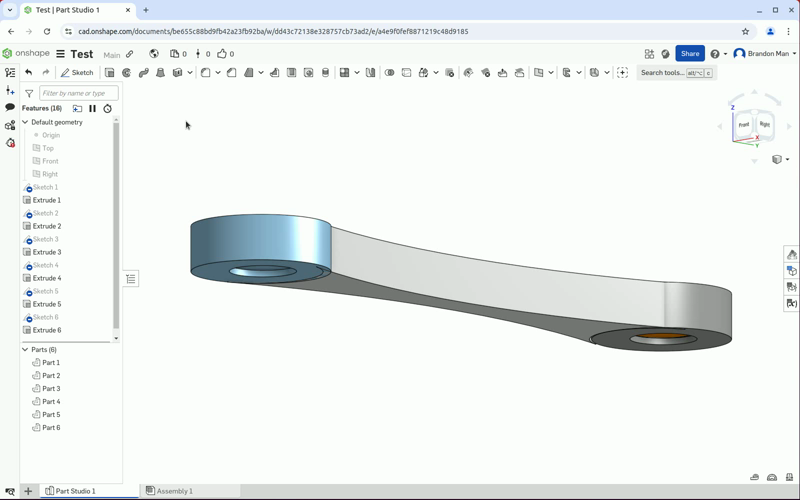
key(left, 3)
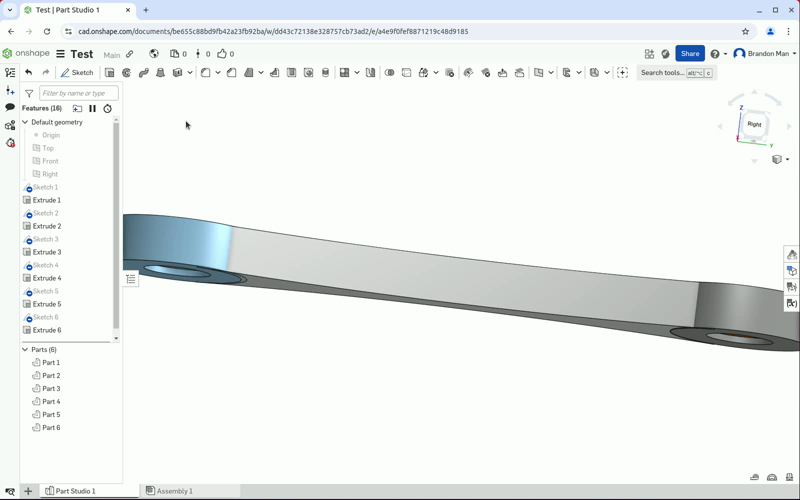
key(right, 3)
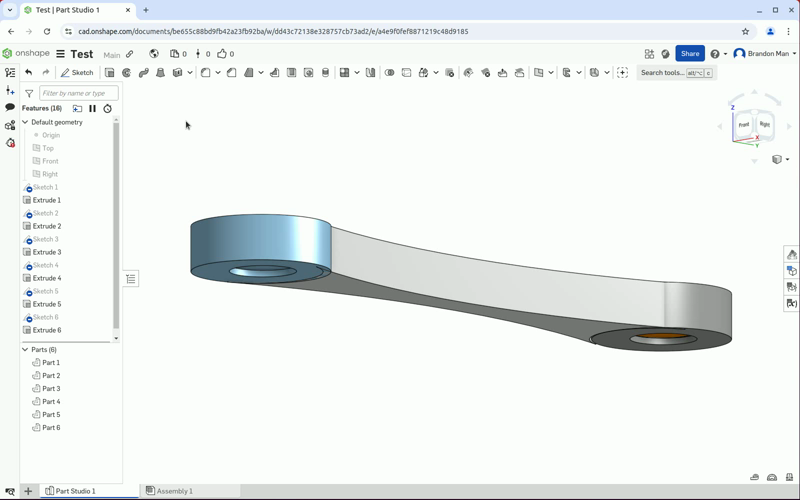
key(down, 3)
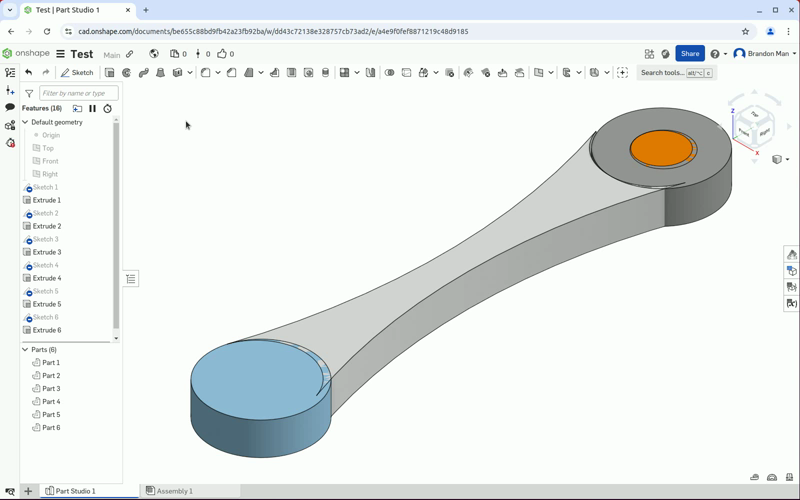
mouse_move(69, 189)
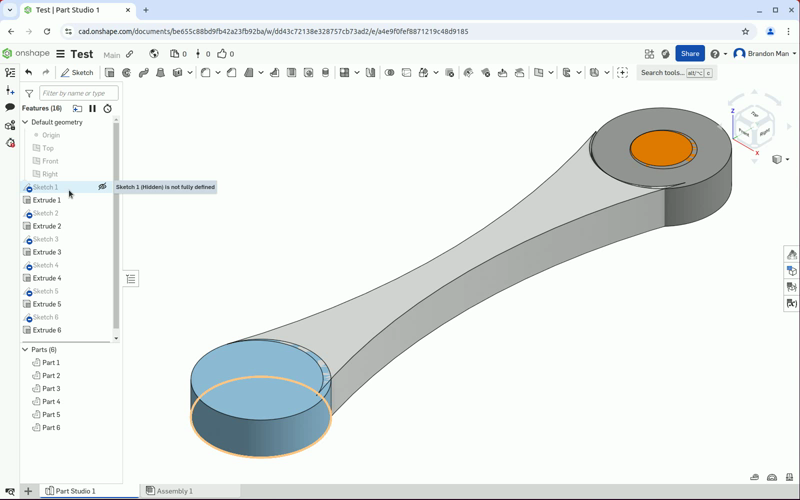
click(69, 189)